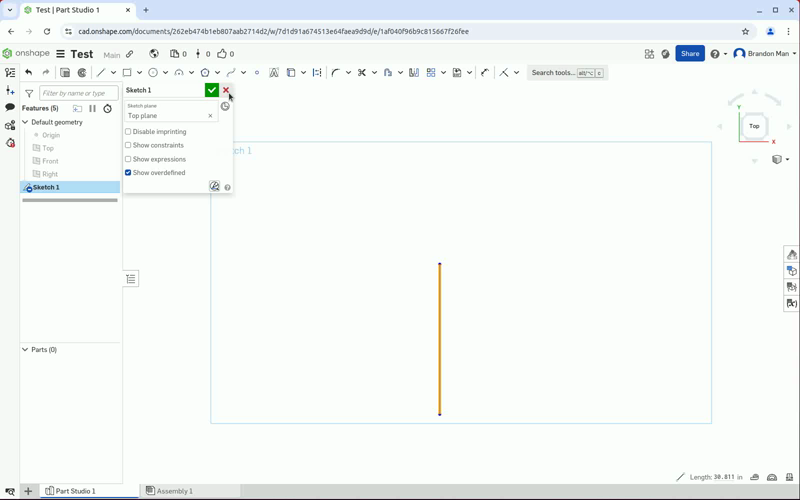
key(shift+h)
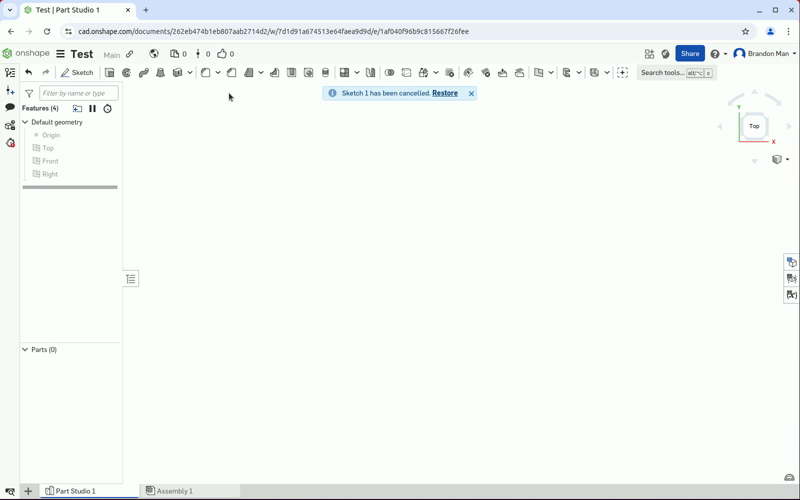
mouse_move(73, 352)
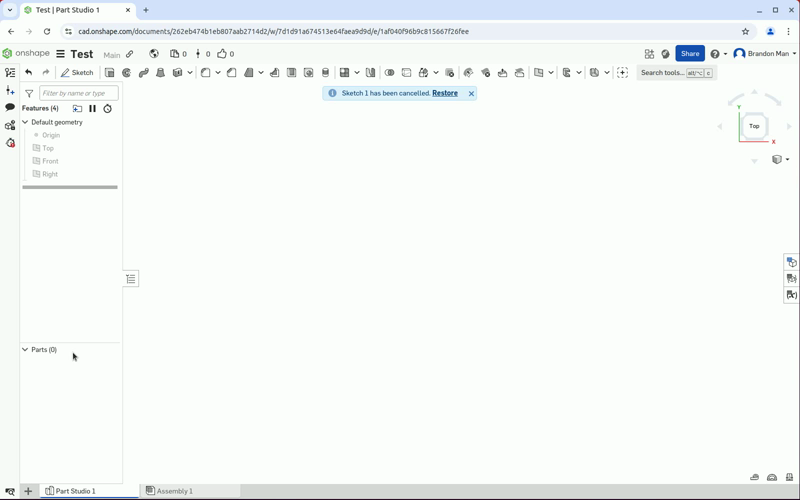
key(y)
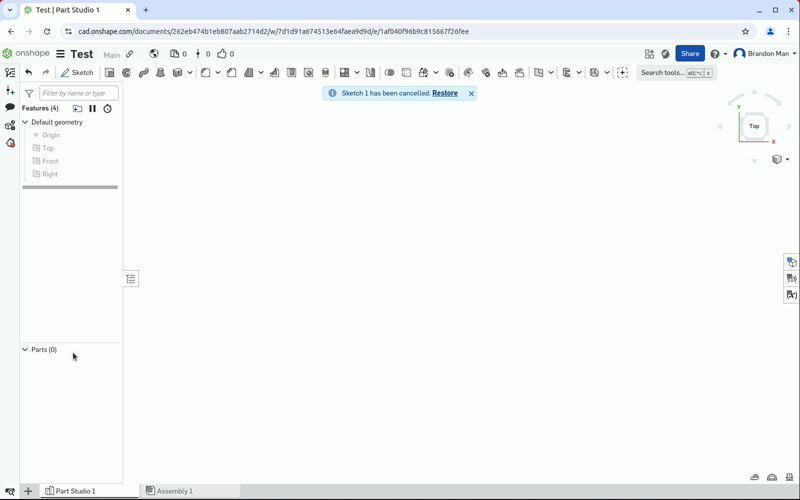
key(shift+p)
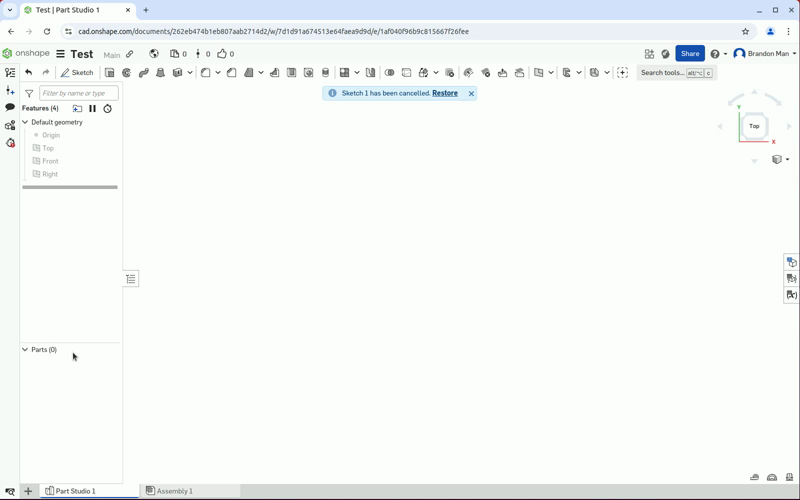
key(space)
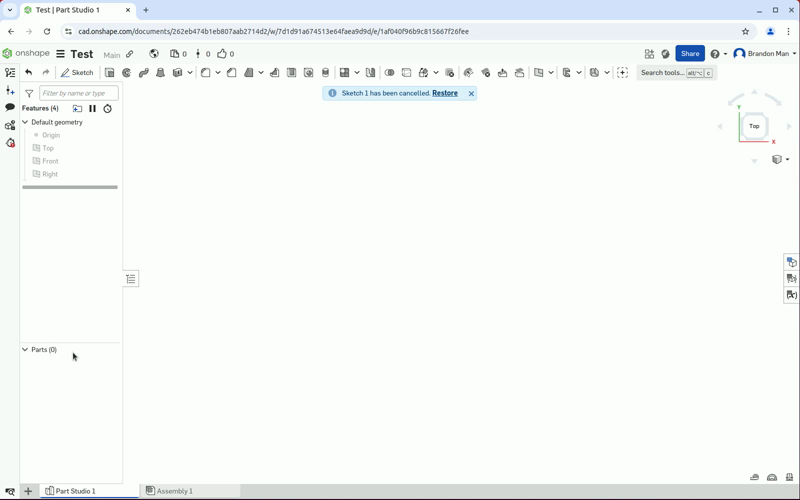
key_down(shift)
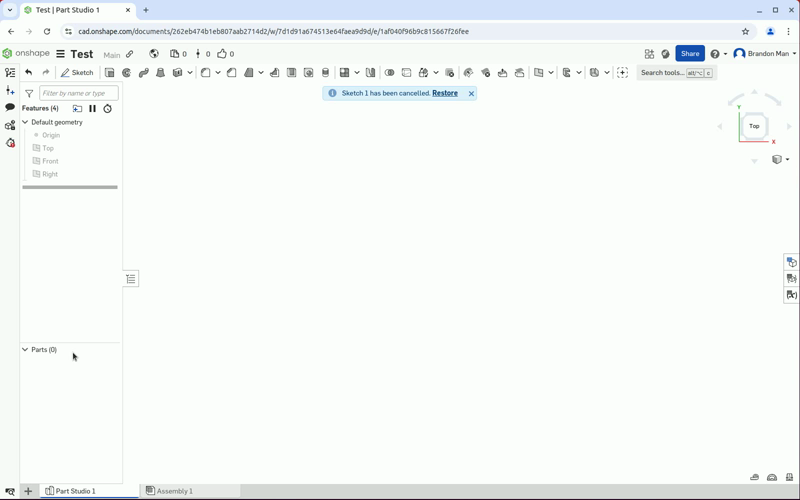
key(up)
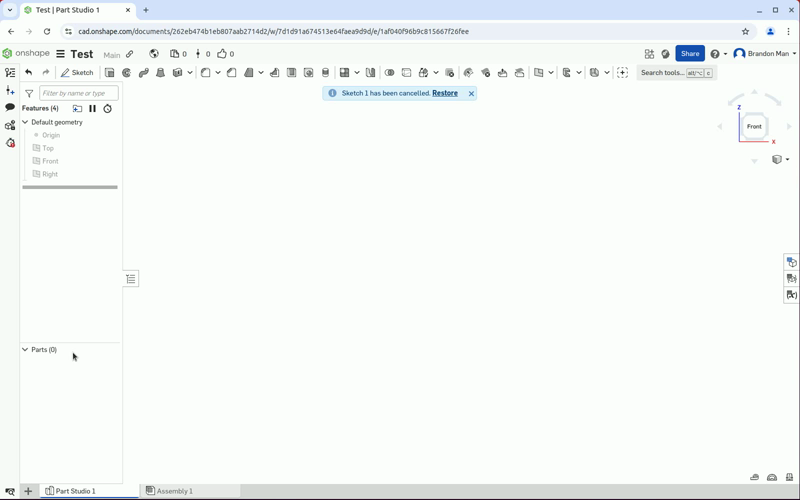
key_up(shift)
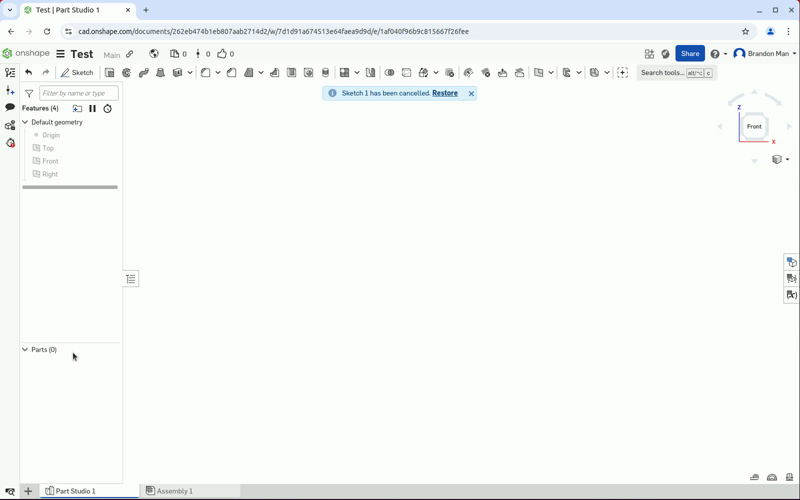
key(space)
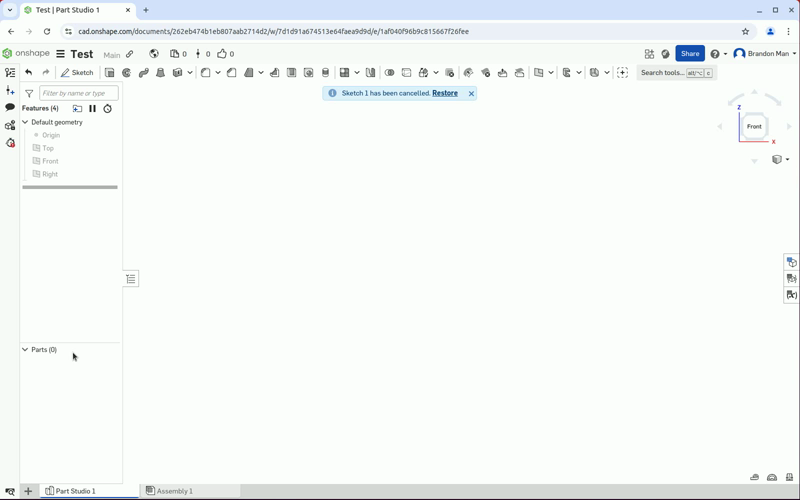
key_down(shift)
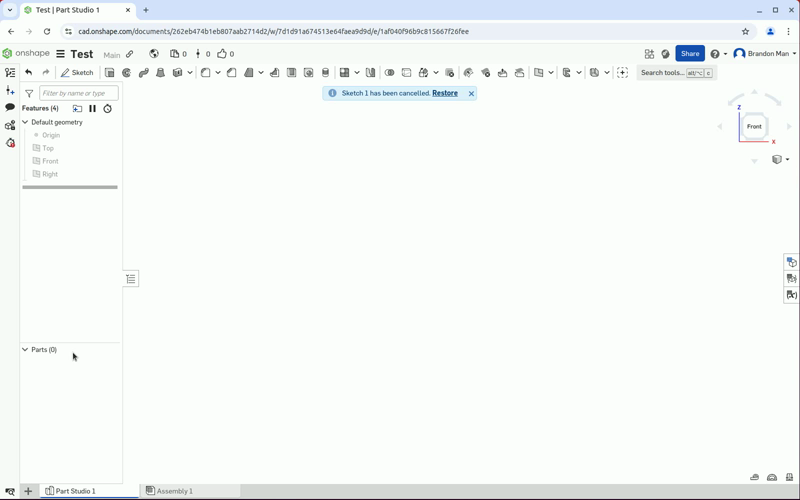
key(left)
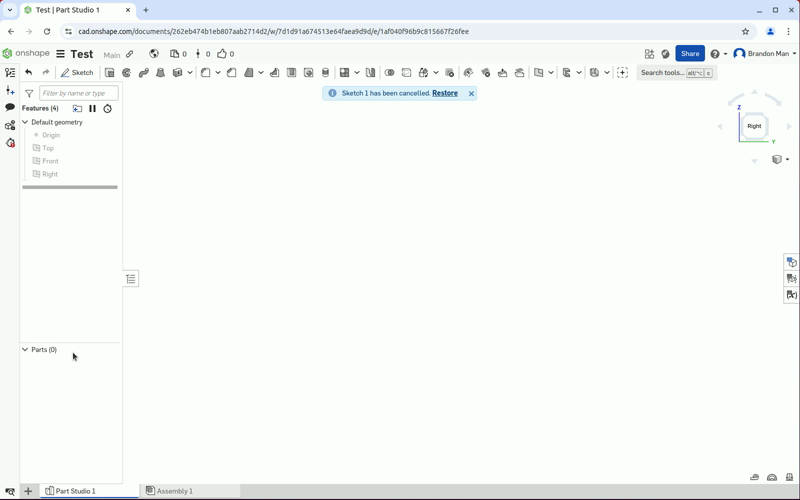
key_up(shift)
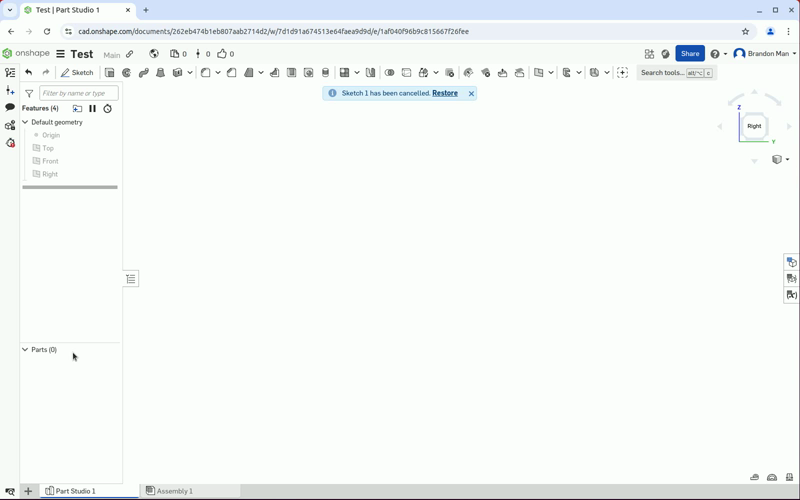
mouse_move(73, 352)
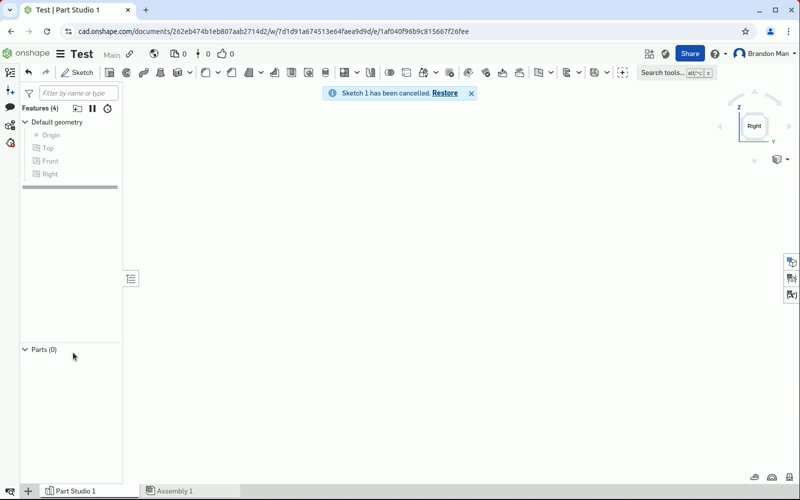
key(shift+y)
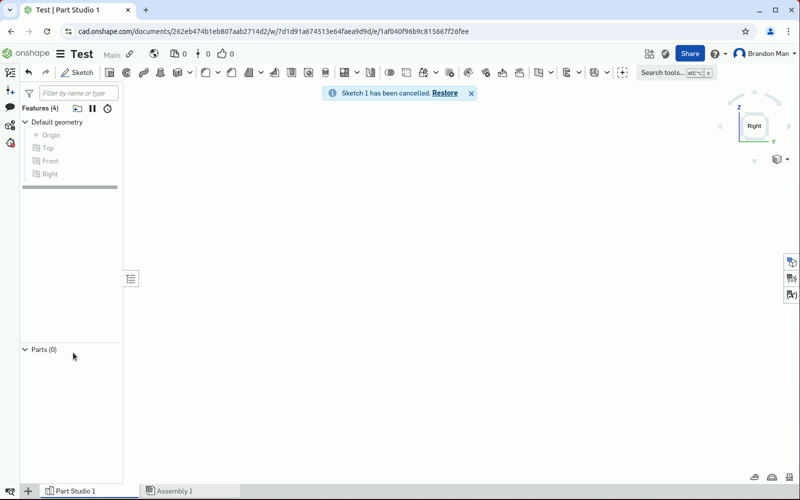
key(shift+s)
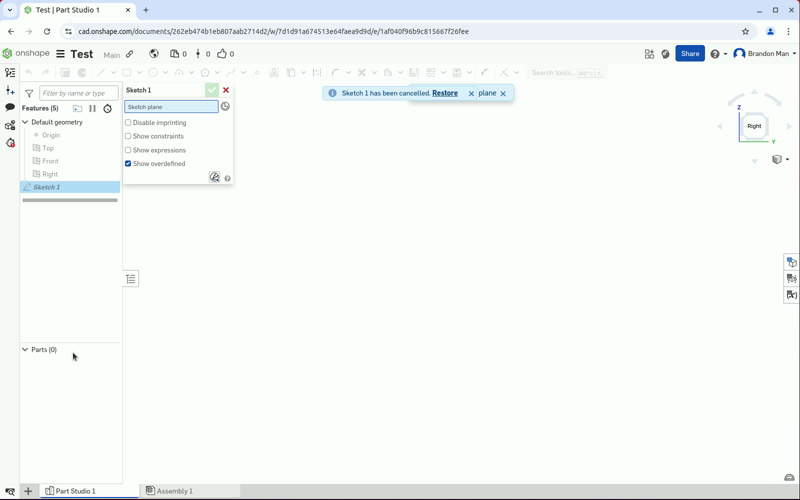
mouse_move(73, 176)
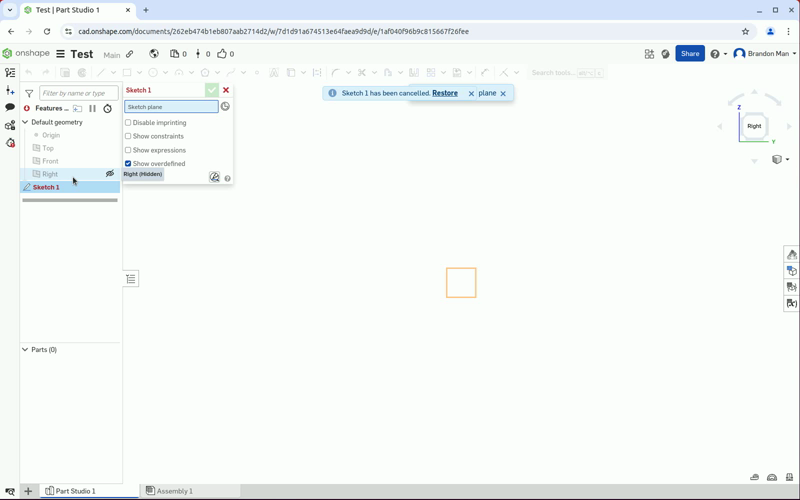
click(73, 176)
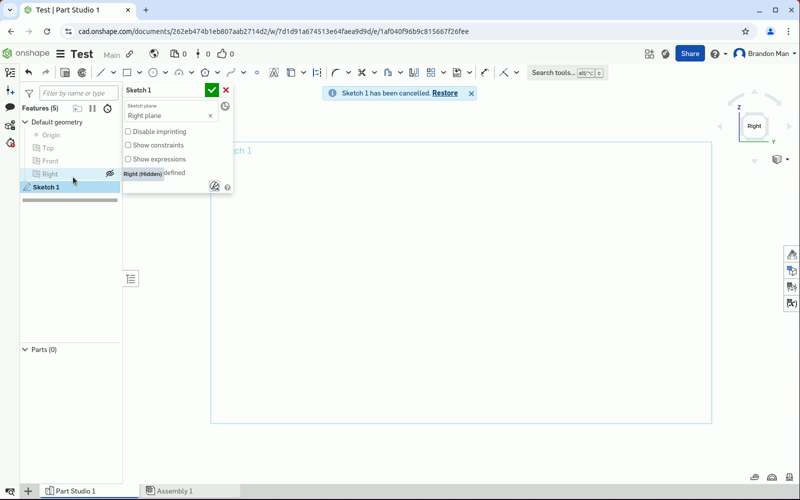
mouse_move(73, 352)
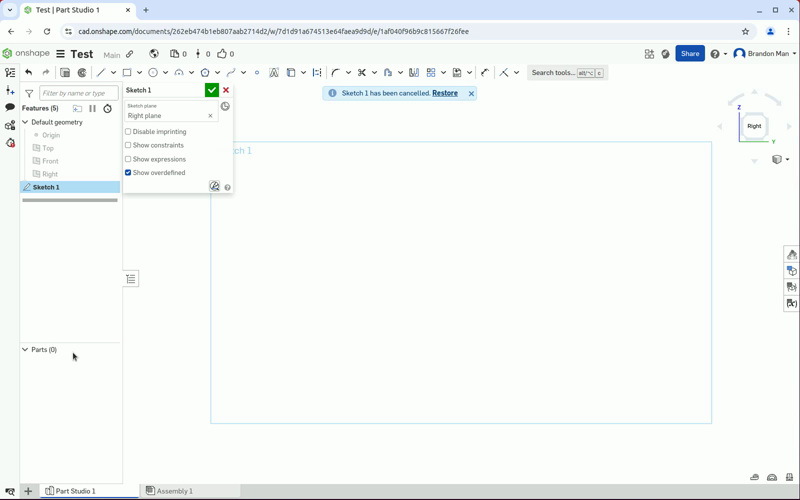
key(y)
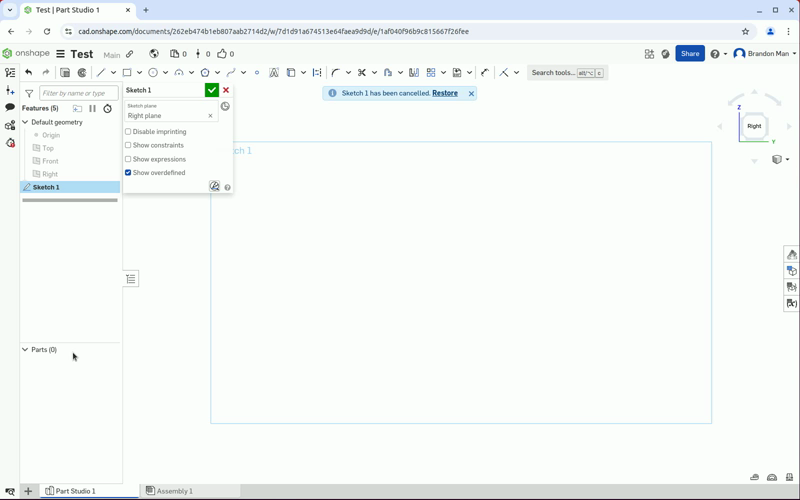
key(l)
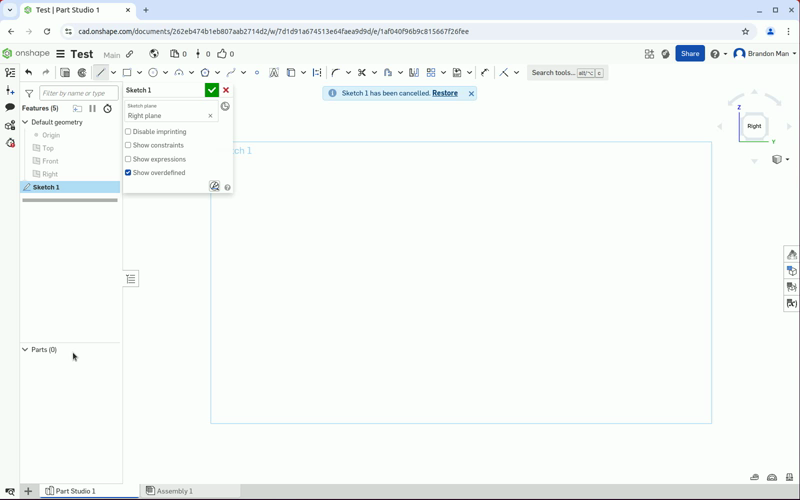
key_down(shift)
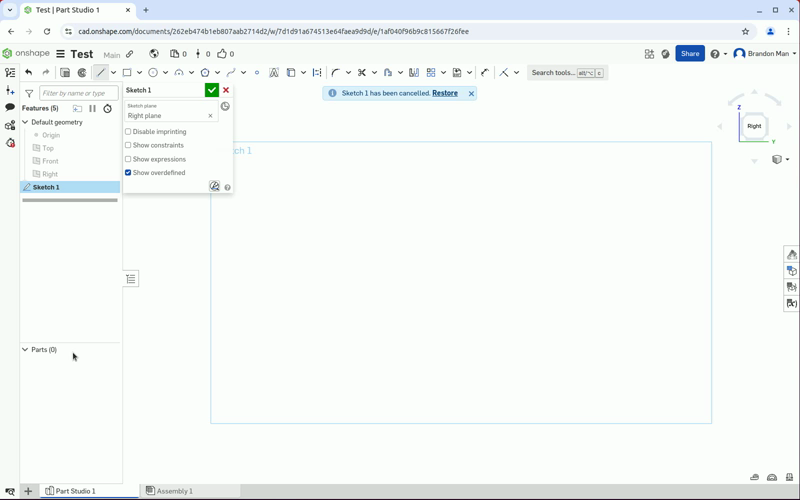
mouse_move(357, 349)
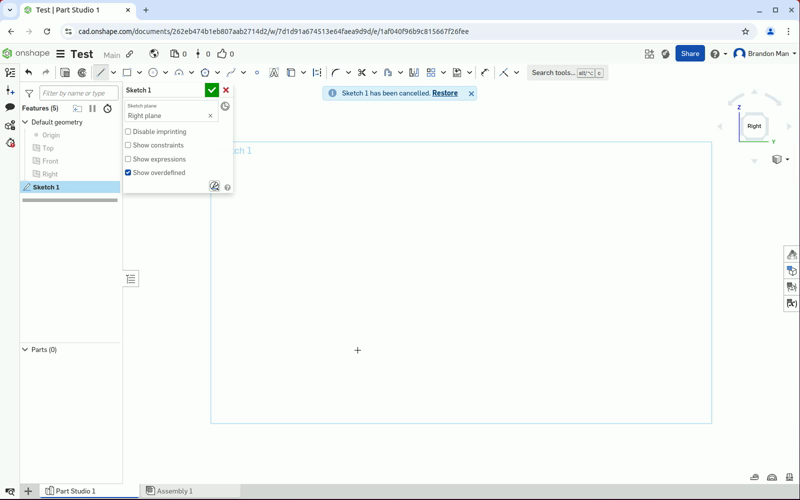
click(357, 349)
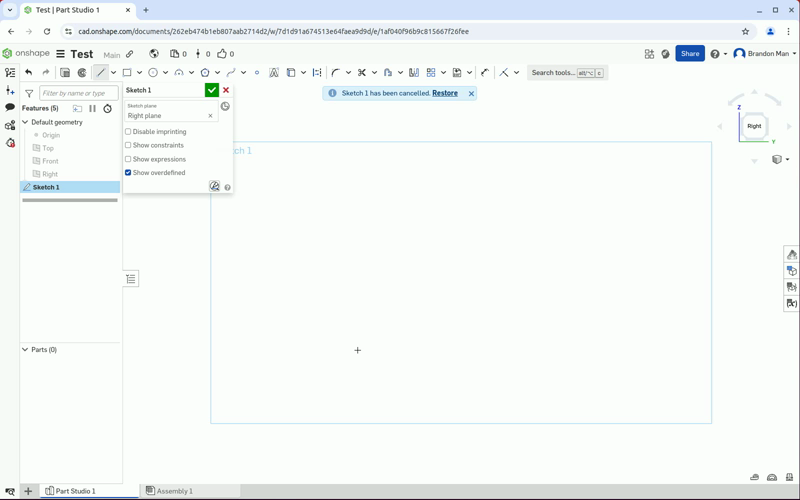
key_up(shift)
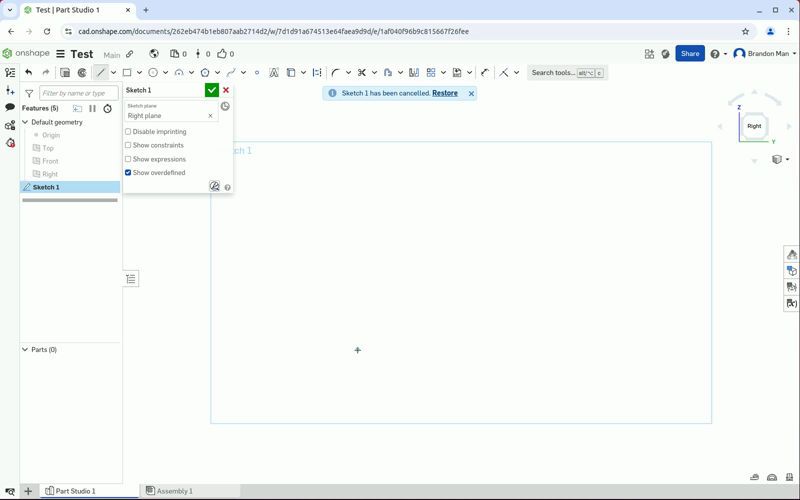
key_down(shift)
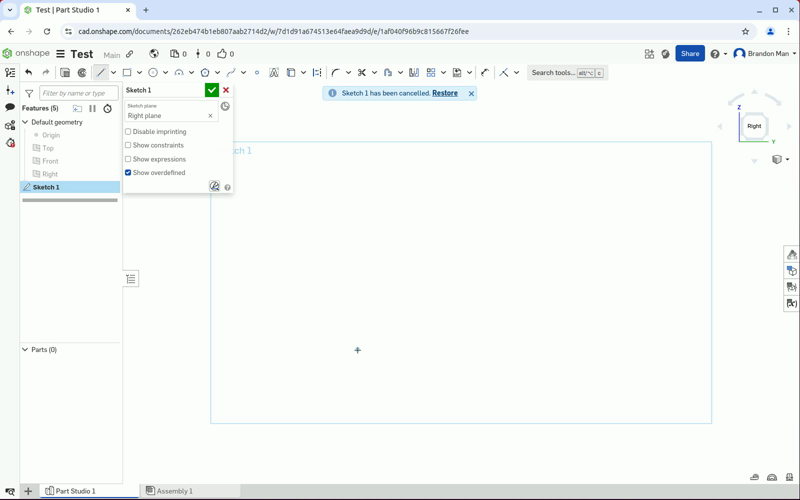
mouse_move(387, 349)
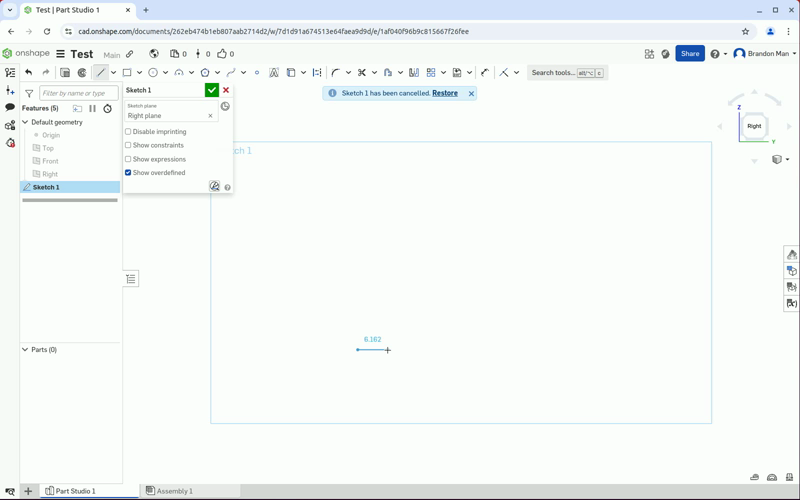
mouse_move(382, 349)
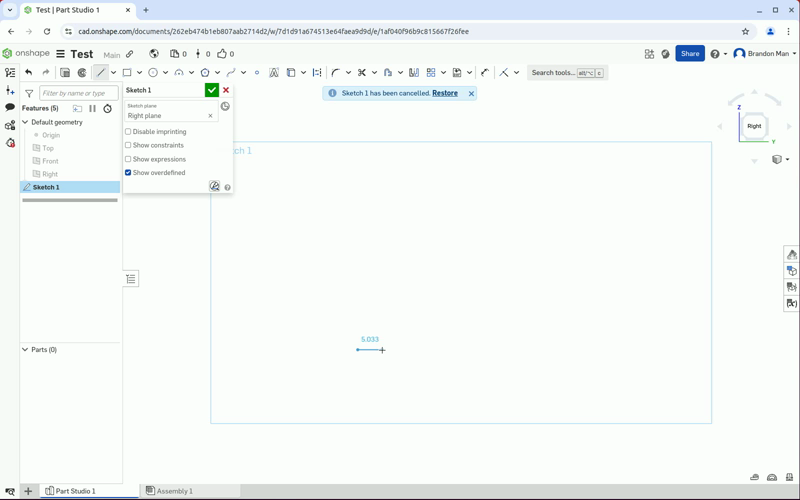
click(382, 349)
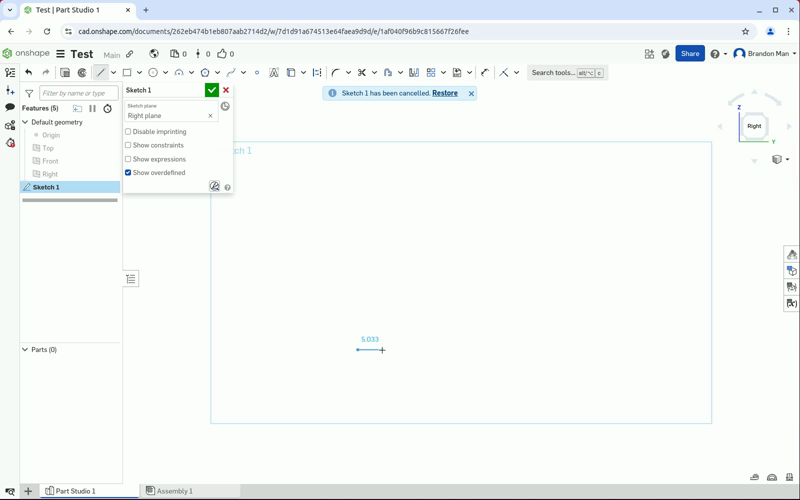
key_up(shift)
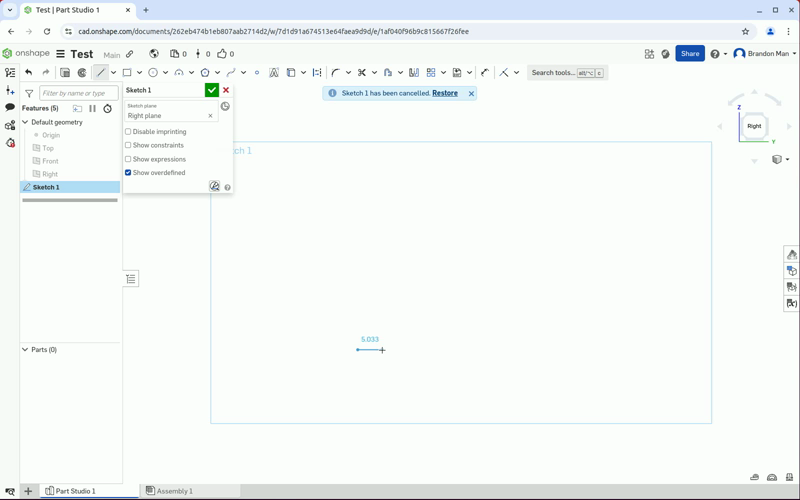
key_down(shift)
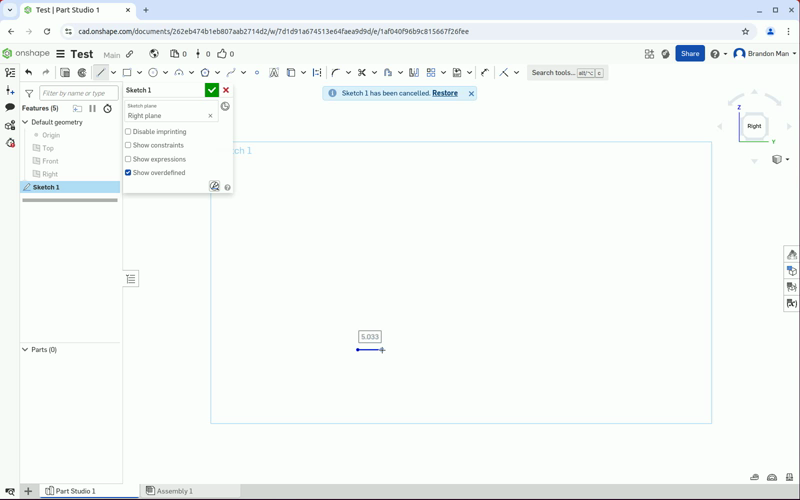
mouse_move(382, 266)
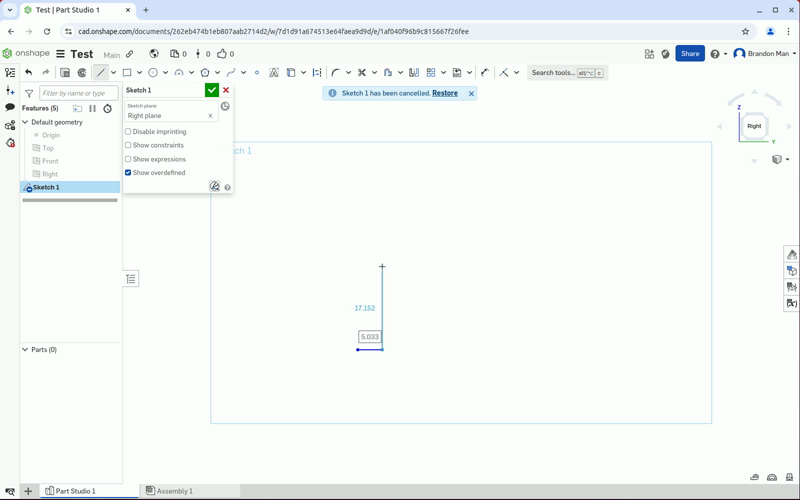
click(382, 266)
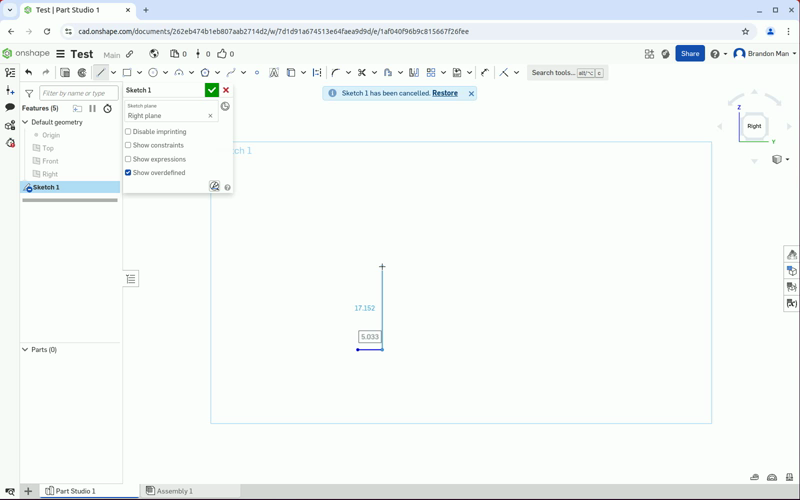
key_up(shift)
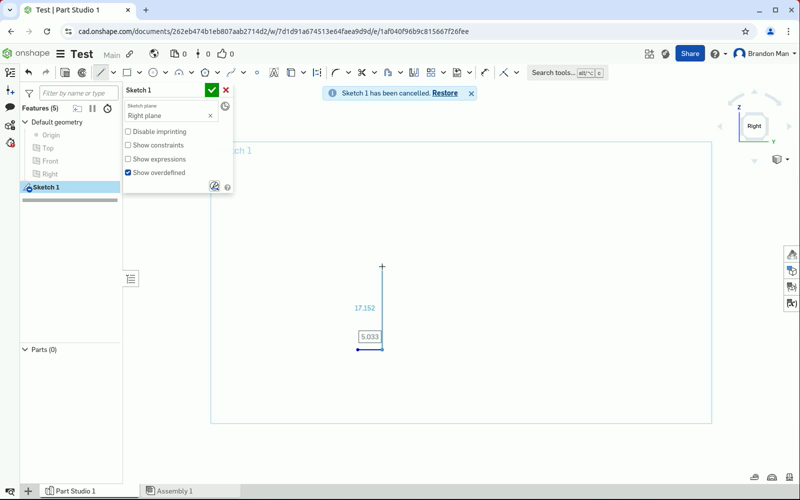
key_down(shift)
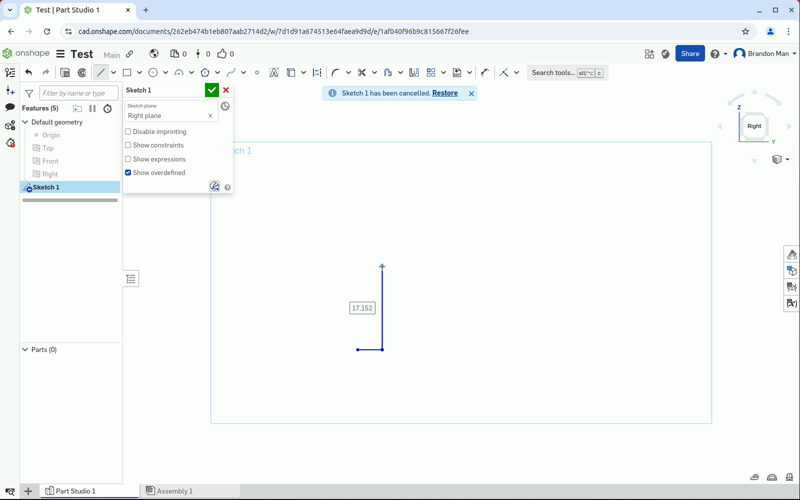
mouse_move(547, 266)
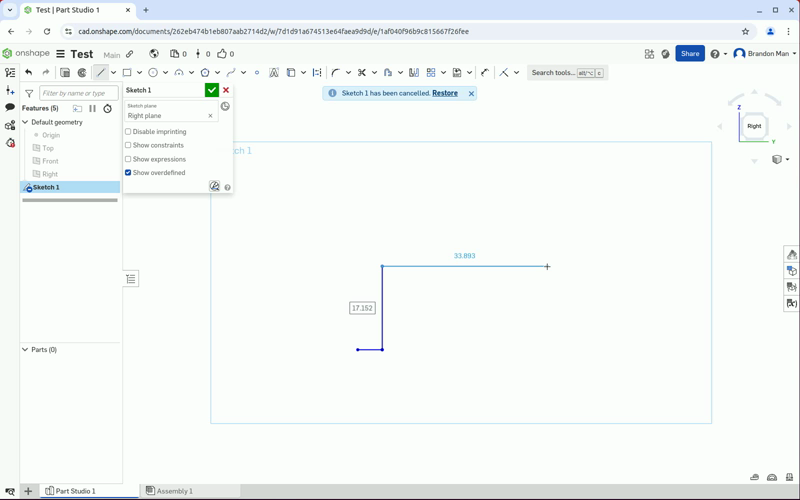
click(547, 266)
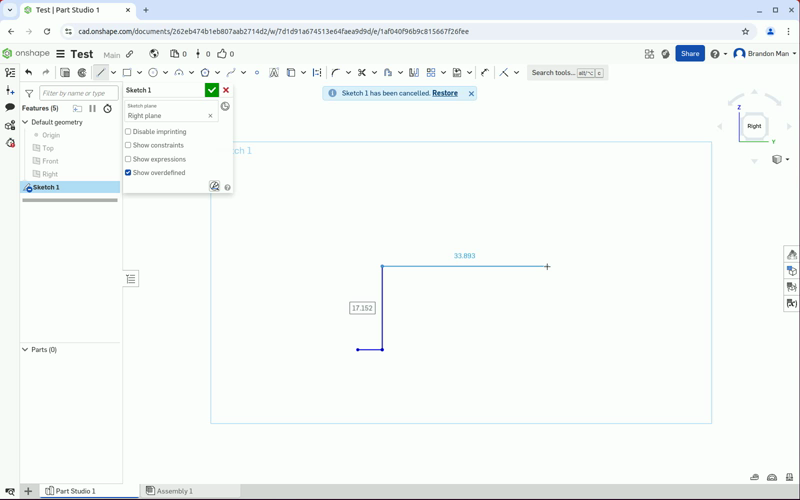
key_up(shift)
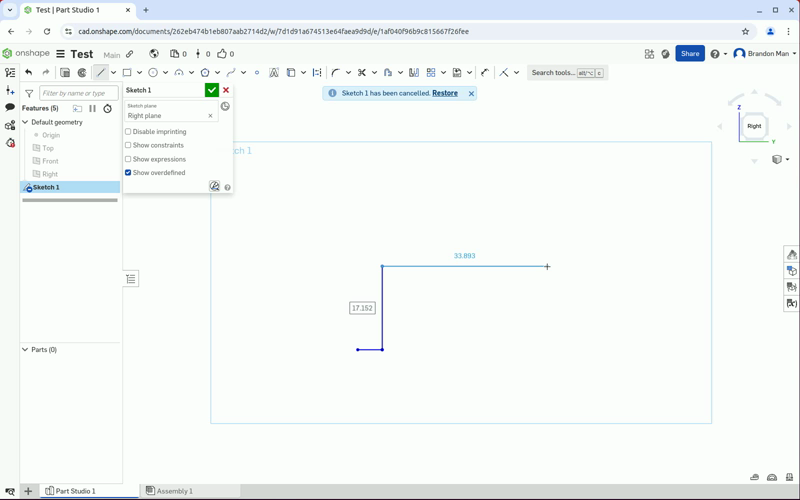
key_down(shift)
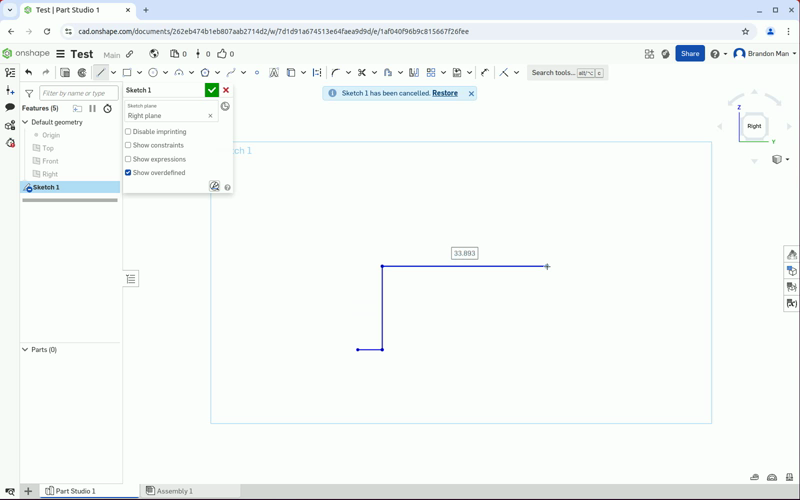
mouse_move(547, 349)
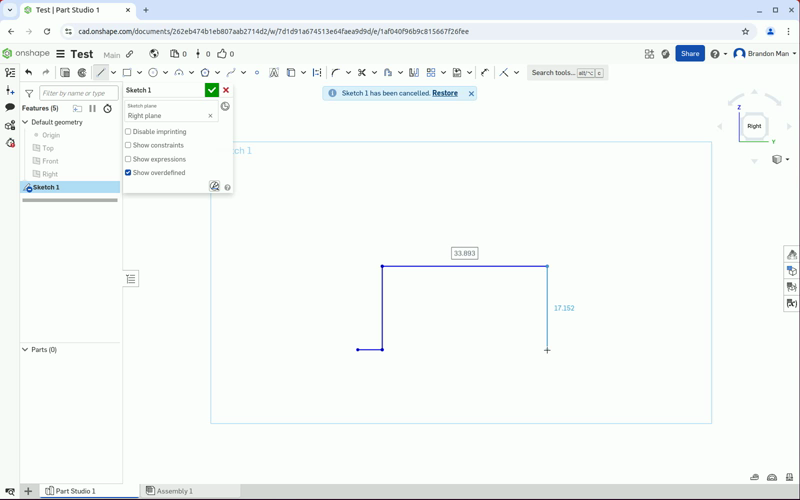
click(547, 349)
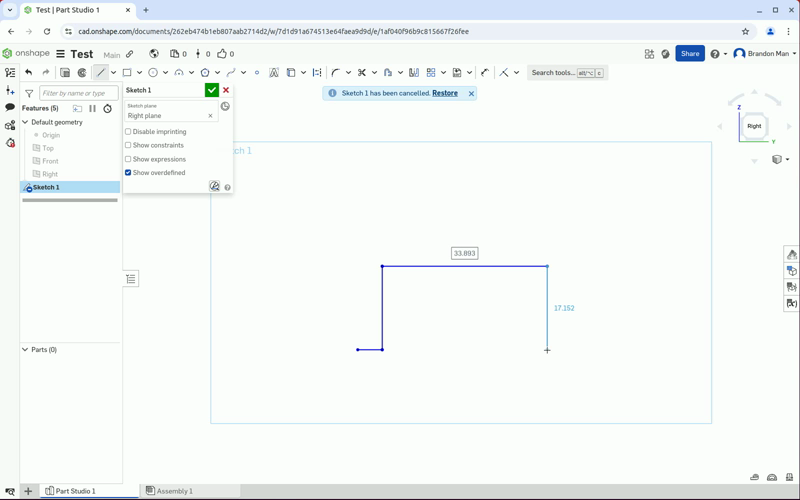
key_up(shift)
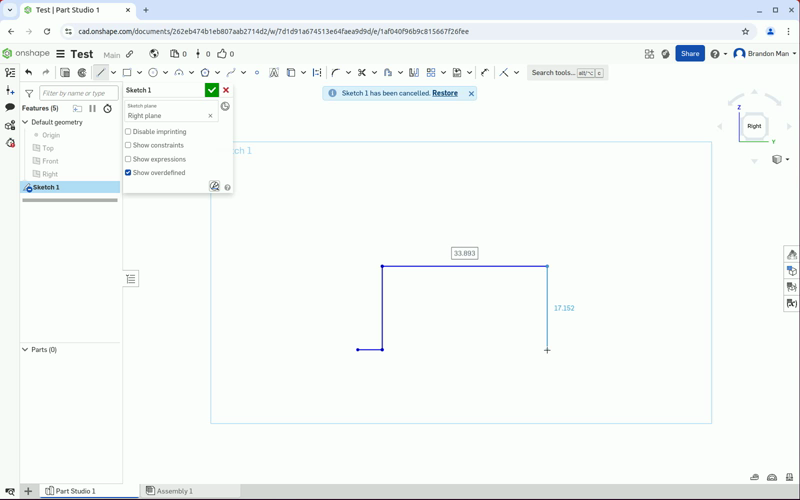
key_down(shift)
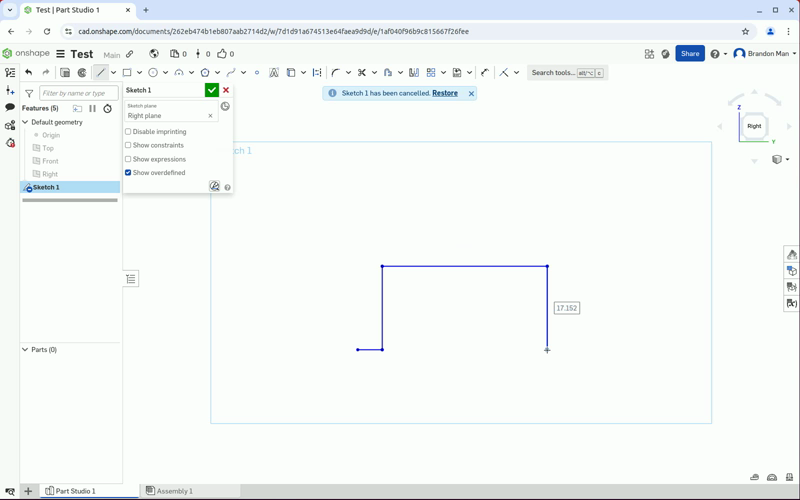
mouse_move(577, 349)
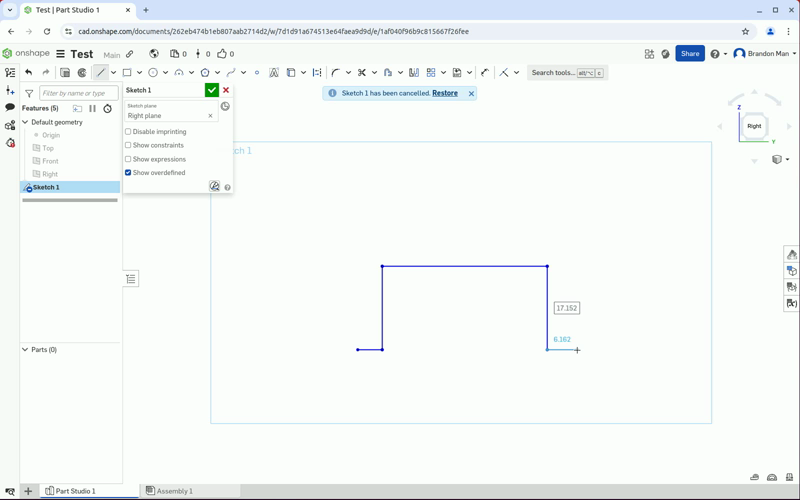
mouse_move(572, 349)
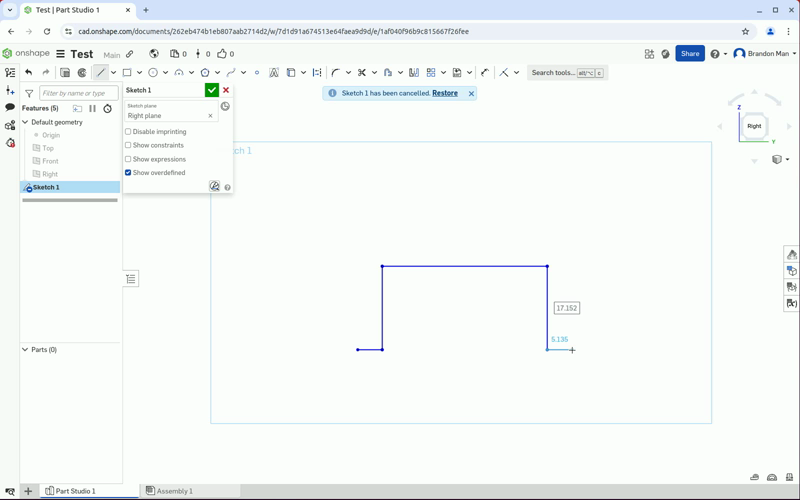
click(572, 349)
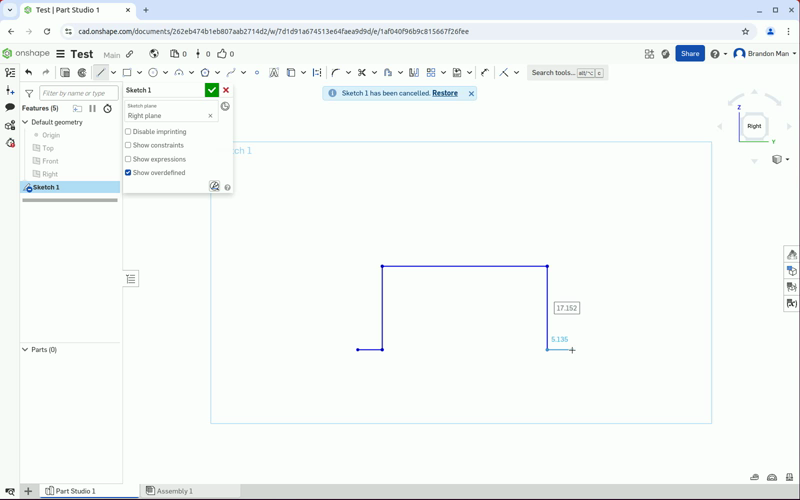
key_up(shift)
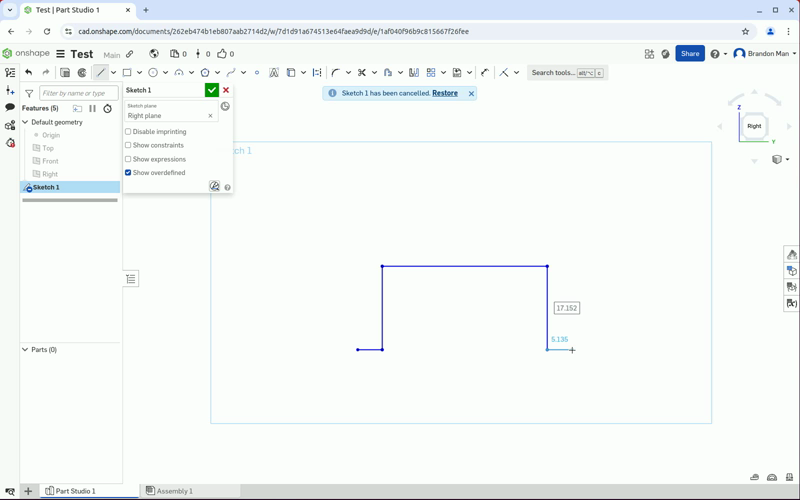
key_down(shift)
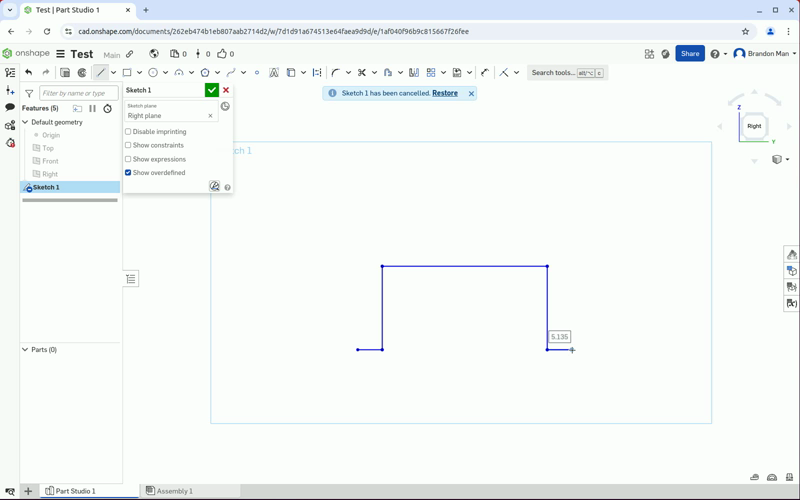
mouse_move(589, 349)
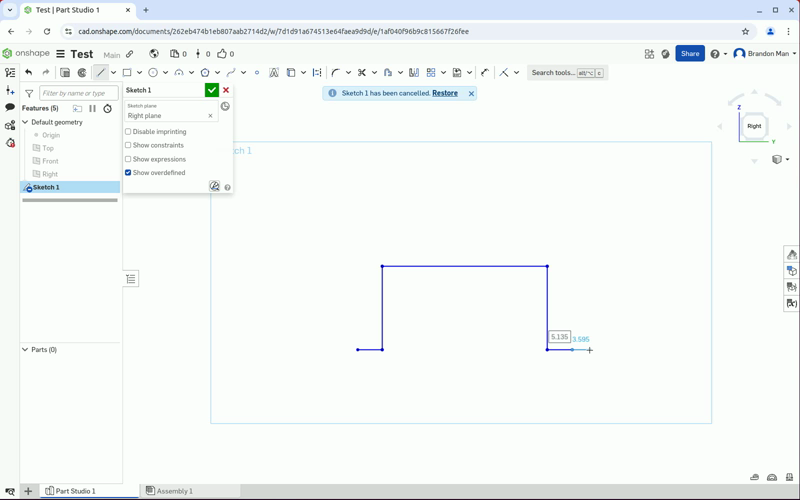
mouse_move(572, 340)
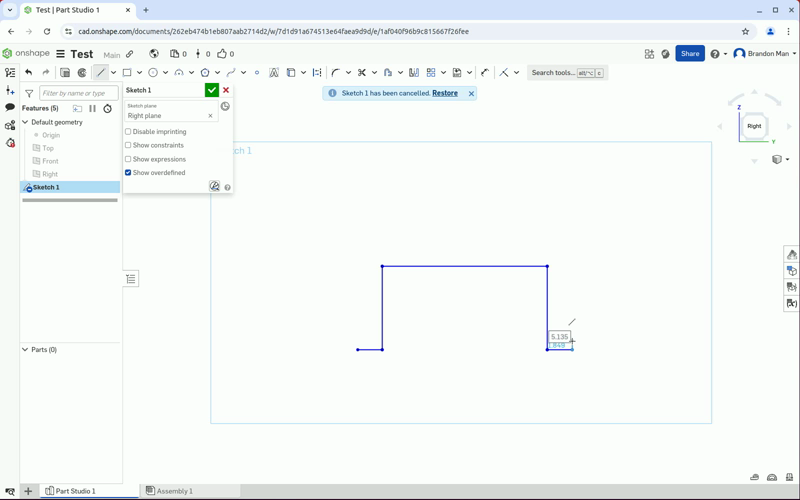
click(572, 340)
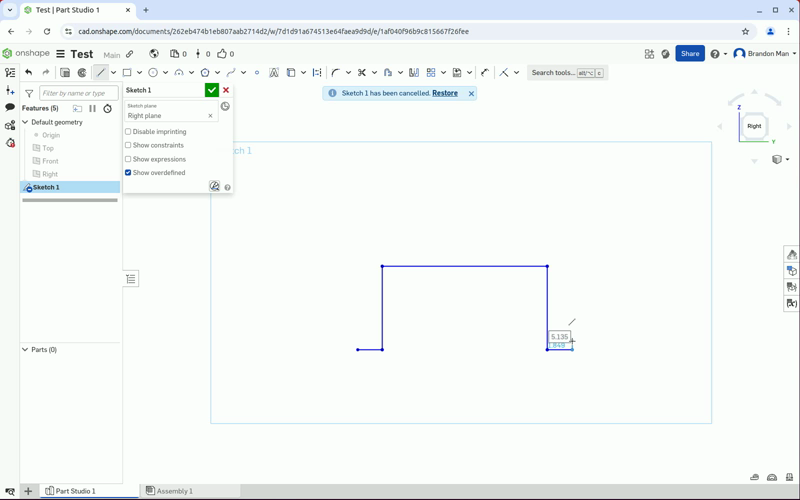
key_up(shift)
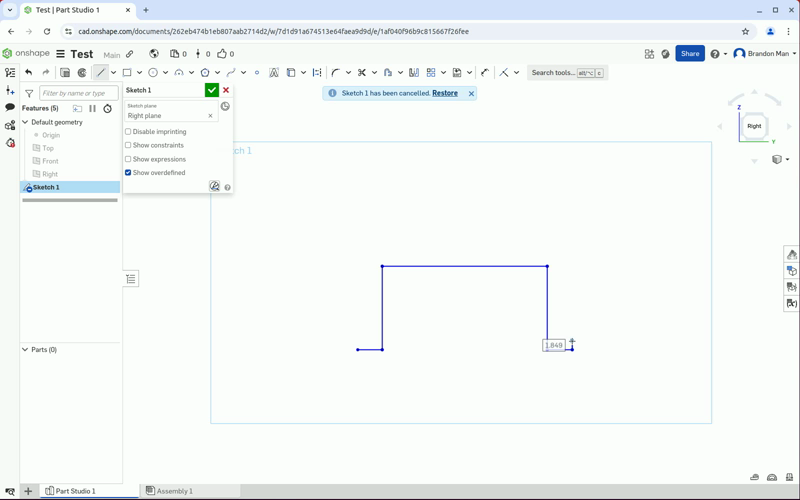
key_down(shift)
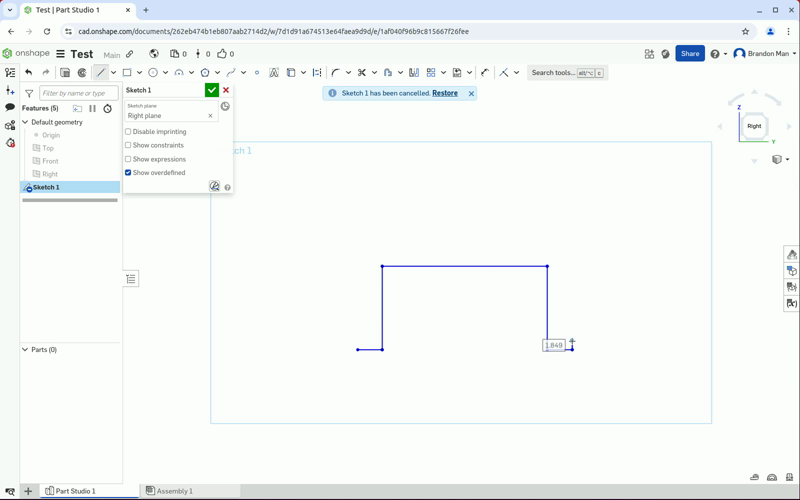
mouse_move(589, 340)
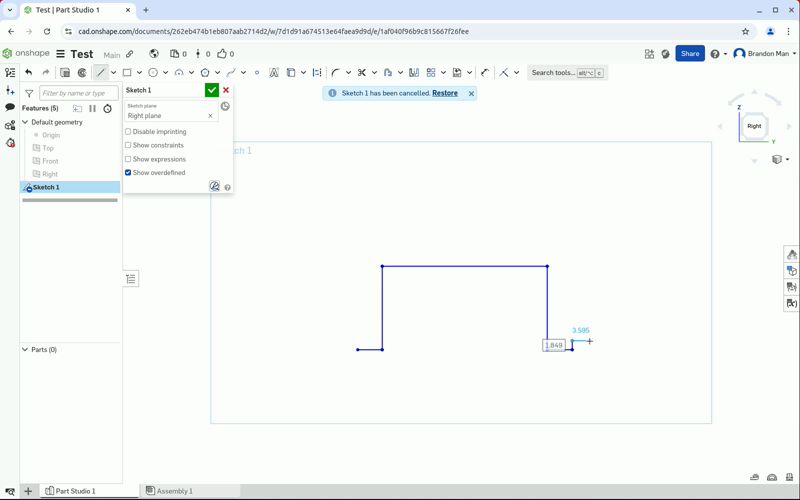
mouse_move(556, 340)
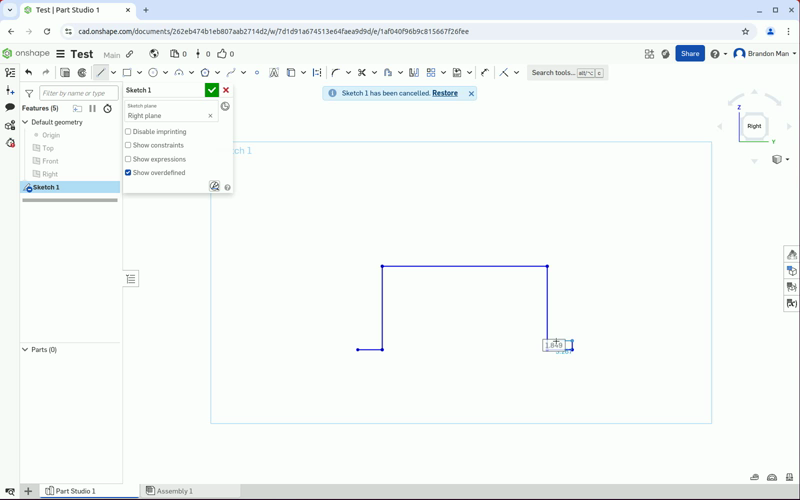
click(556, 340)
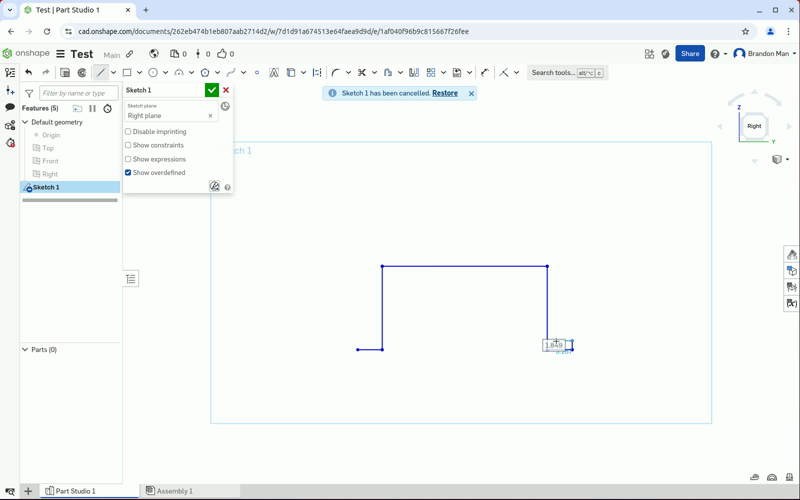
key_up(shift)
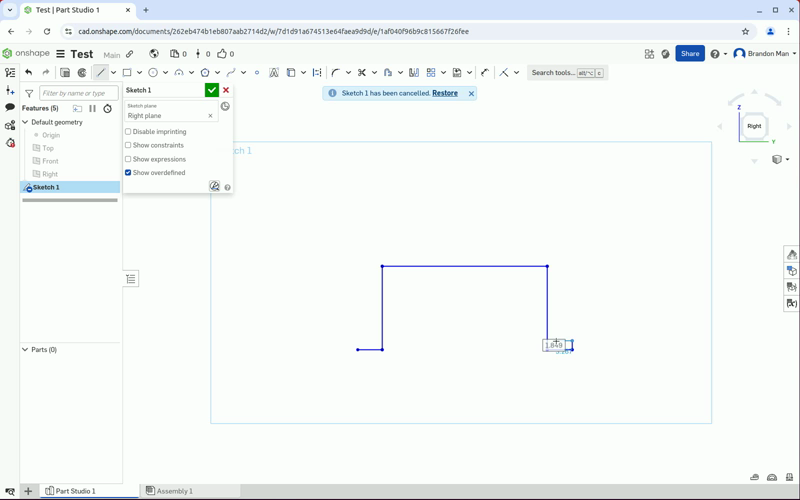
key_down(shift)
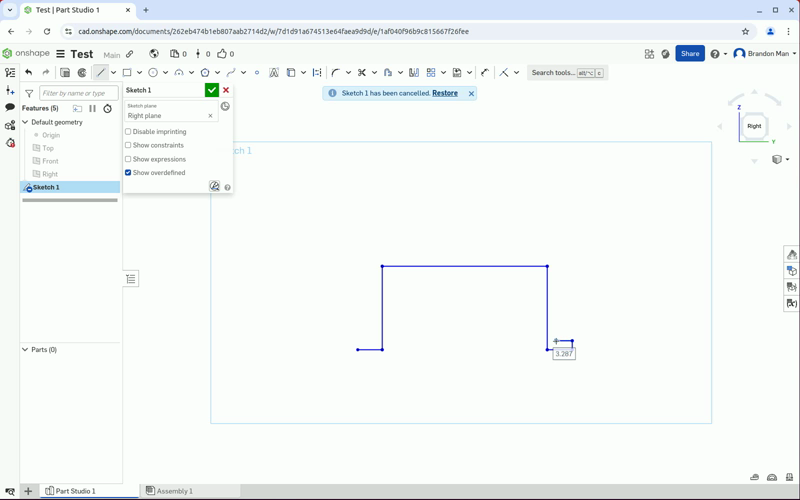
mouse_move(556, 259)
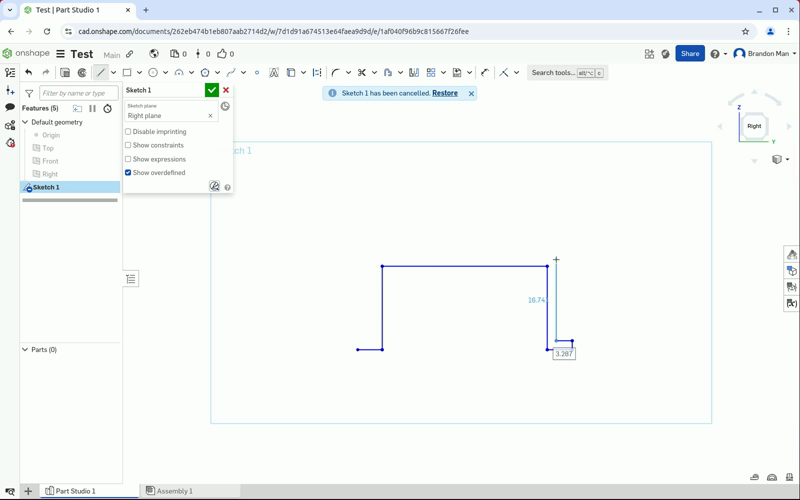
click(556, 259)
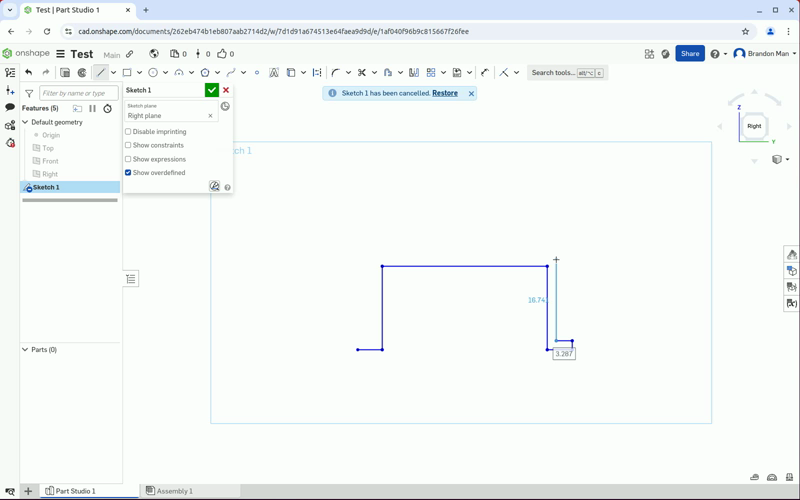
key_up(shift)
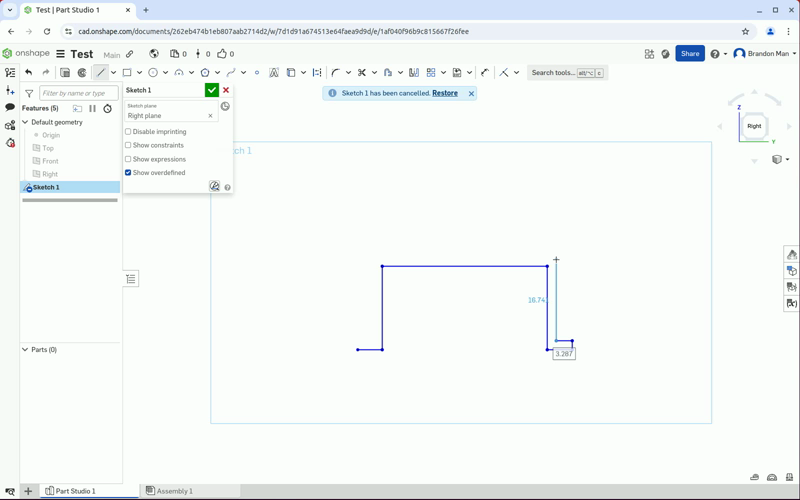
key_down(shift)
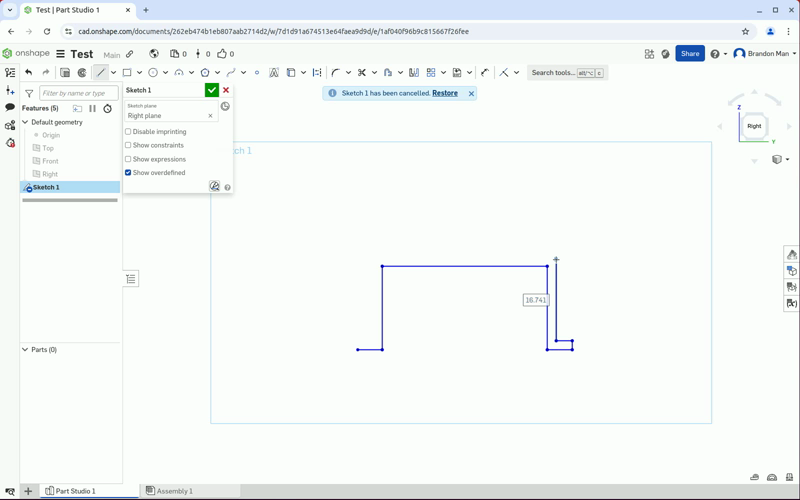
mouse_move(373, 259)
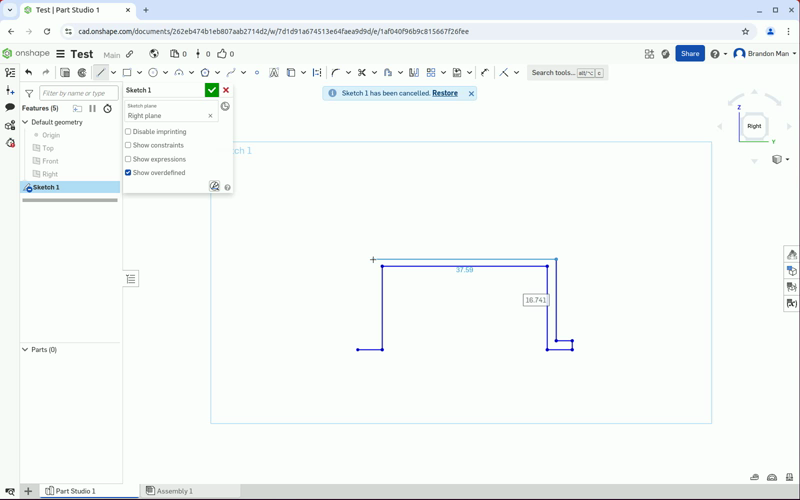
click(373, 259)
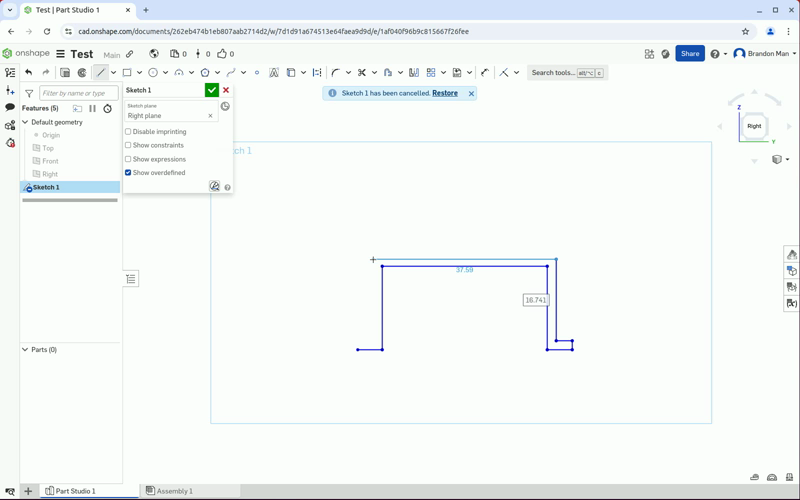
key_up(shift)
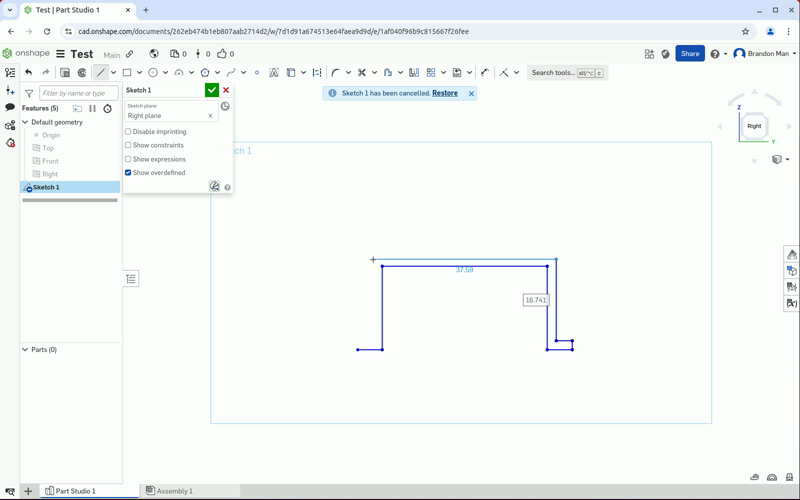
key_down(shift)
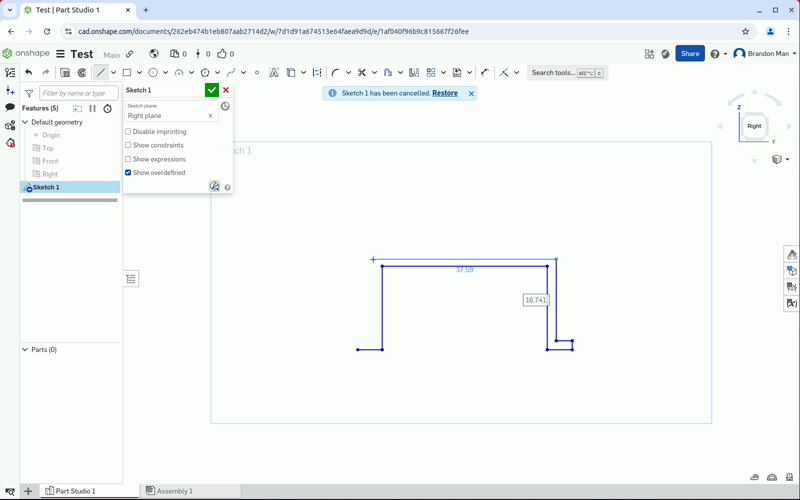
mouse_move(373, 340)
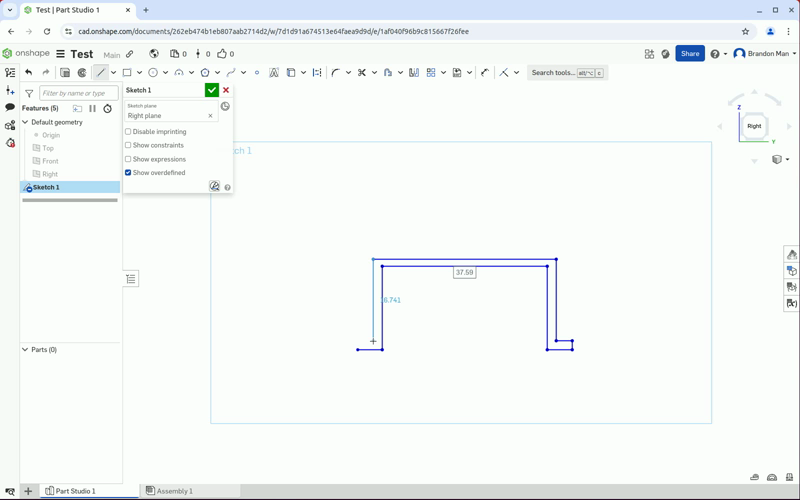
click(373, 340)
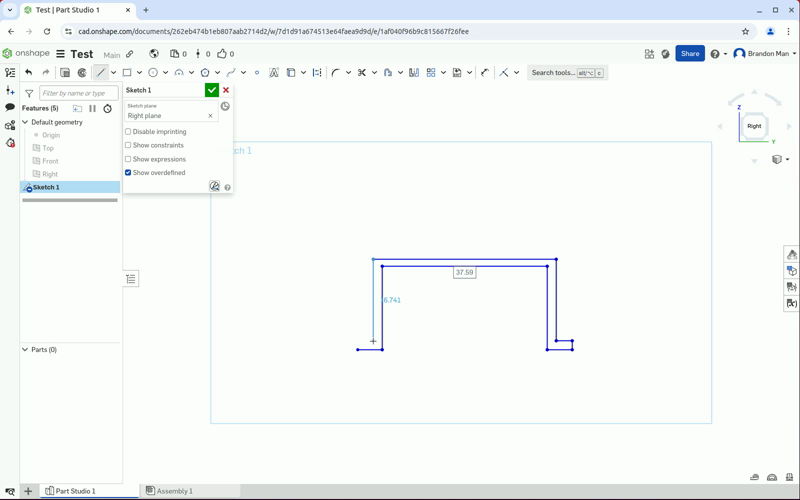
key_up(shift)
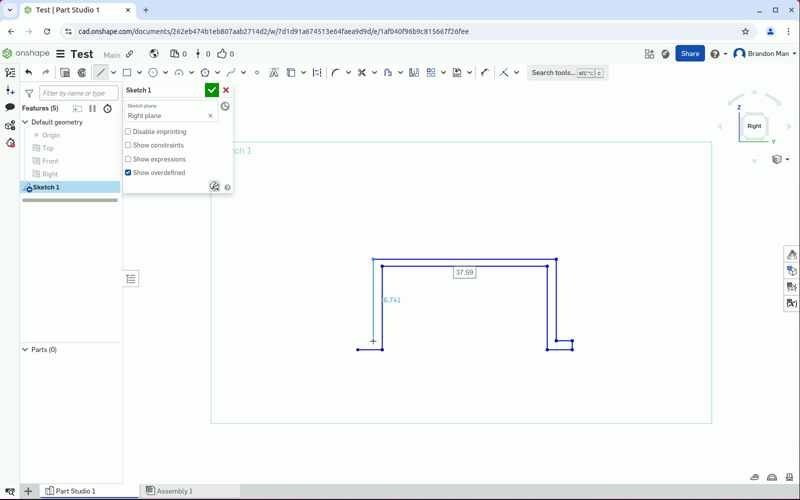
key_down(shift)
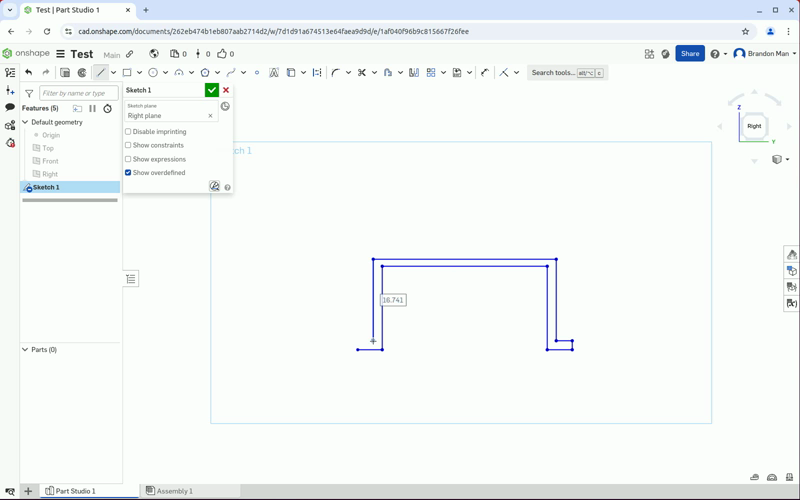
mouse_move(403, 340)
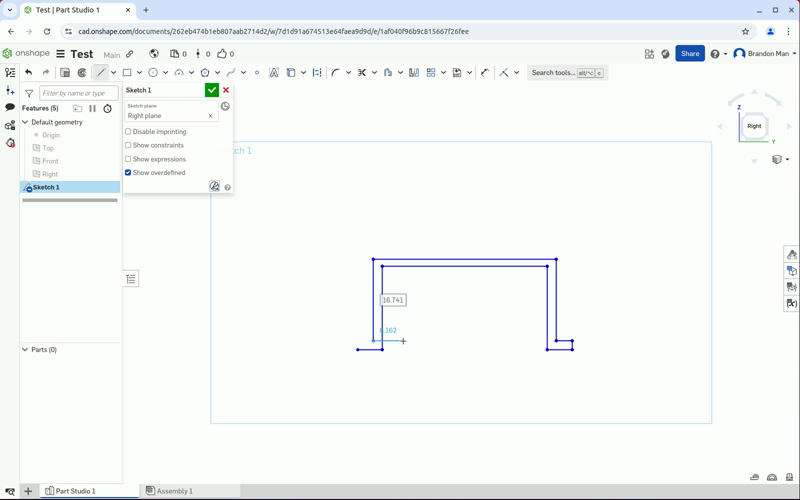
mouse_move(357, 340)
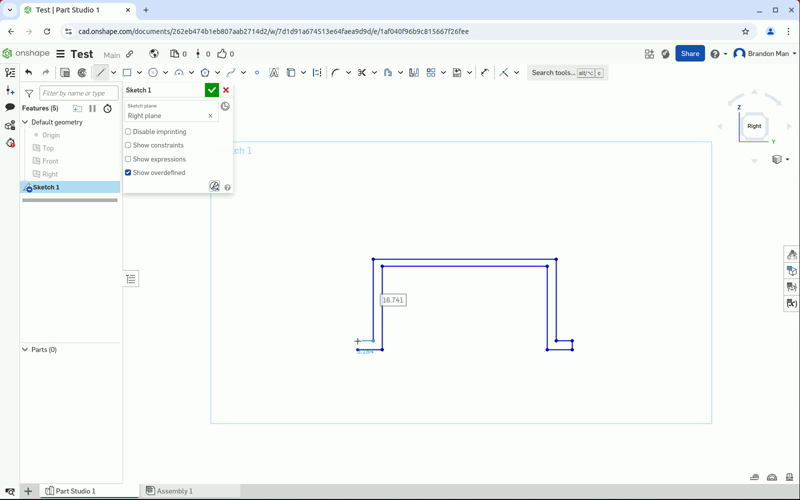
click(357, 340)
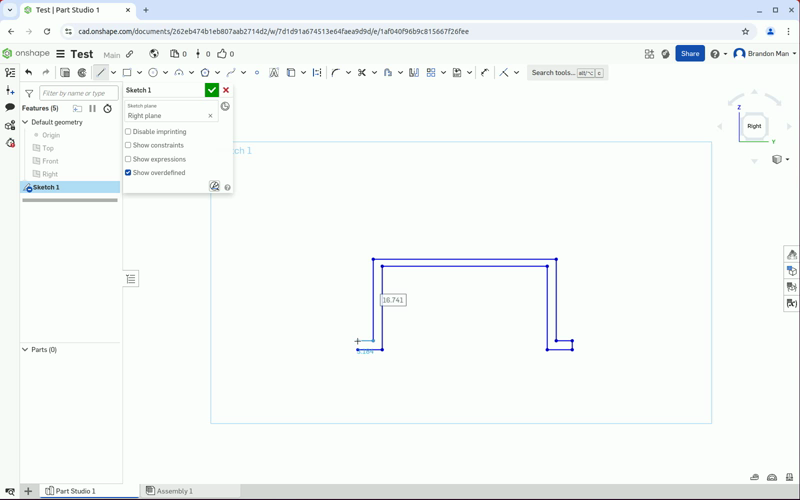
key_up(shift)
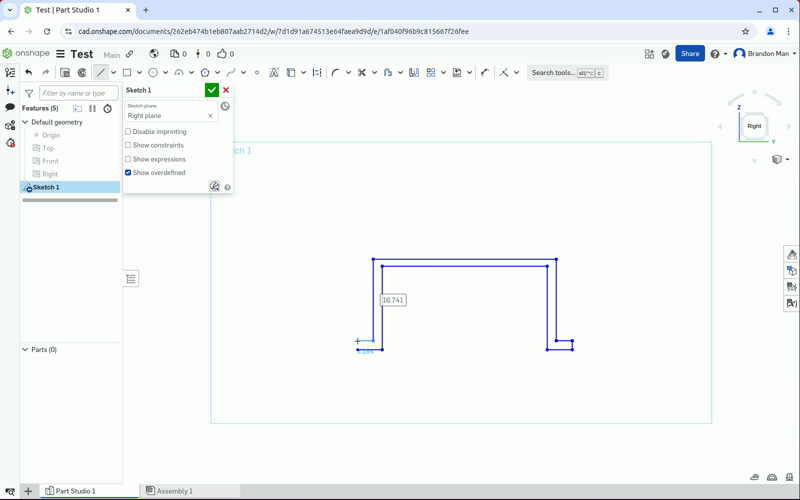
mouse_move(387, 340)
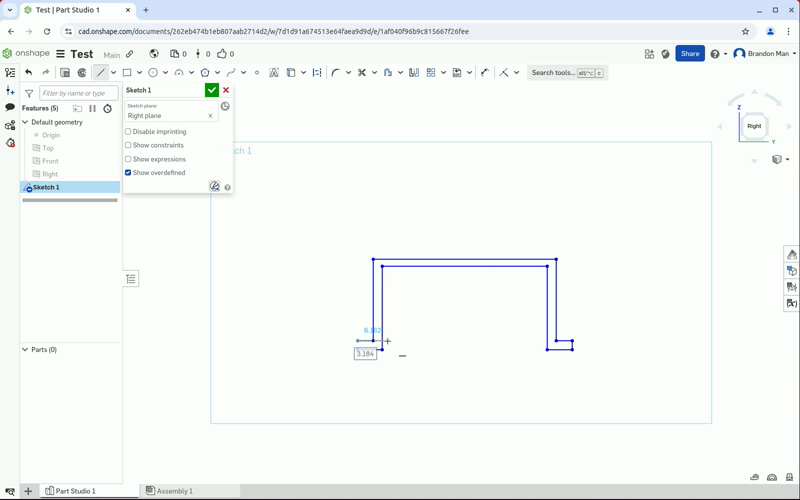
key_down(shift)
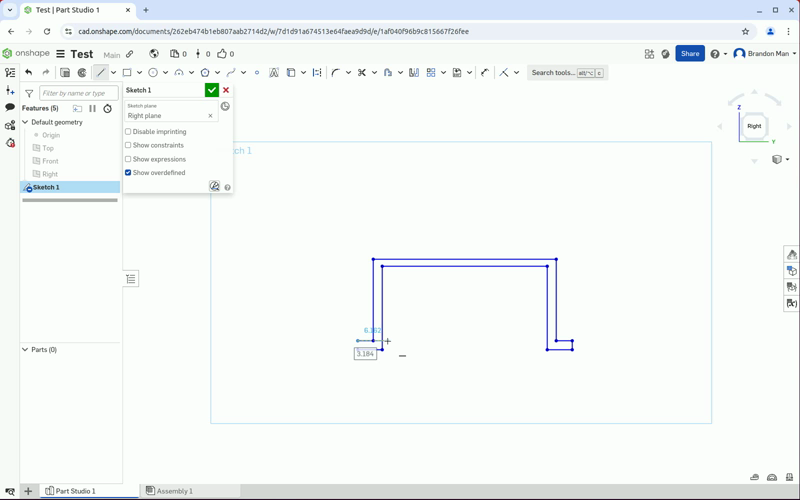
mouse_move(357, 349)
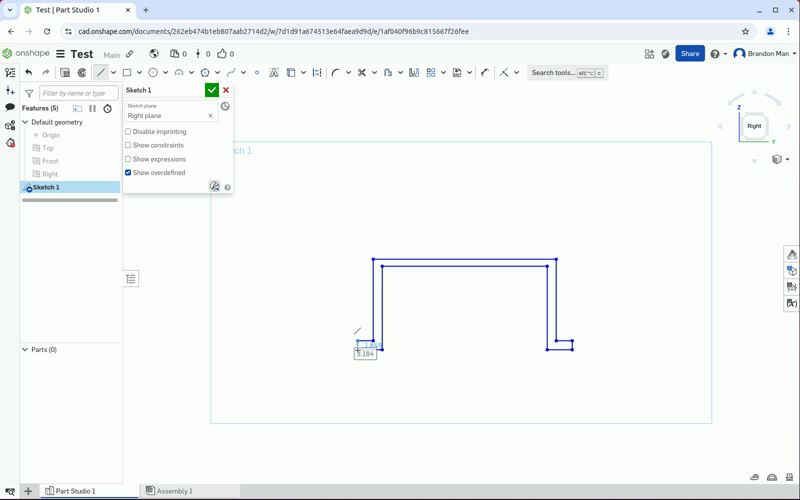
key_up(shift)
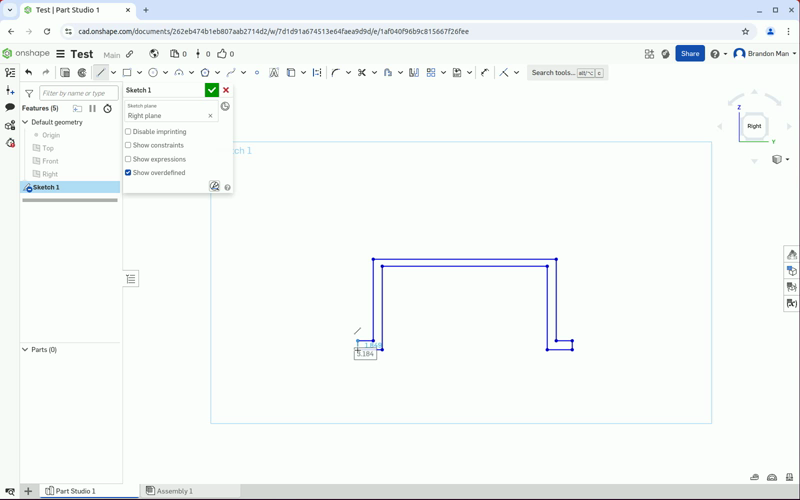
click(357, 349)
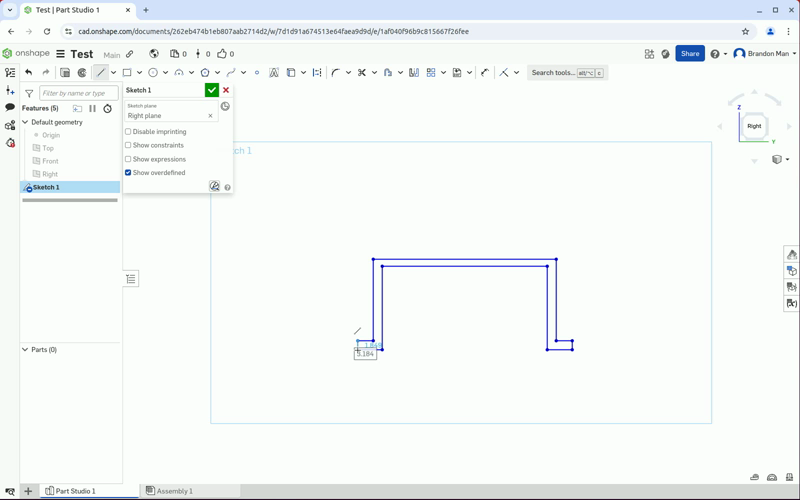
key(esc)
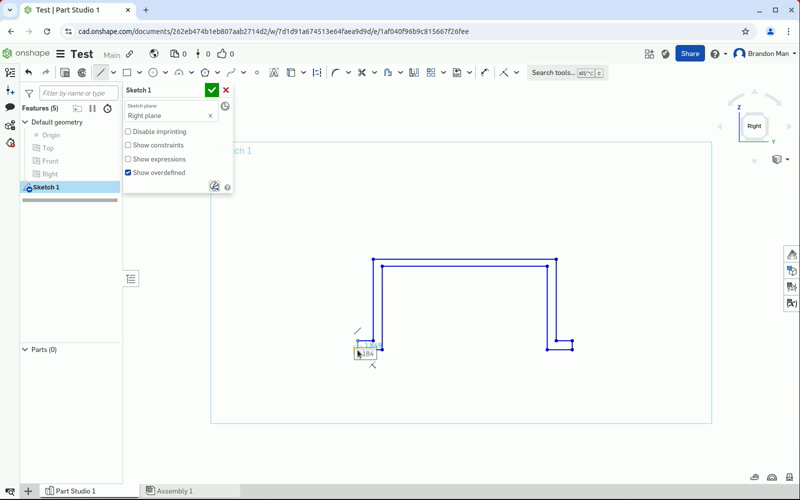
mouse_move(442, 263)
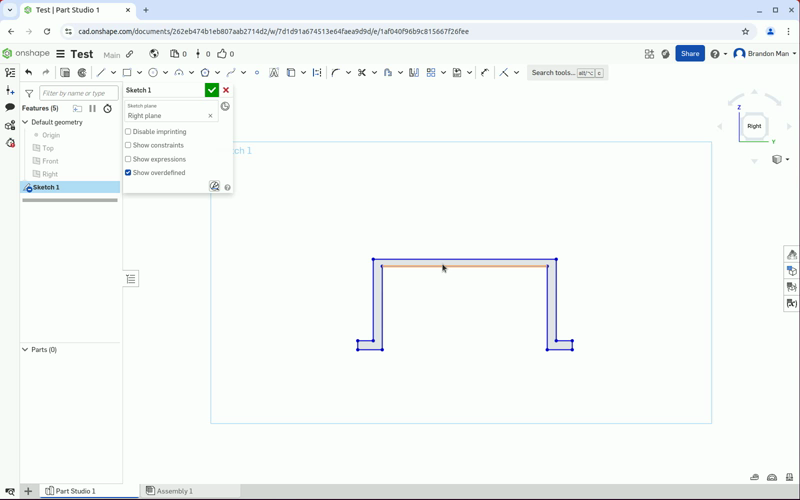
click(442, 263)
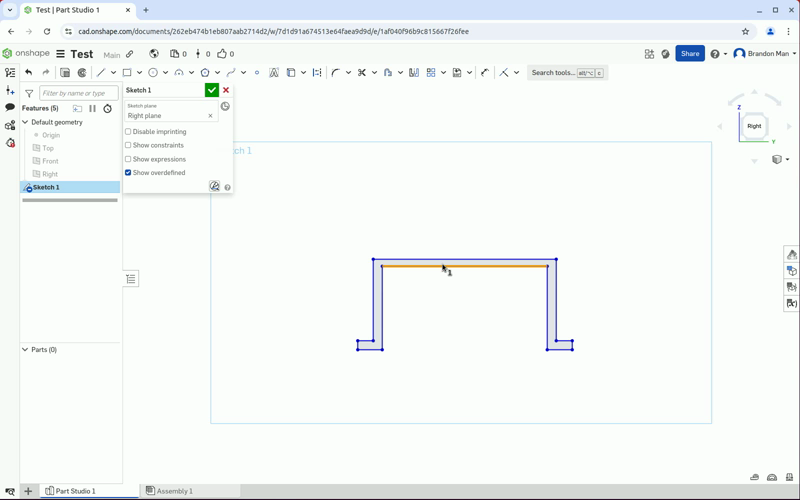
mouse_move(73, 352)
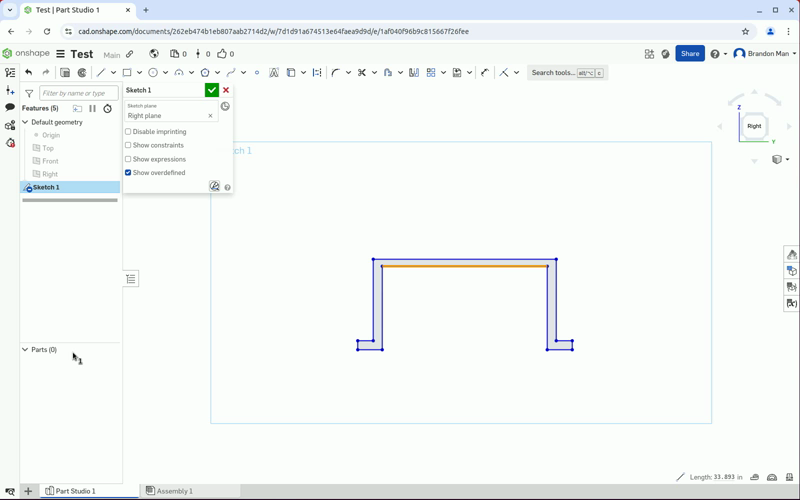
key(shift+y)
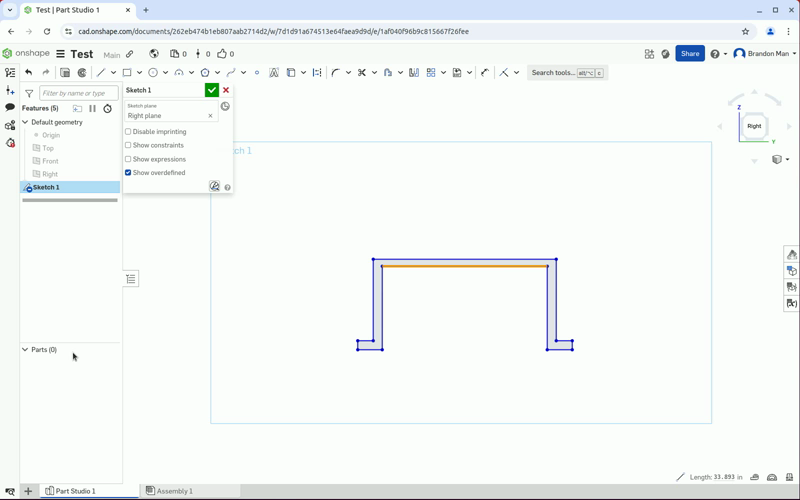
key(shift+e)
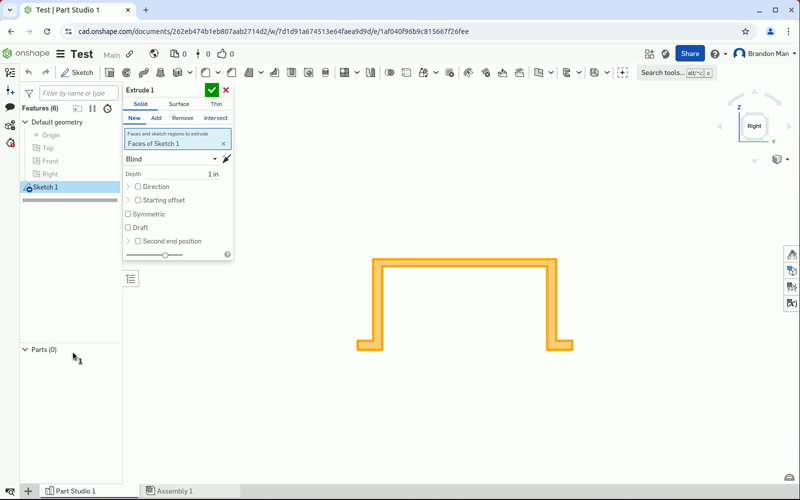
mouse_move(143, 106)
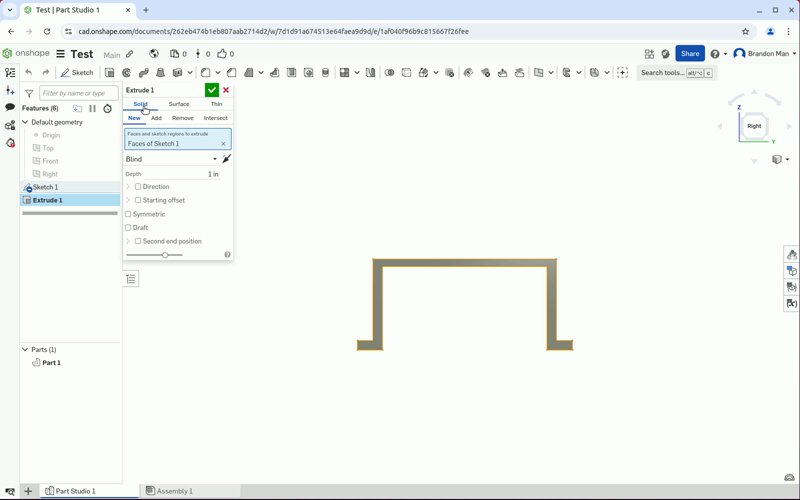
click(143, 106)
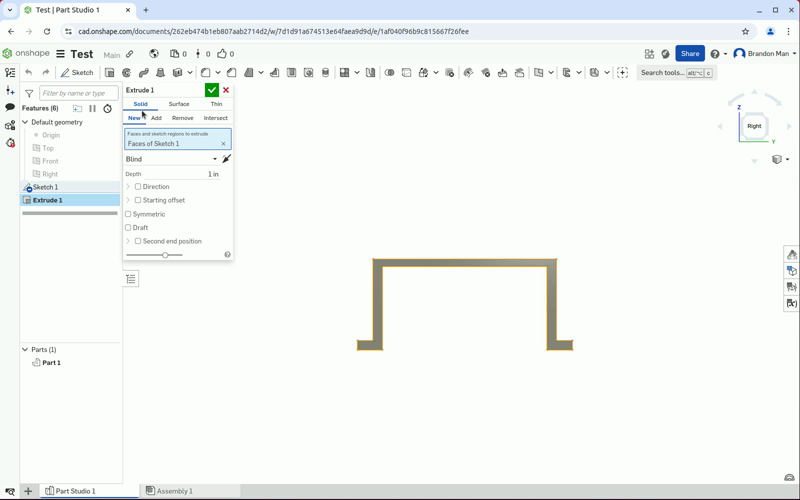
mouse_move(137, 120)
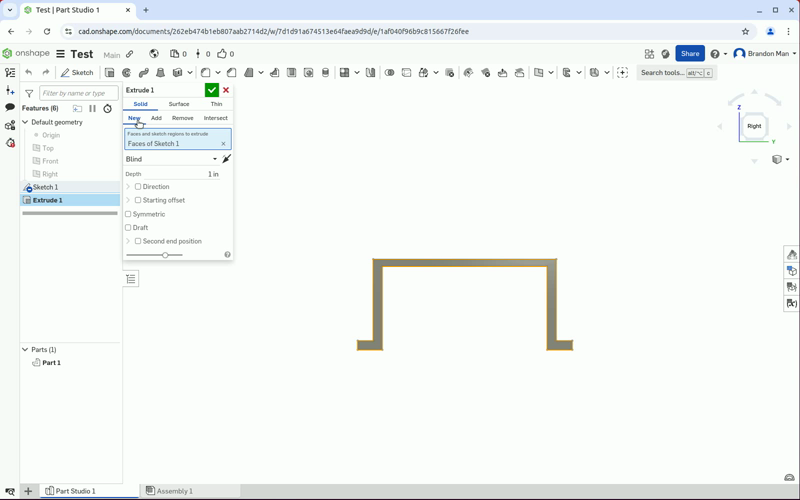
click(137, 120)
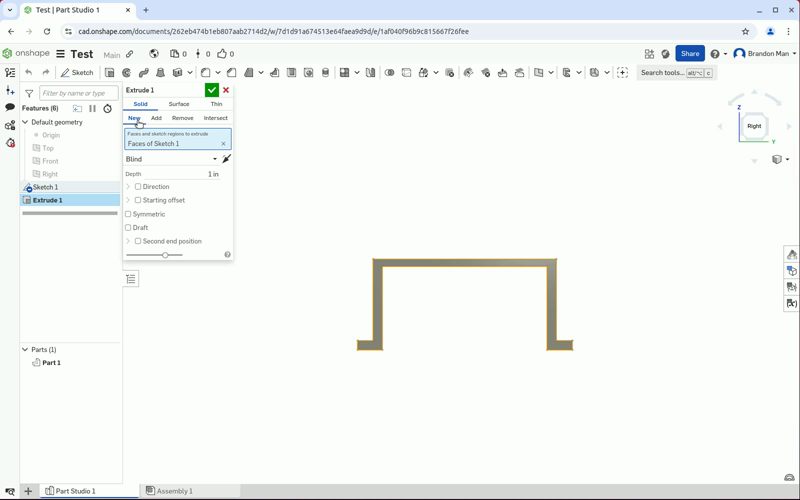
key(tab, 4)
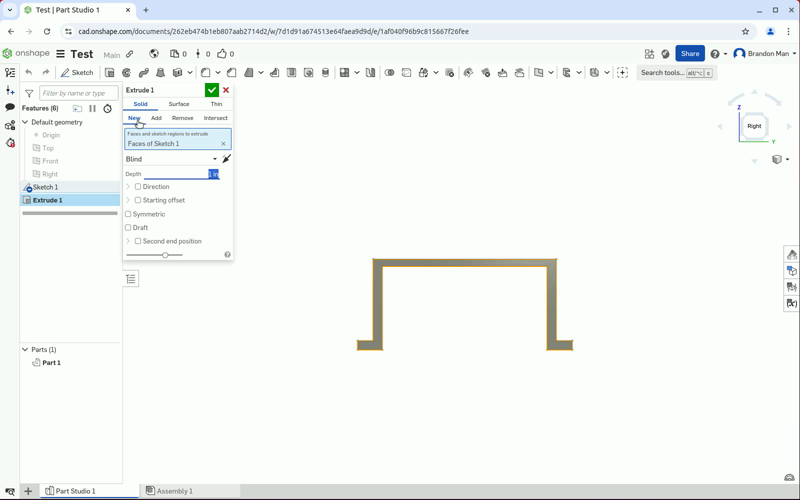
text(4.333)
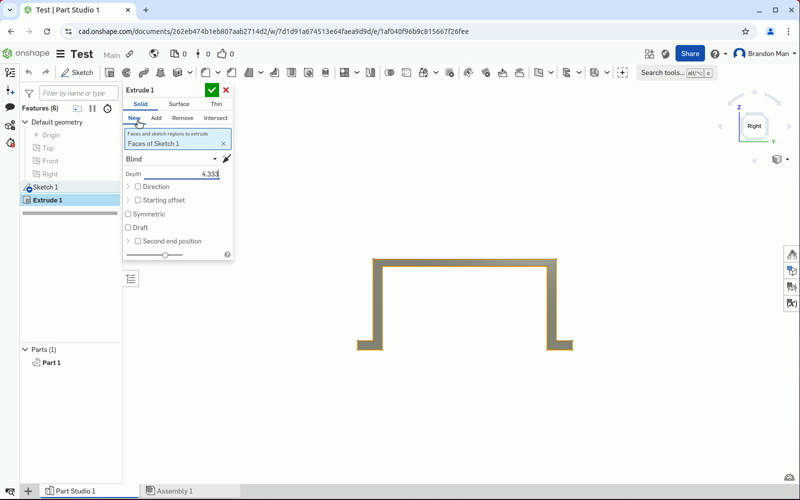
key(enter)
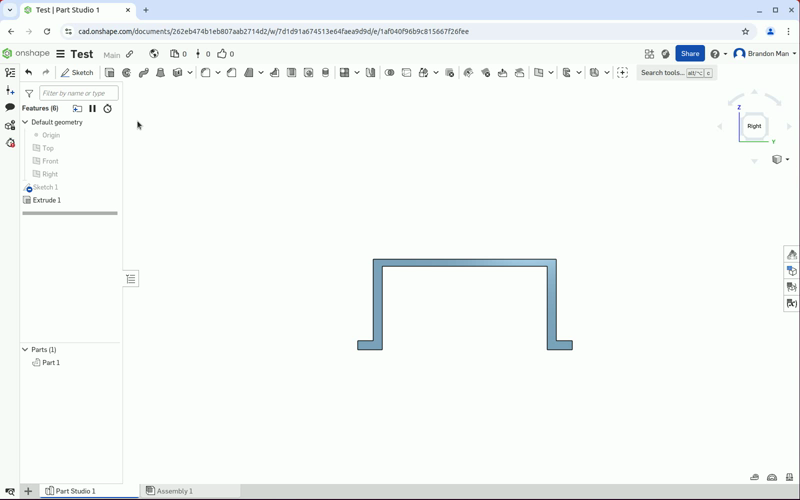
key(shift+h)
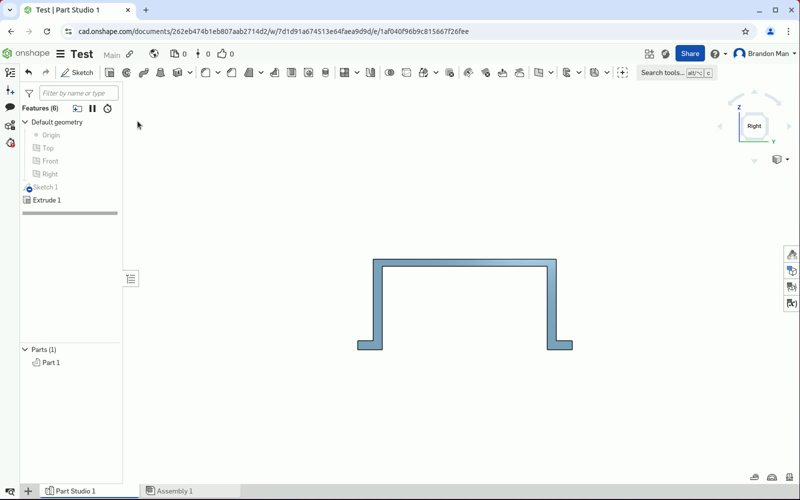
key(shift+h)
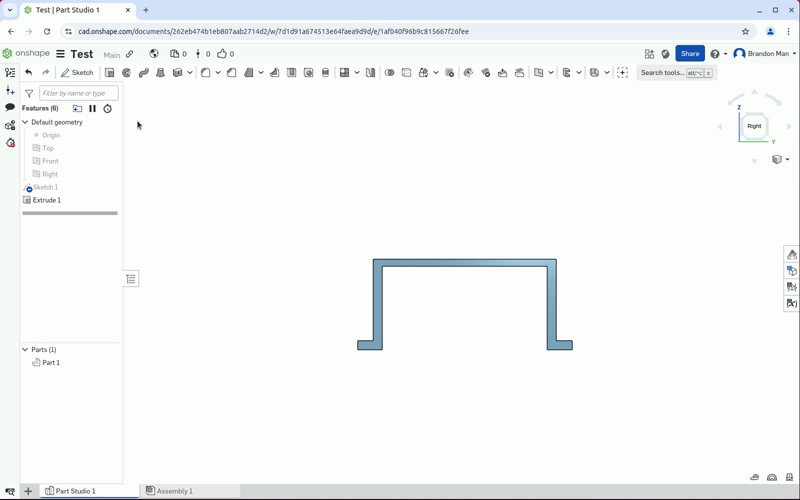
mouse_move(73, 189)
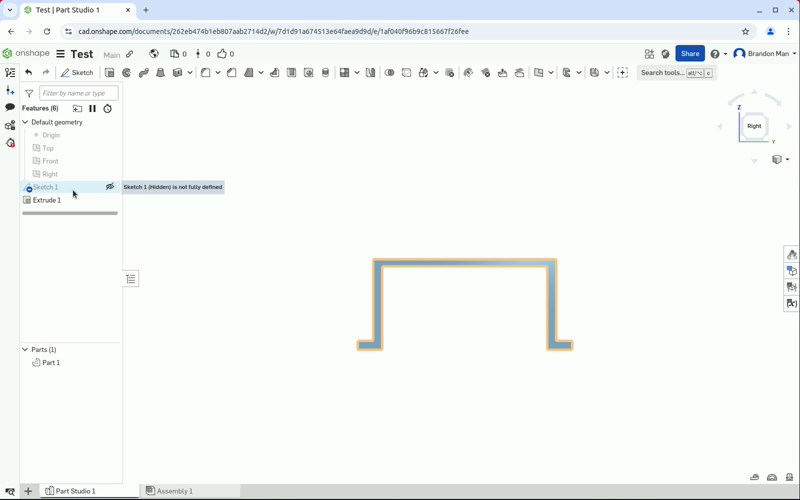
click(73, 189)
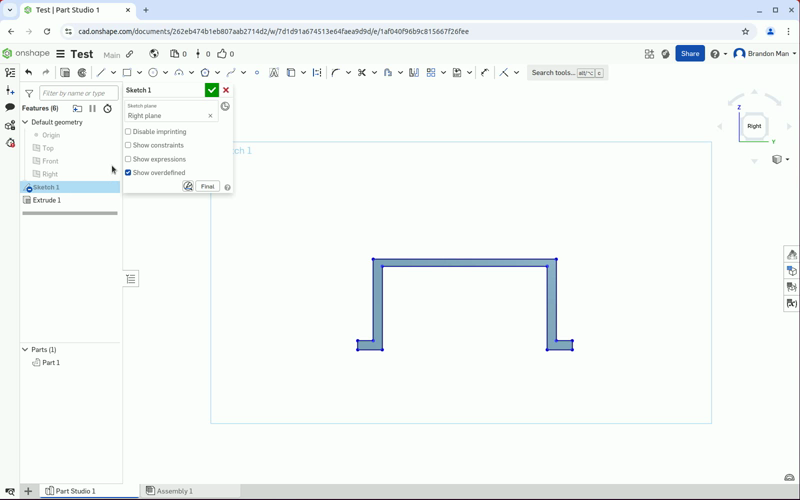
mouse_move(229, 92)
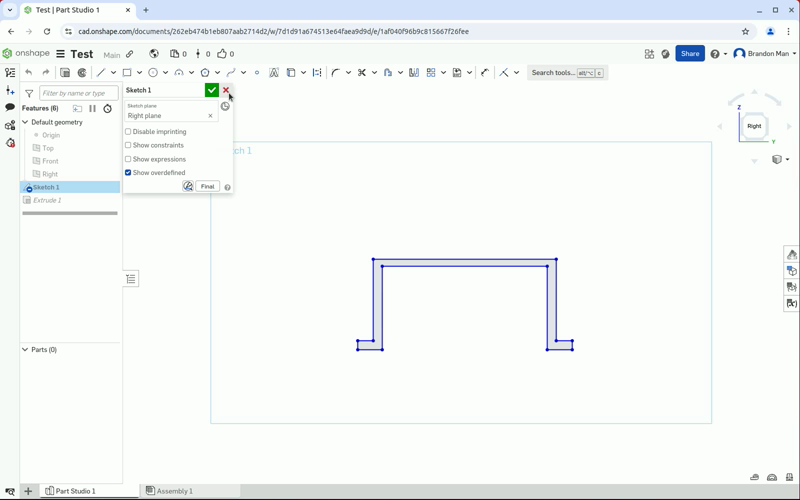
click(229, 92)
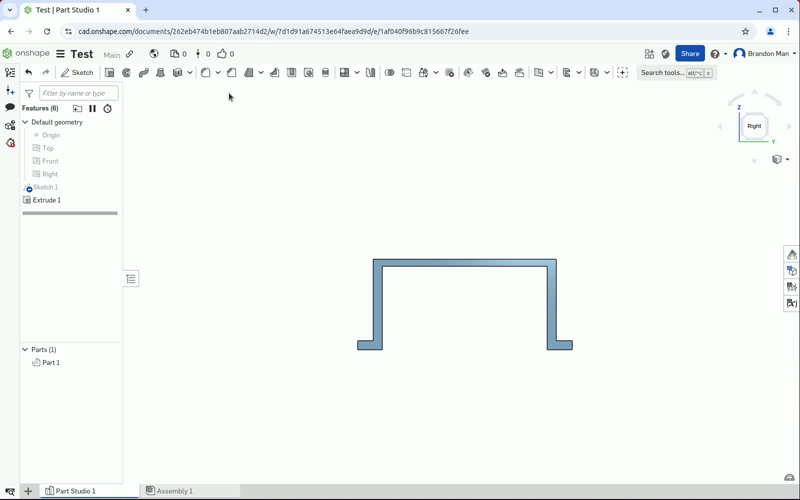
mouse_move(73, 352)
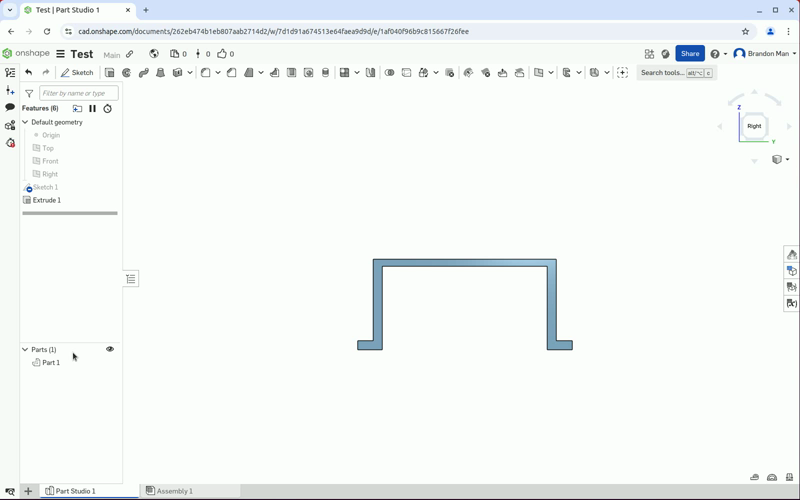
key(y)
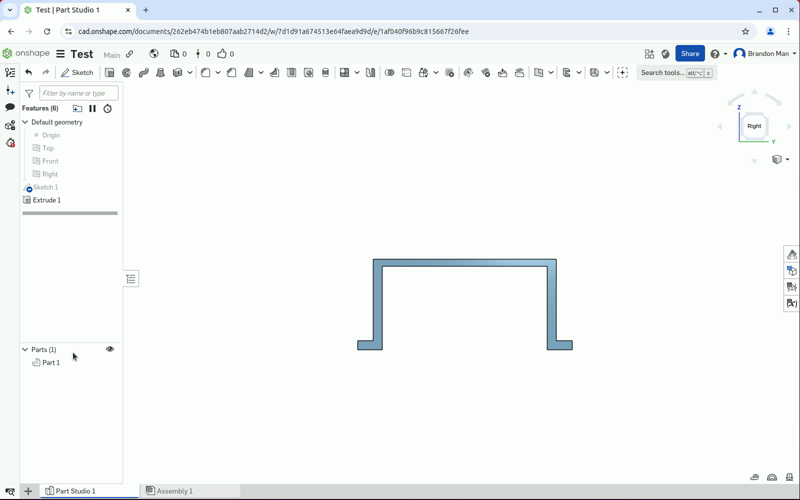
key(shift+p)
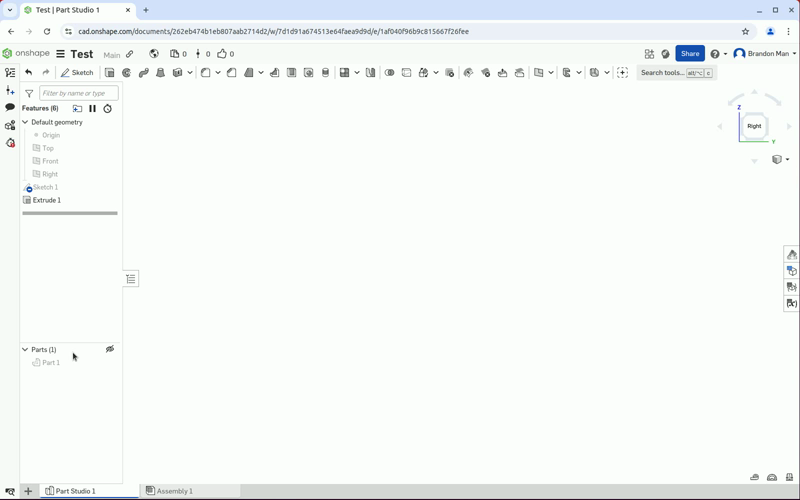
key(space)
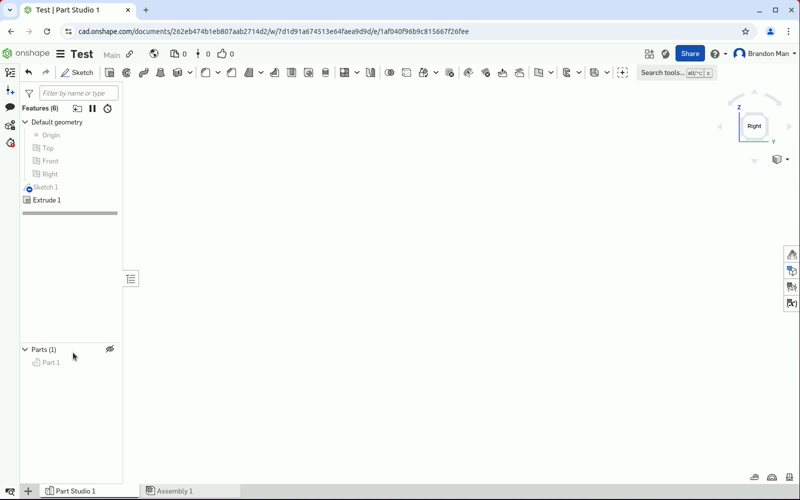
key_down(shift)
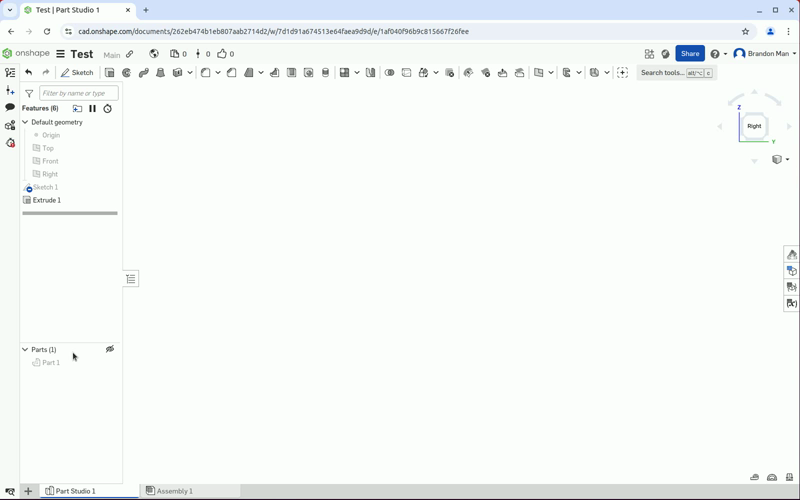
key(right)
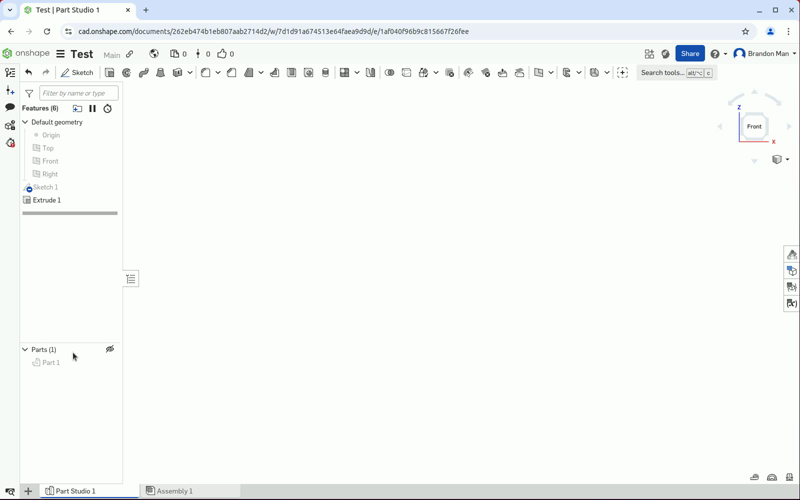
key_up(shift)
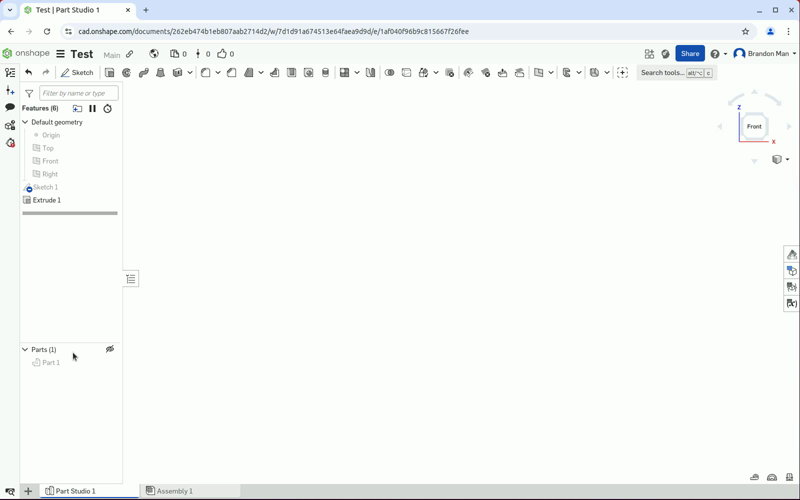
key(space)
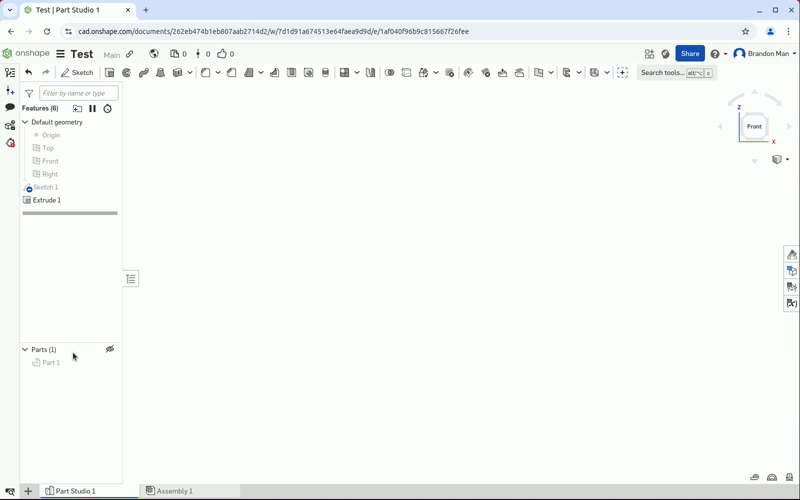
key_down(shift)
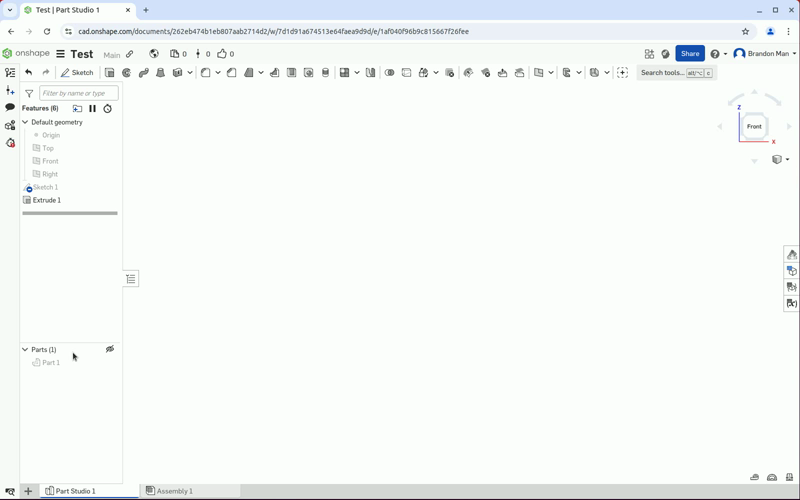
key(down)
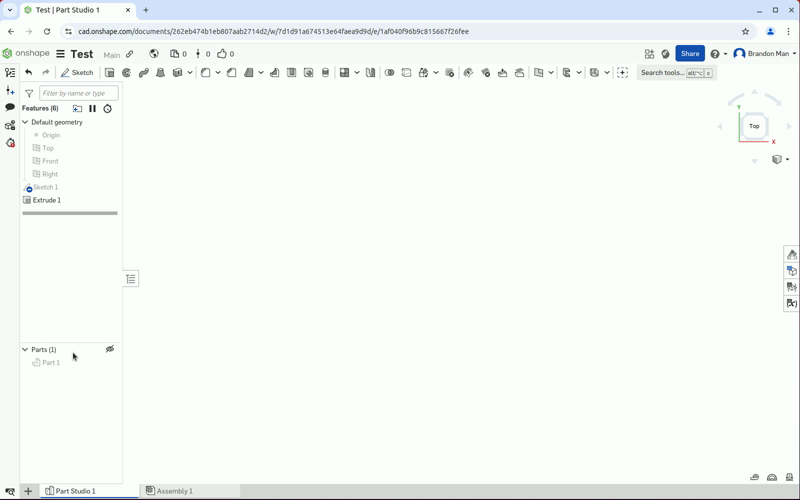
key_up(shift)
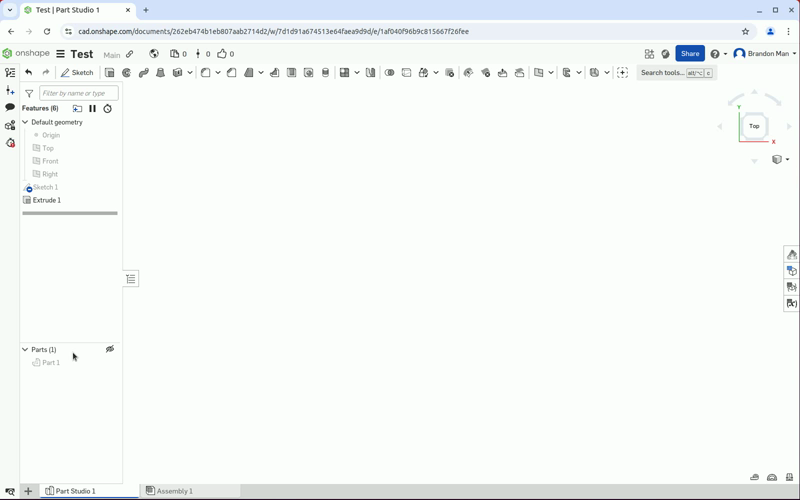
mouse_move(73, 352)
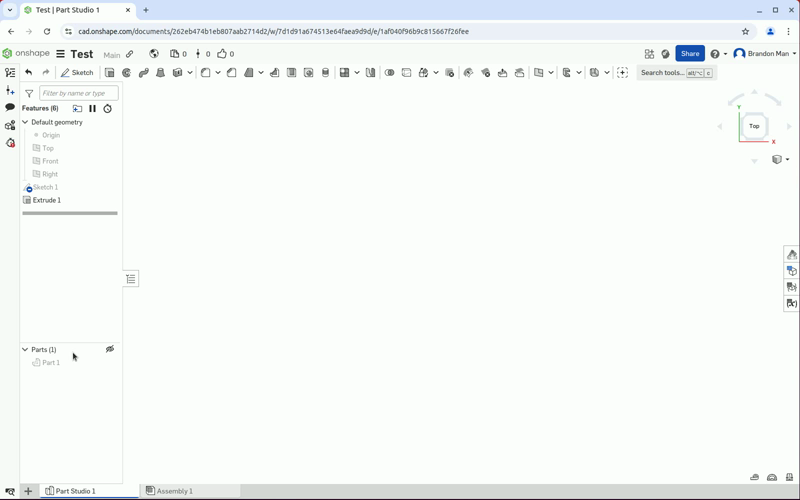
key(shift+y)
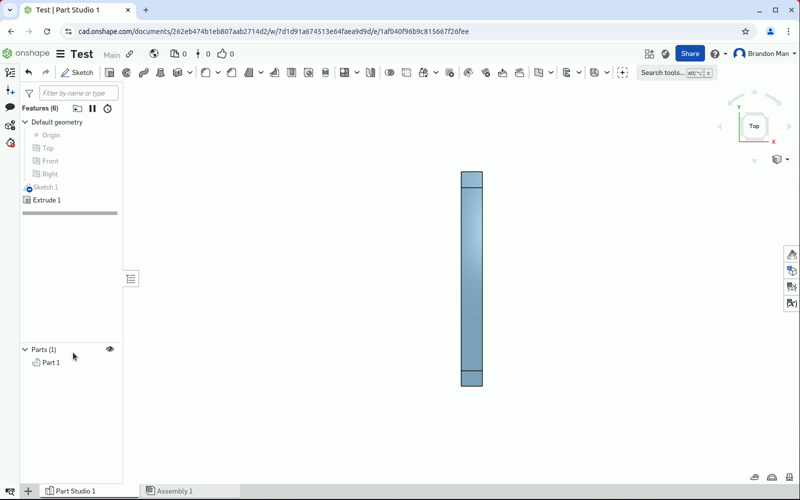
mouse_move(541, 75)
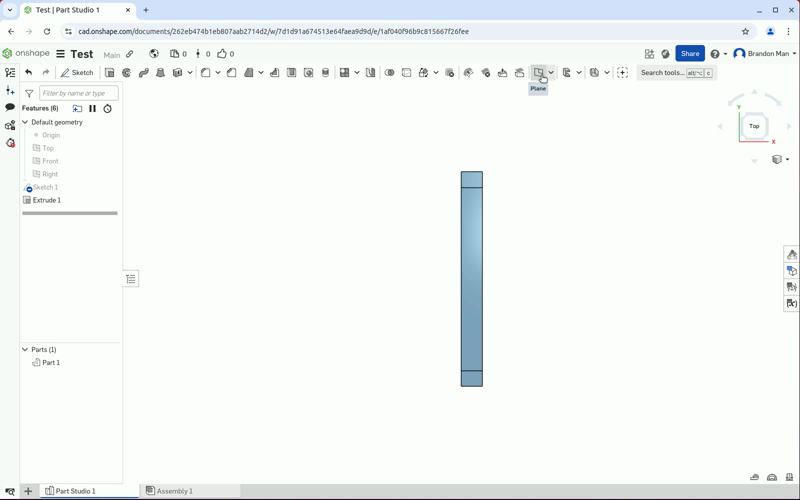
click(541, 75)
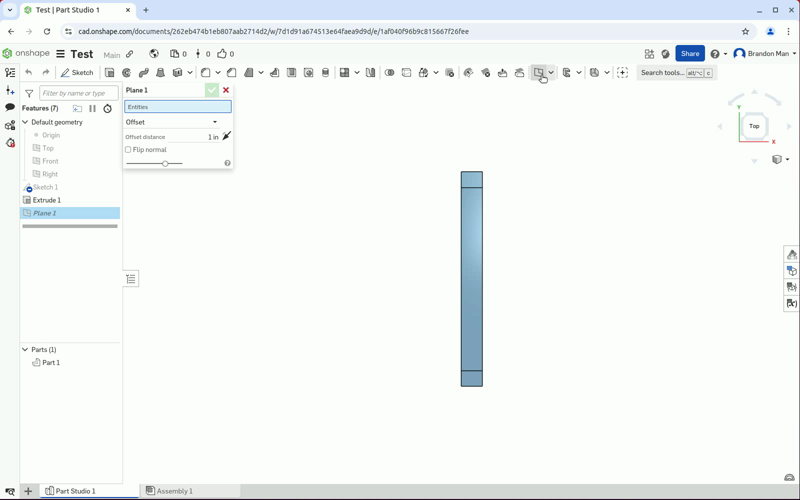
mouse_move(73, 150)
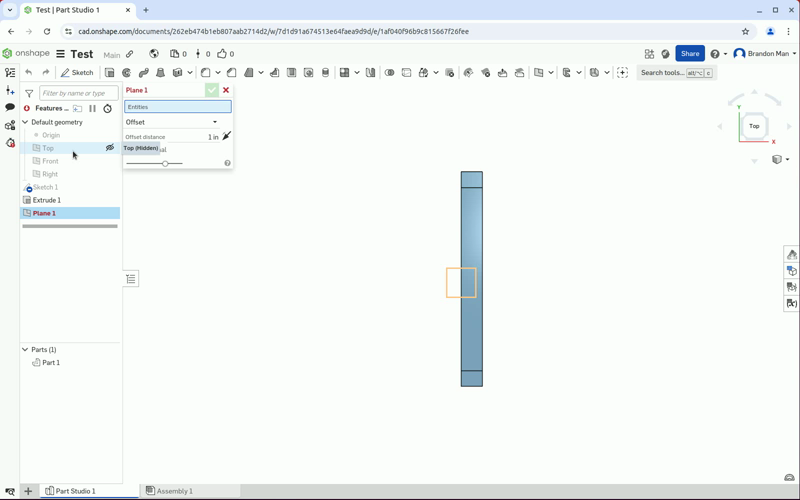
click(73, 150)
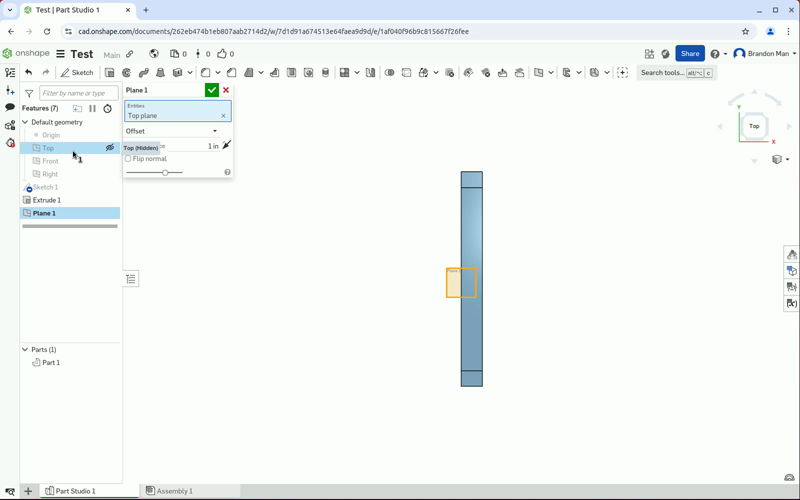
key(tab, 2)
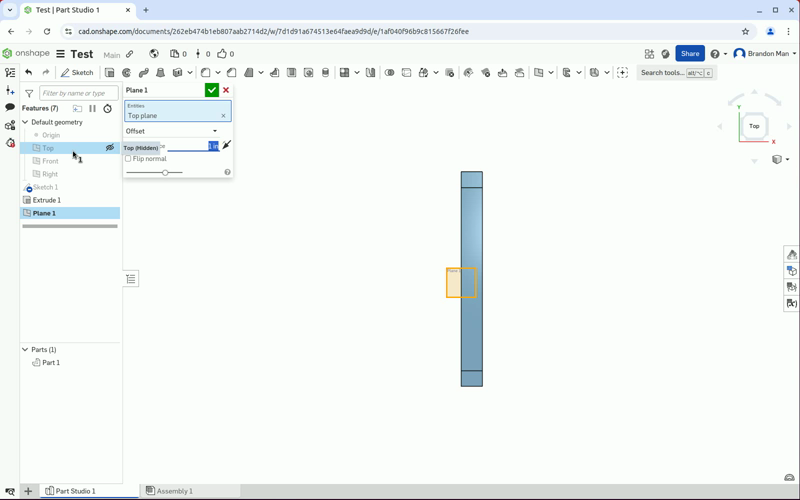
text(11.801)
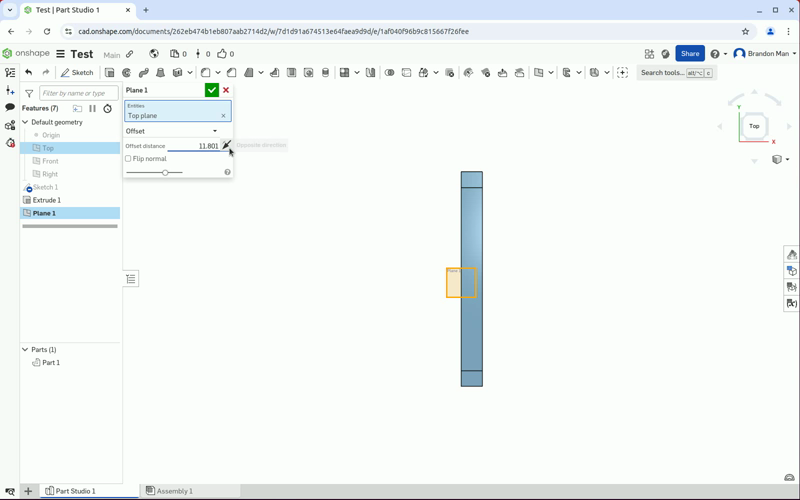
mouse_move(229, 147)
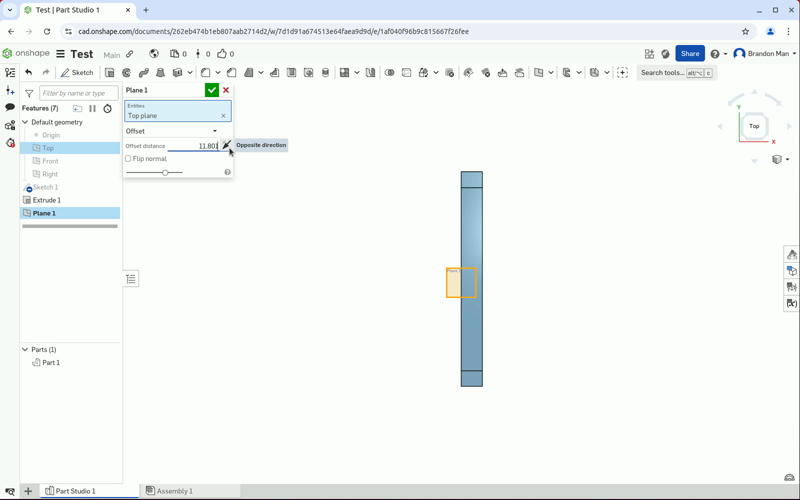
click(229, 147)
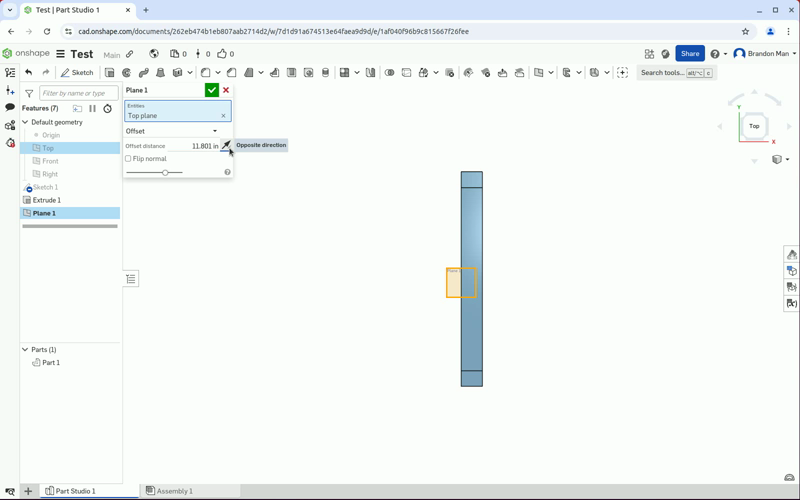
key(enter, 2)
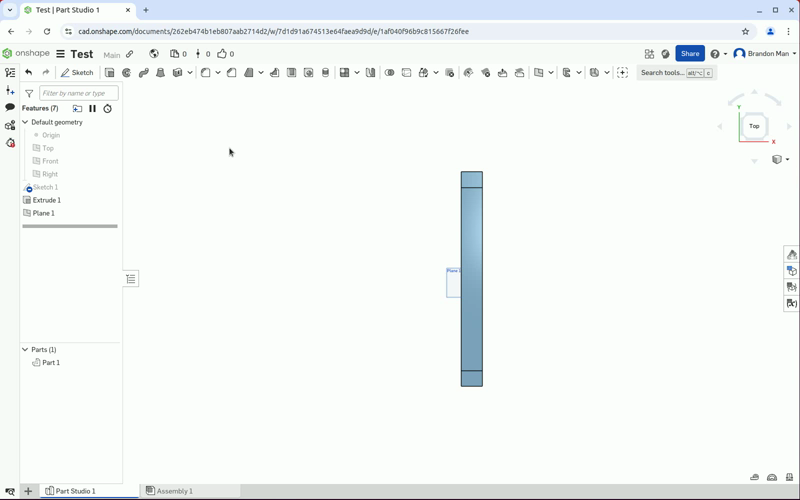
key(shift+s)
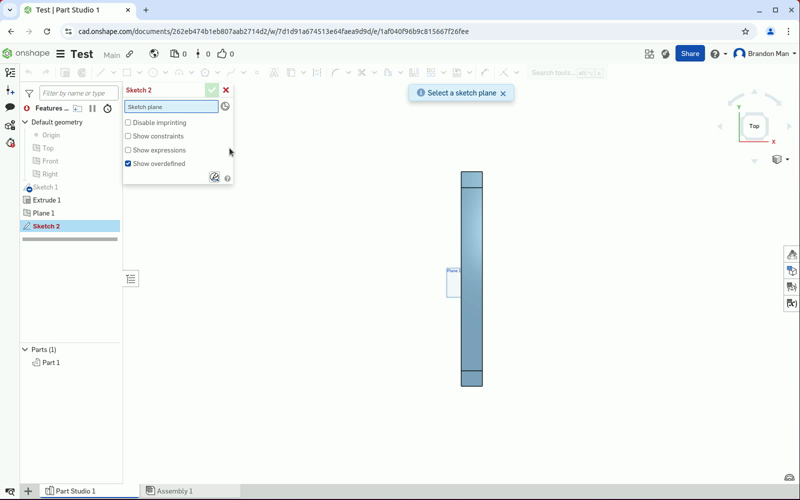
mouse_move(73, 215)
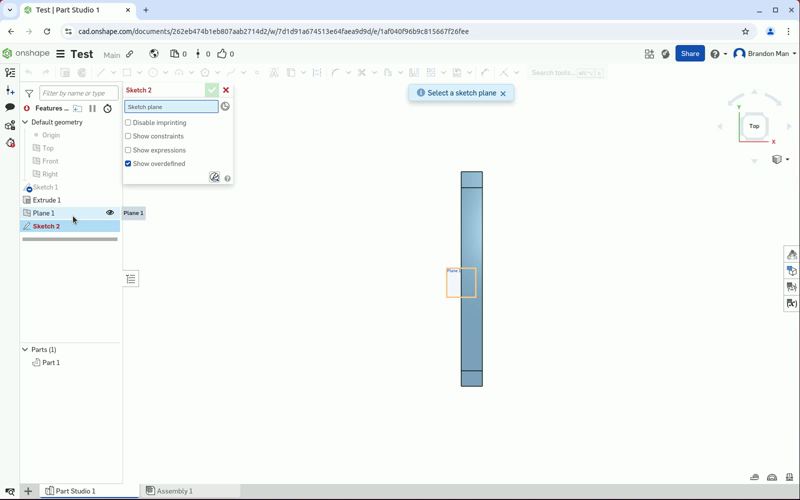
click(73, 215)
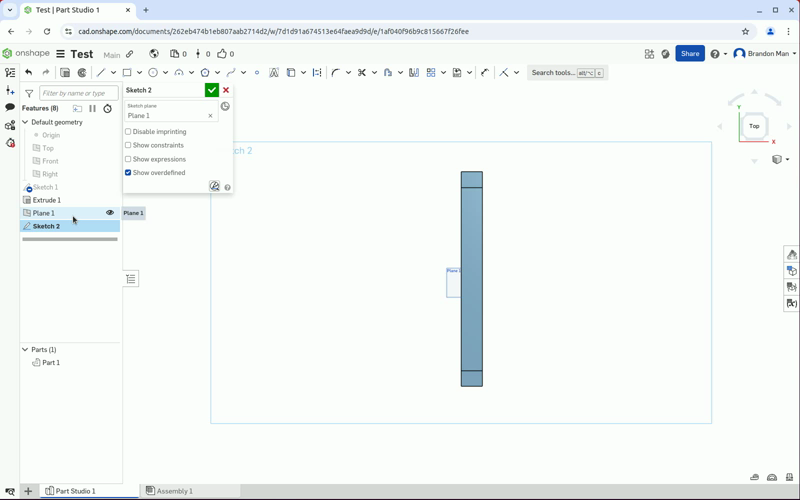
mouse_move(73, 352)
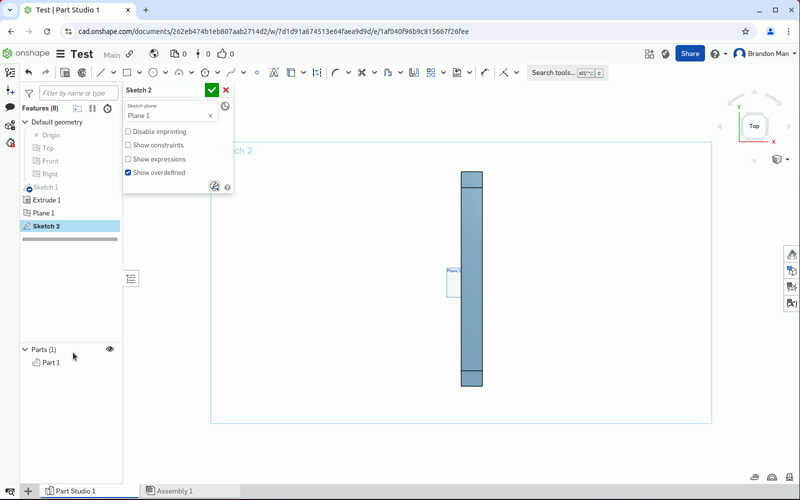
key(y)
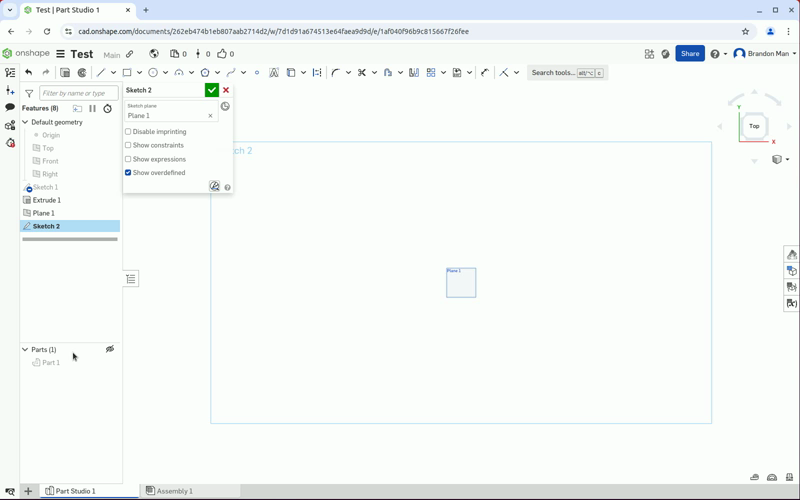
key(c)
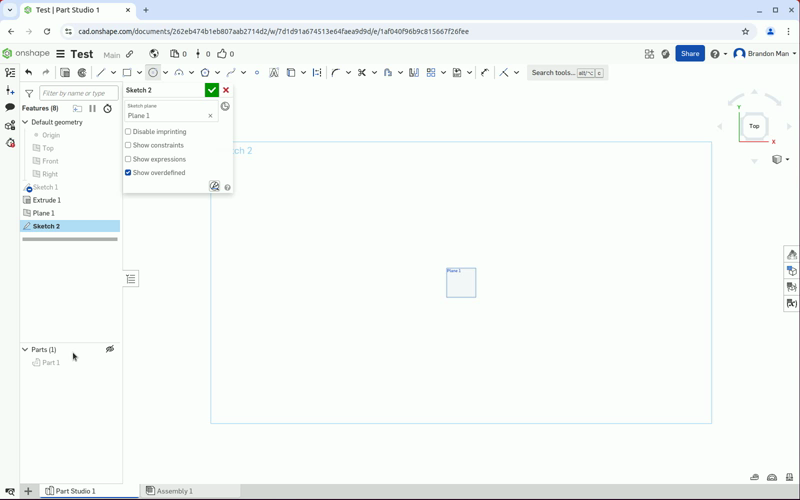
key_down(shift)
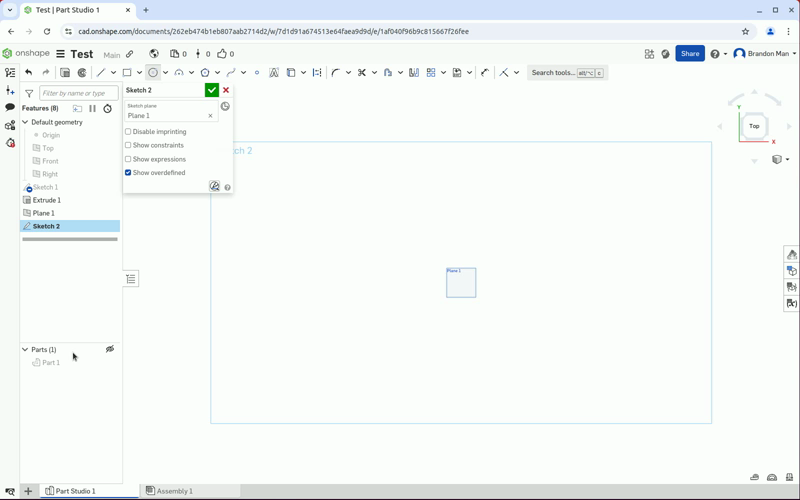
mouse_move(471, 178)
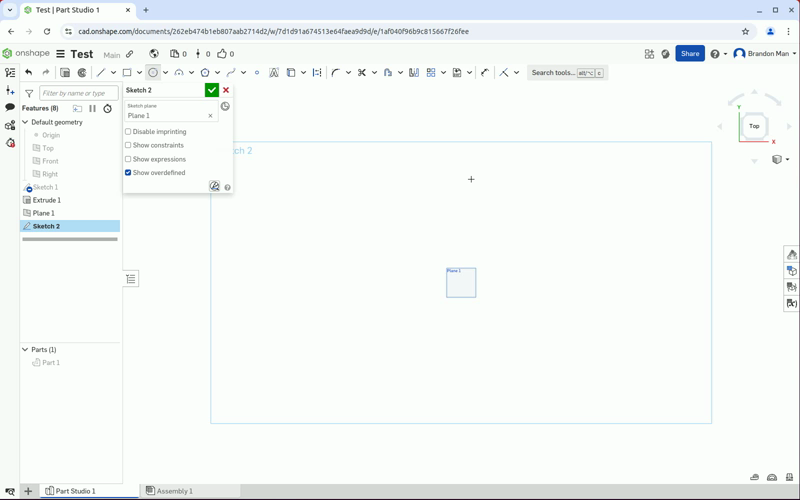
click(471, 178)
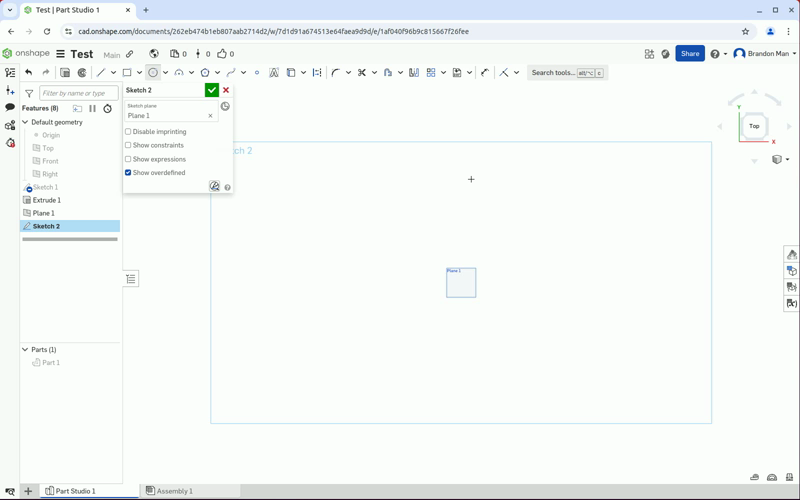
key_up(shift)
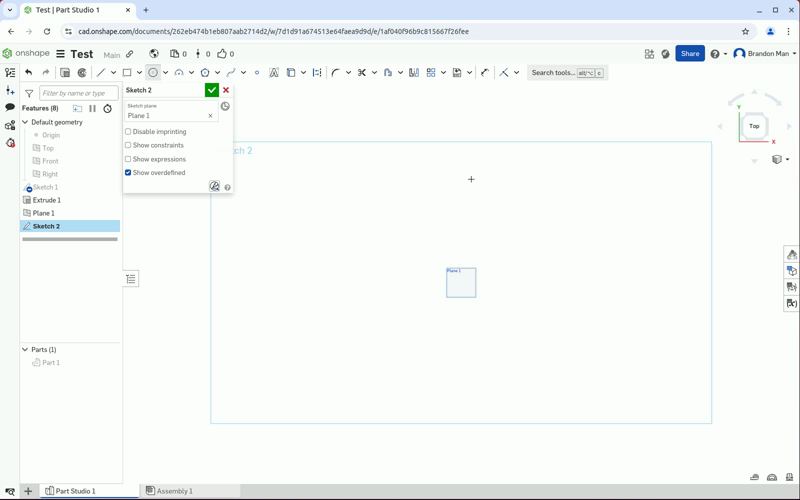
mouse_move(476, 178)
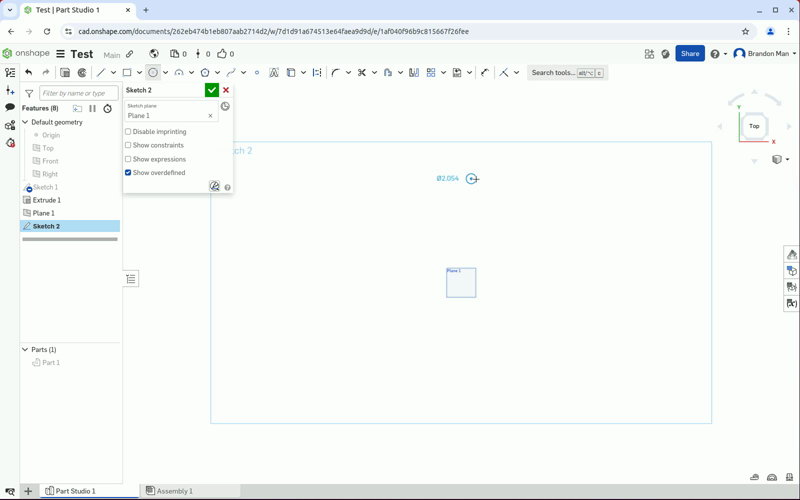
click(476, 178)
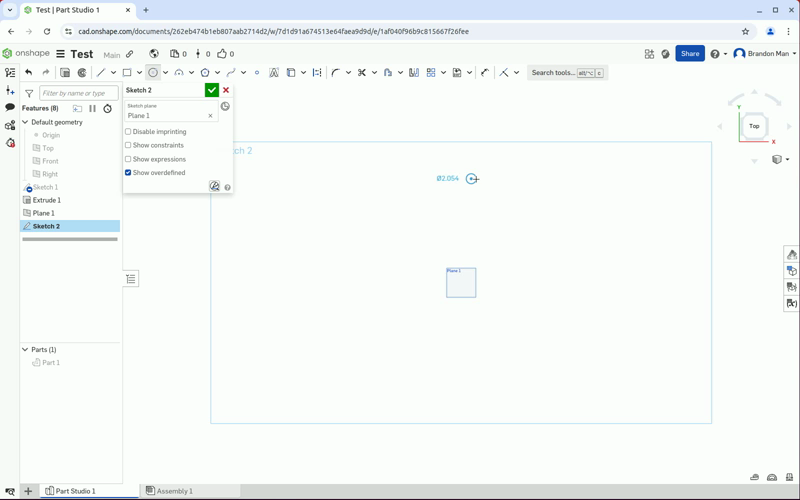
key(esc)
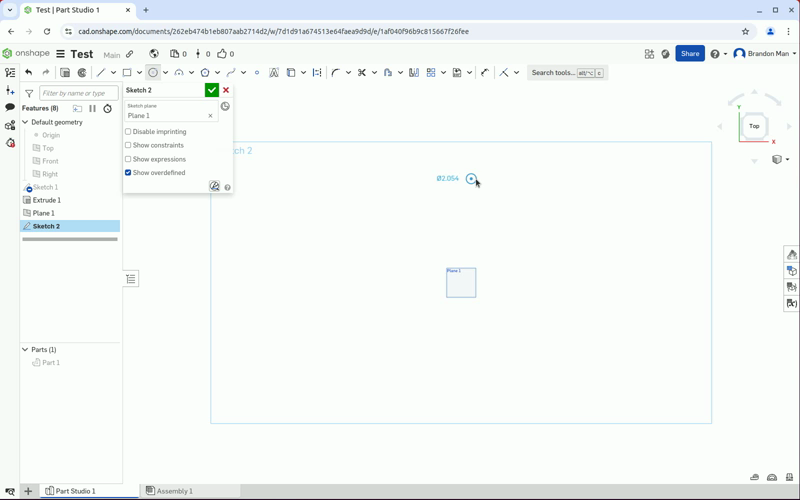
mouse_move(471, 179)
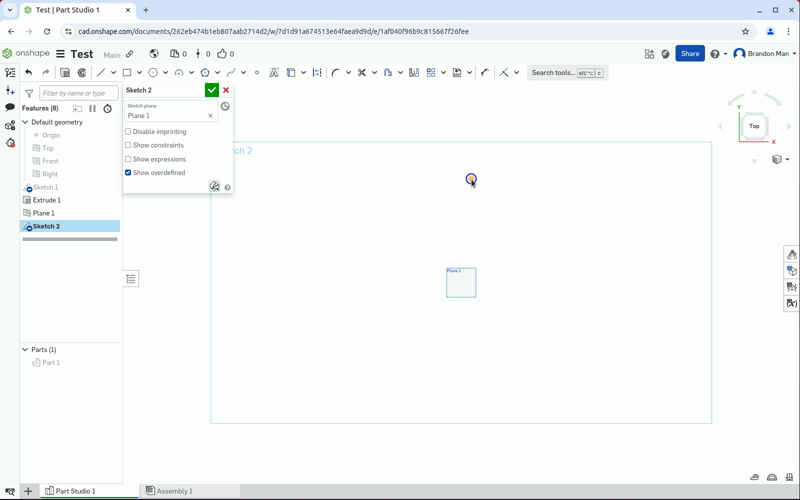
scroll(6)
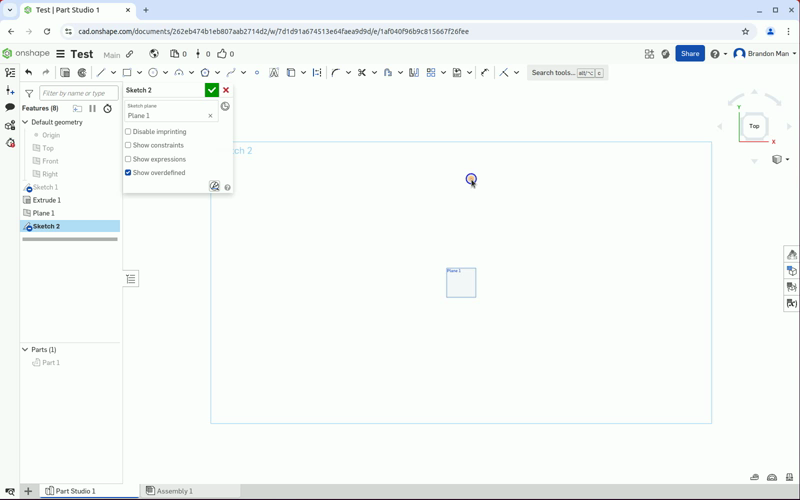
scroll(6)
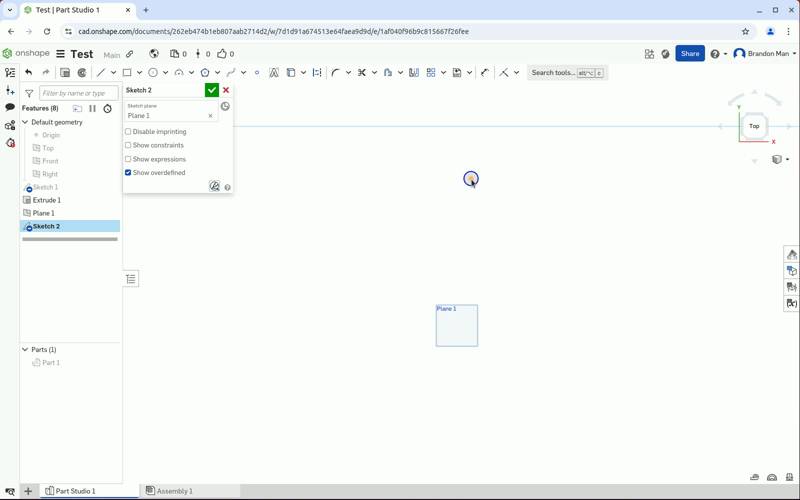
scroll(6)
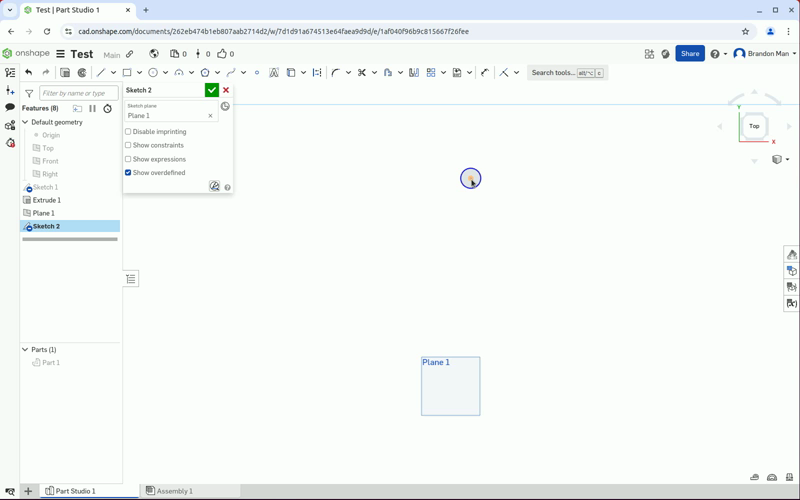
scroll(6)
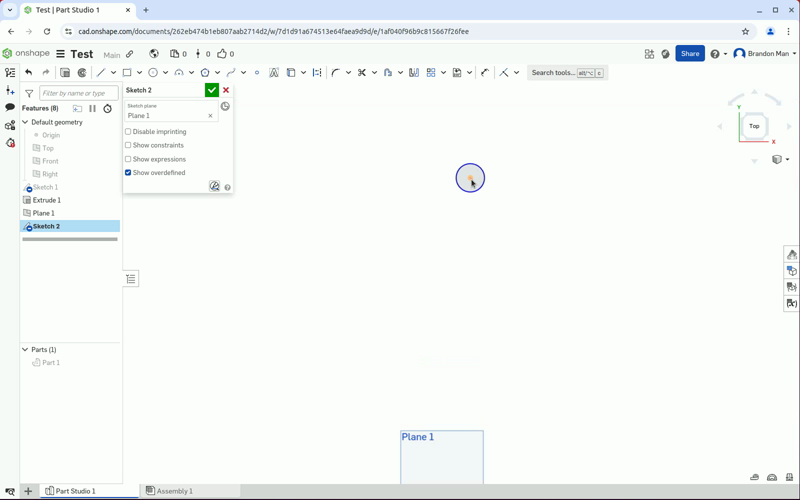
scroll(6)
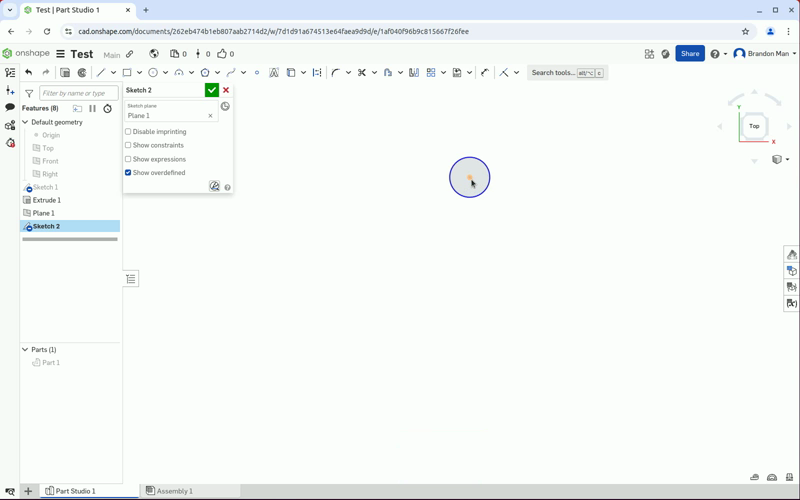
scroll(6)
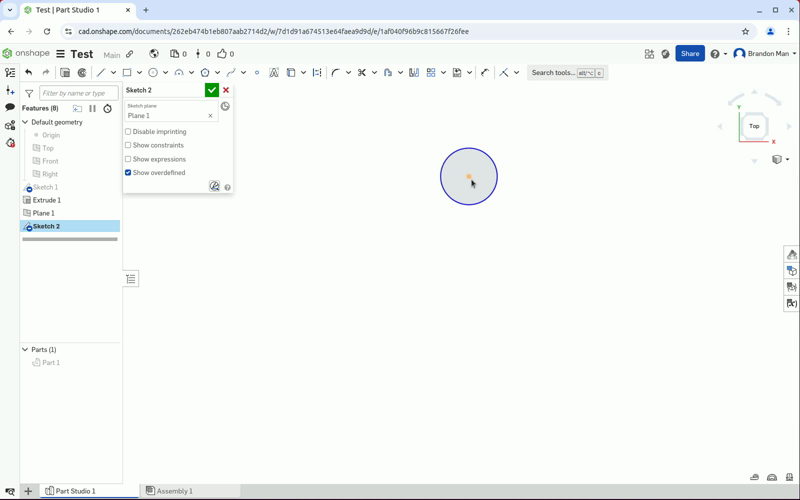
scroll(6)
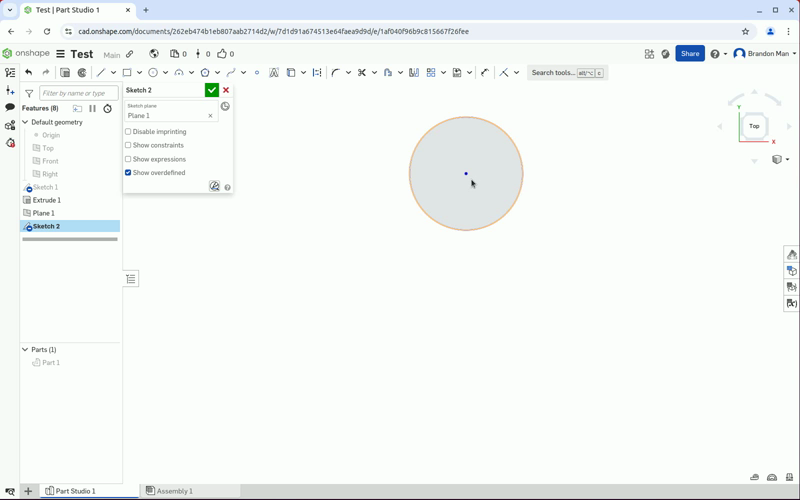
click(471, 179)
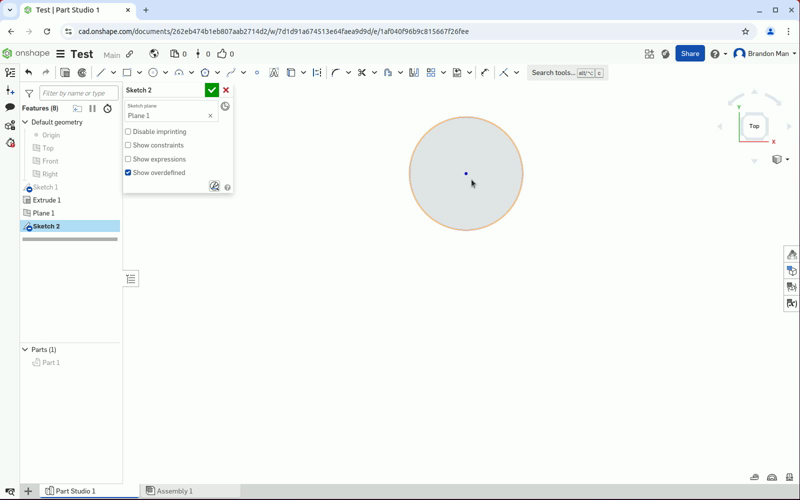
scroll(-6)
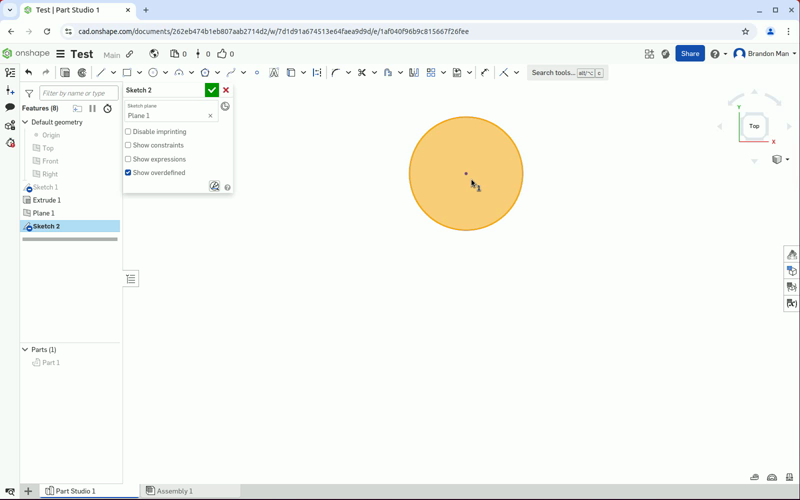
scroll(-6)
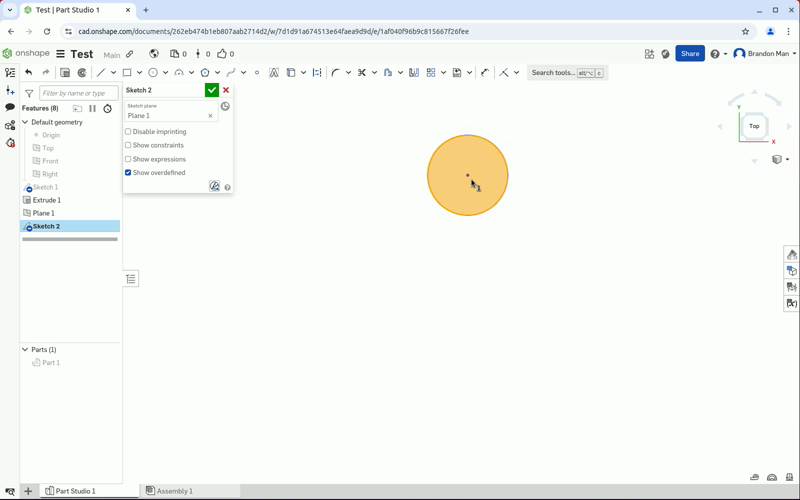
scroll(-6)
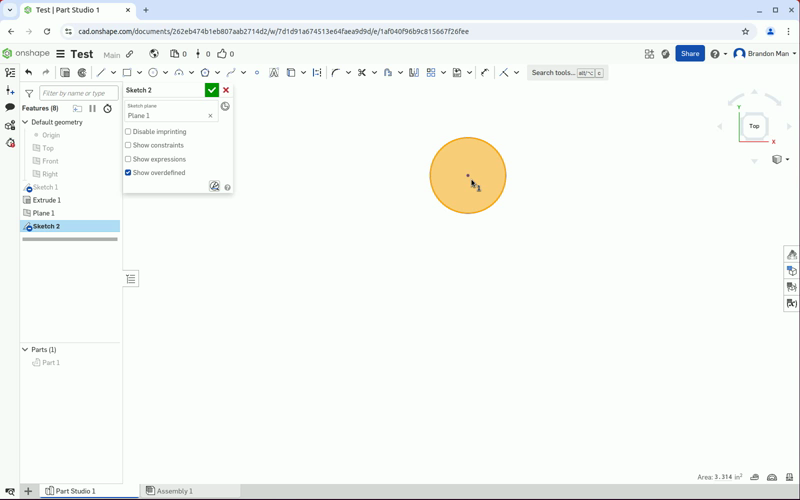
scroll(-6)
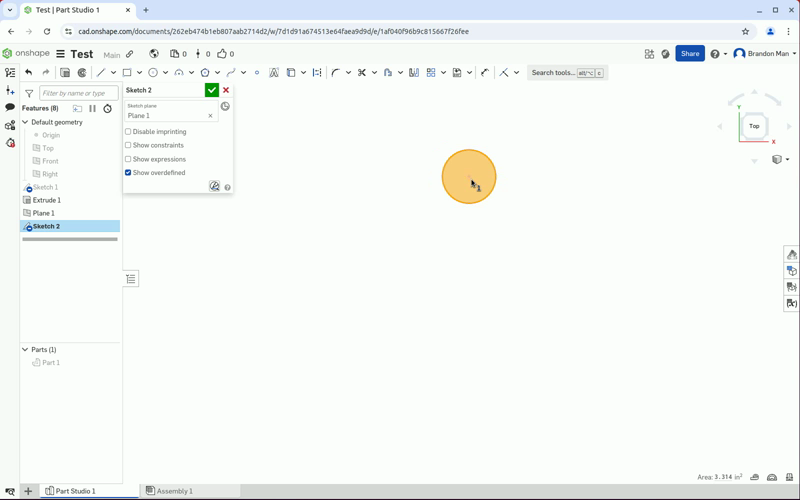
scroll(-6)
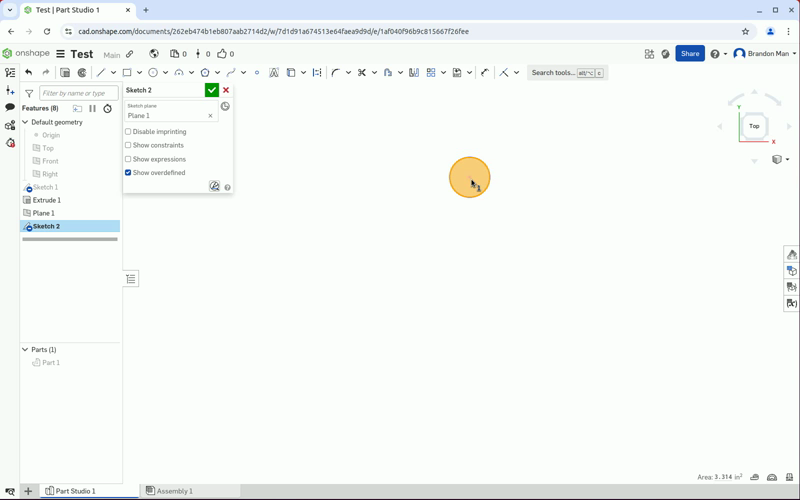
scroll(-6)
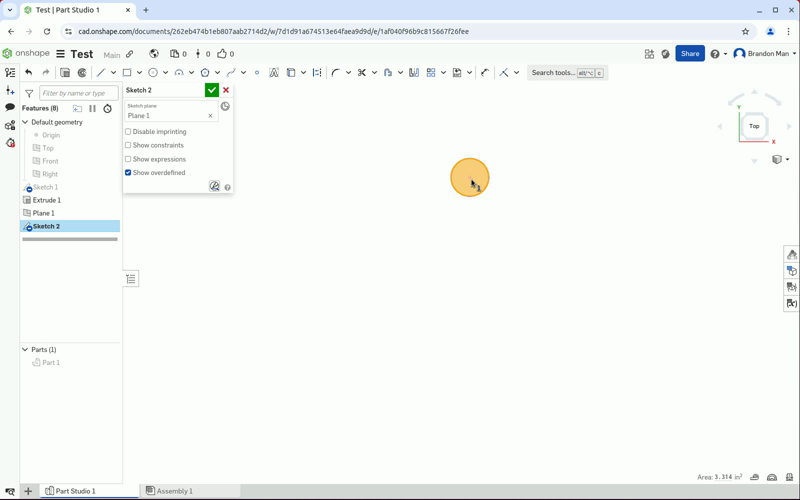
scroll(-6)
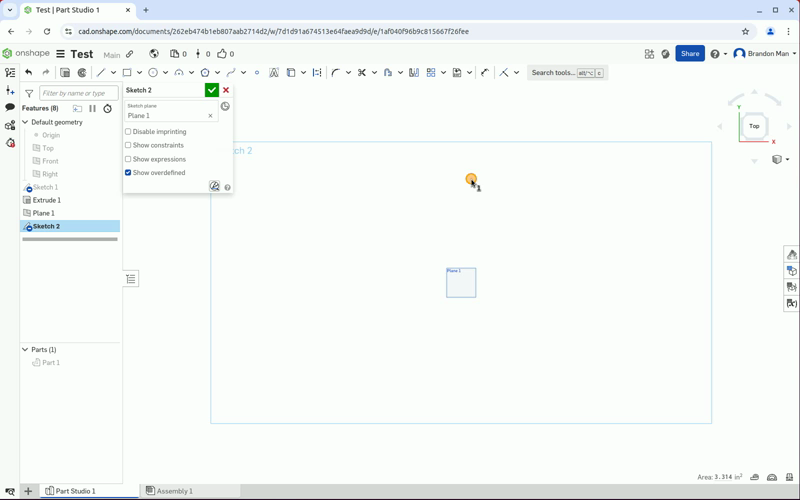
mouse_move(73, 352)
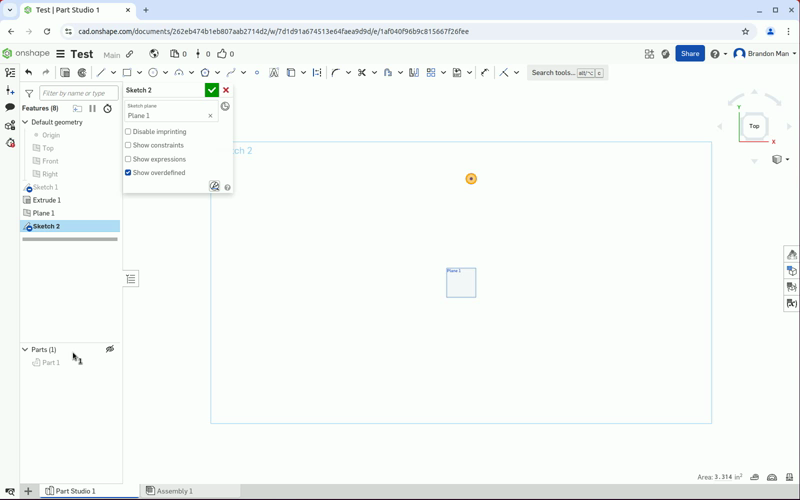
key(shift+y)
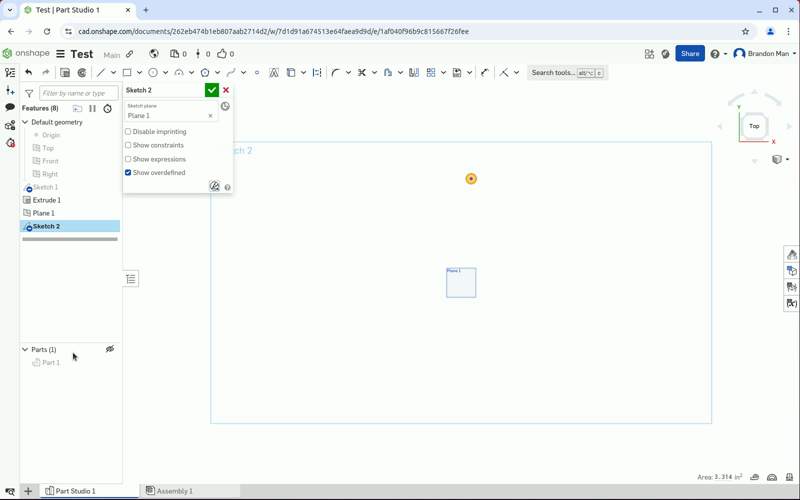
key(shift+e)
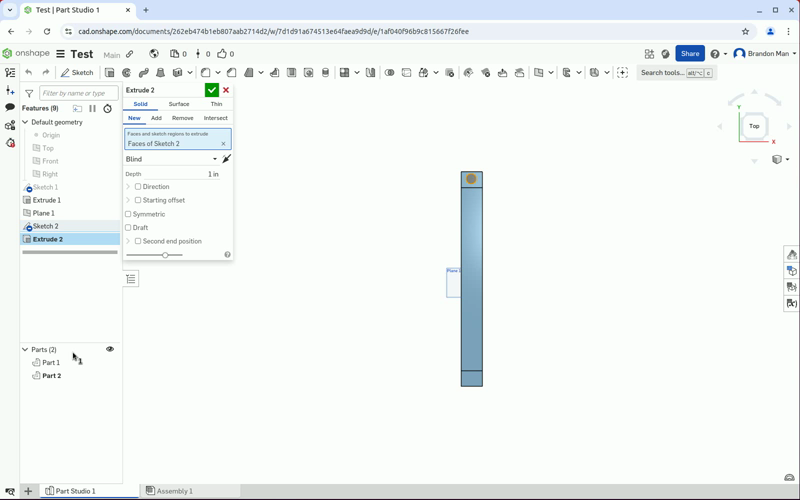
mouse_move(143, 106)
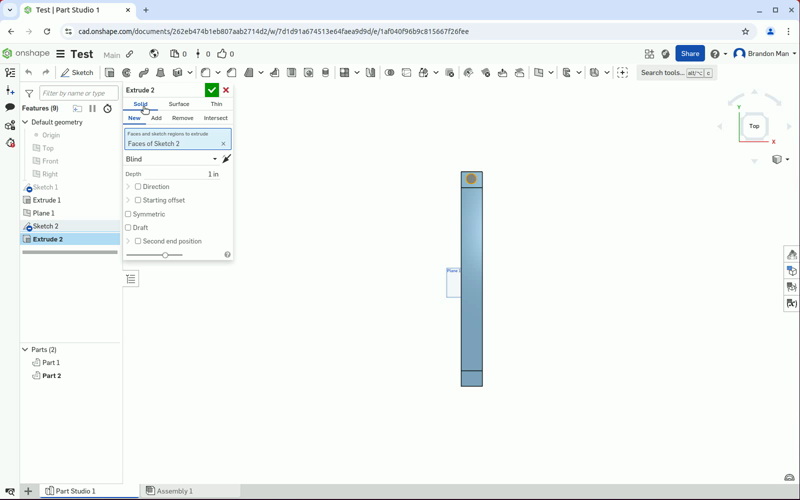
click(143, 106)
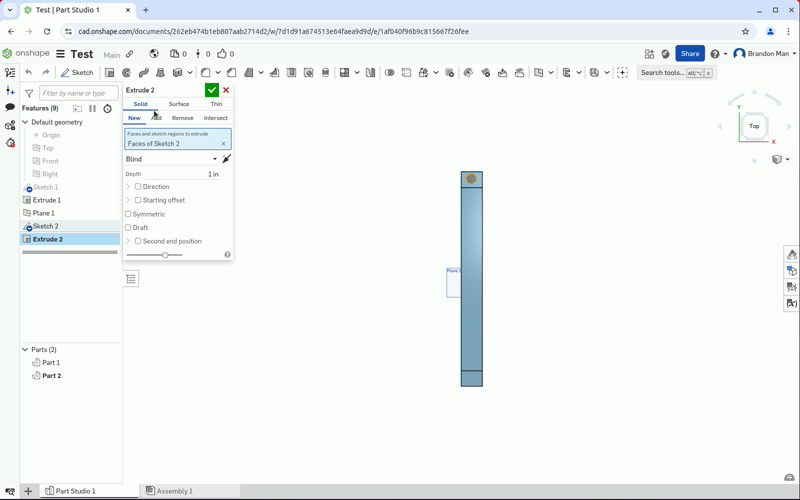
mouse_move(186, 120)
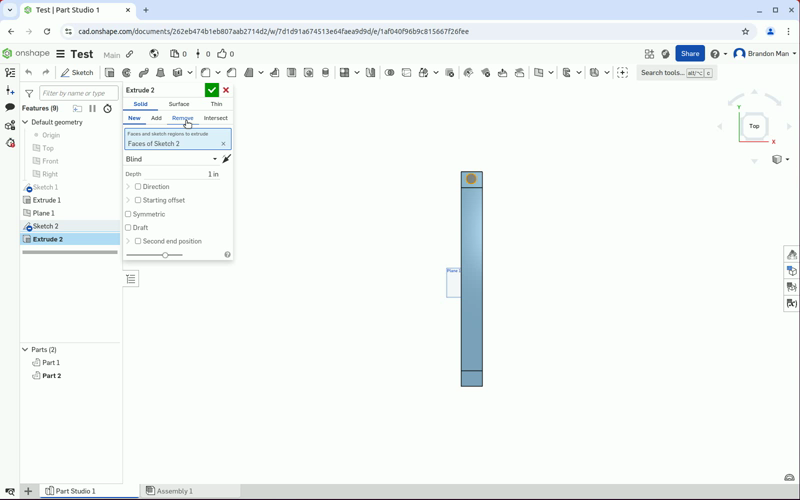
click(186, 120)
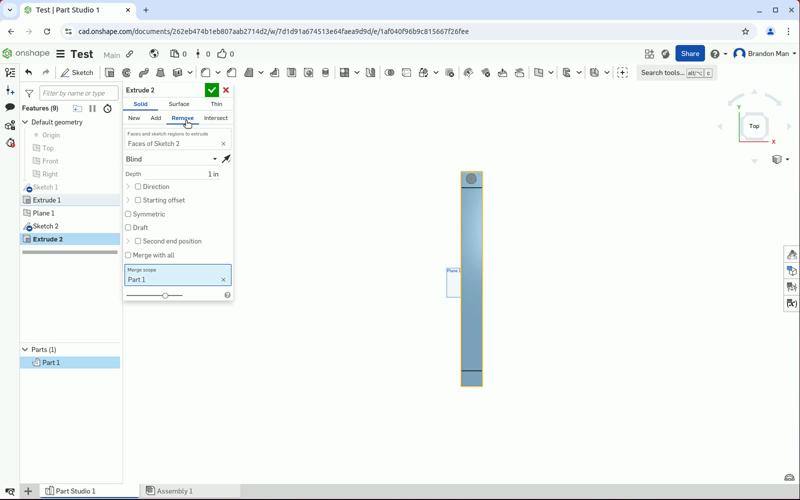
key(tab, 4)
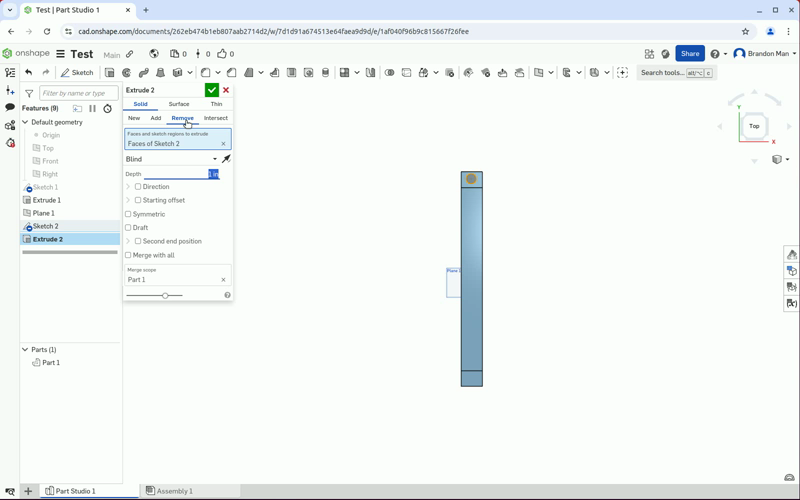
text(10.832)
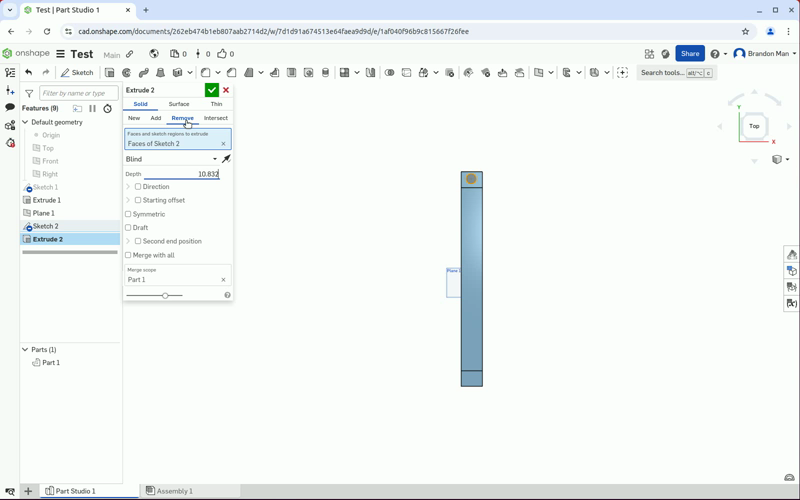
key(tab, 6)
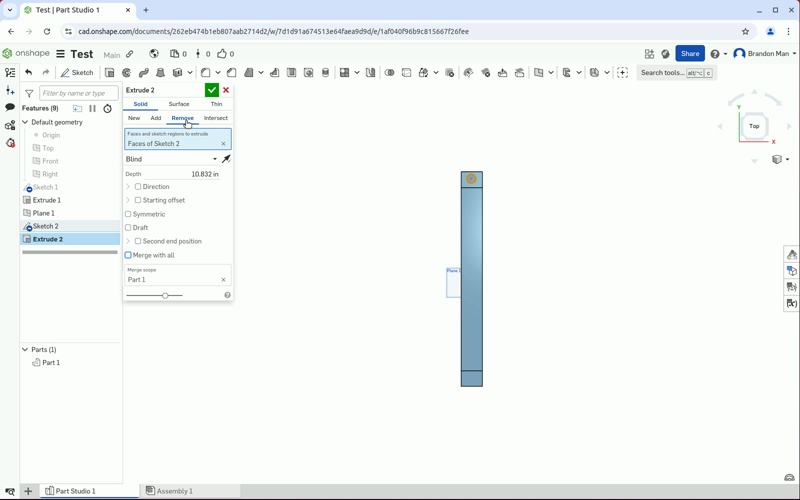
key(space)
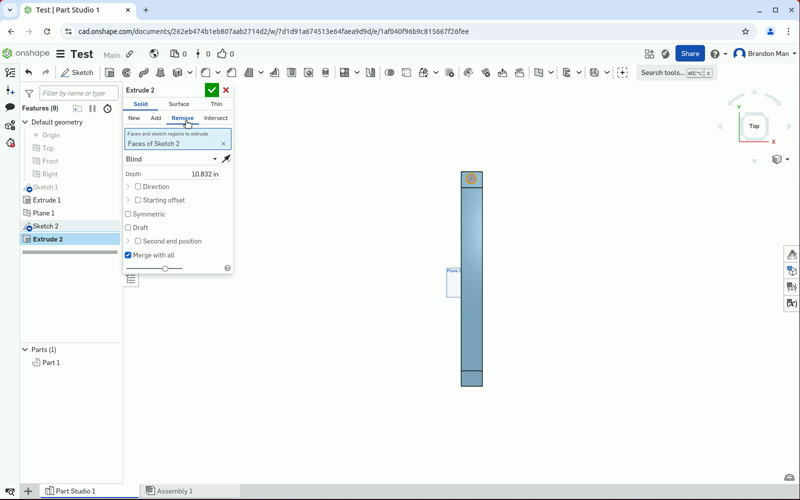
key(enter)
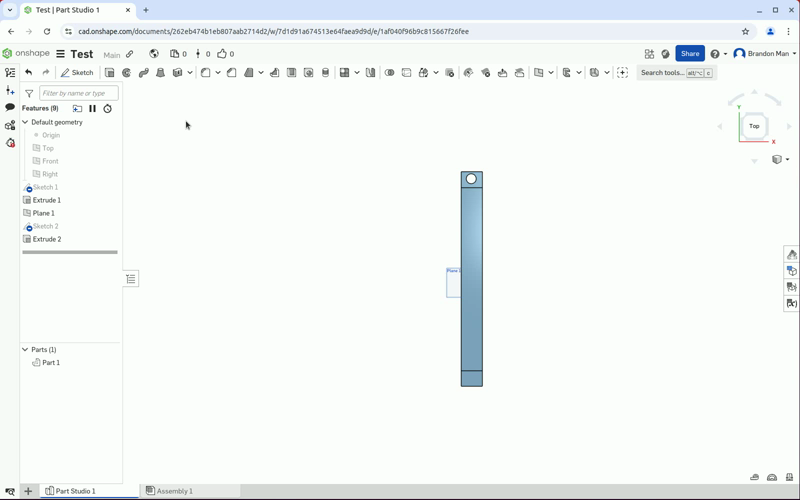
key(shift+h)
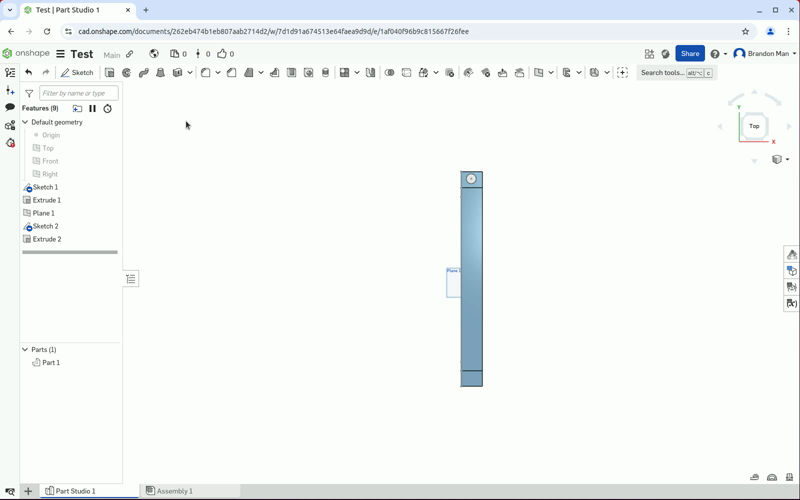
key(shift+h)
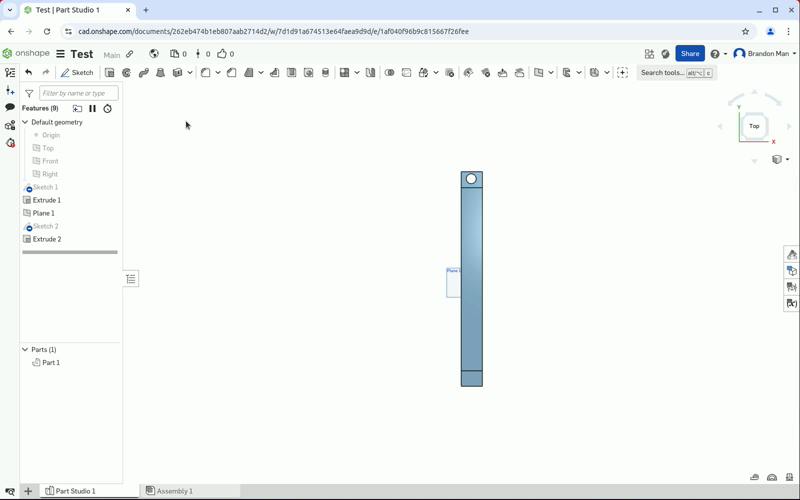
mouse_move(73, 189)
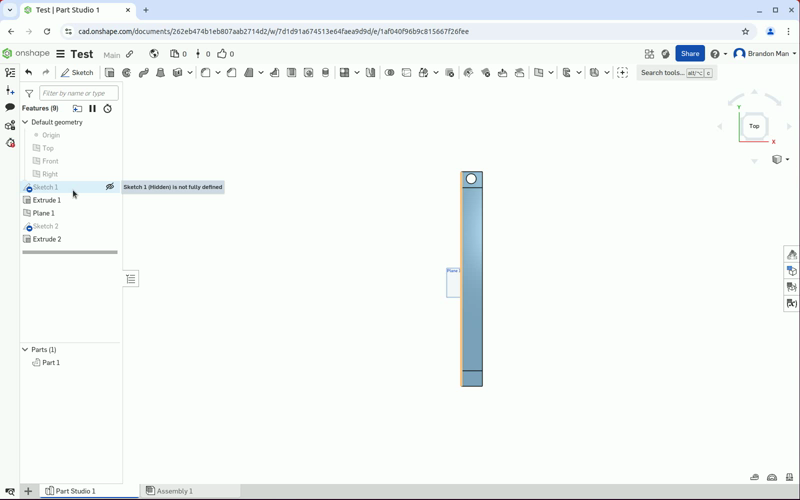
click(73, 189)
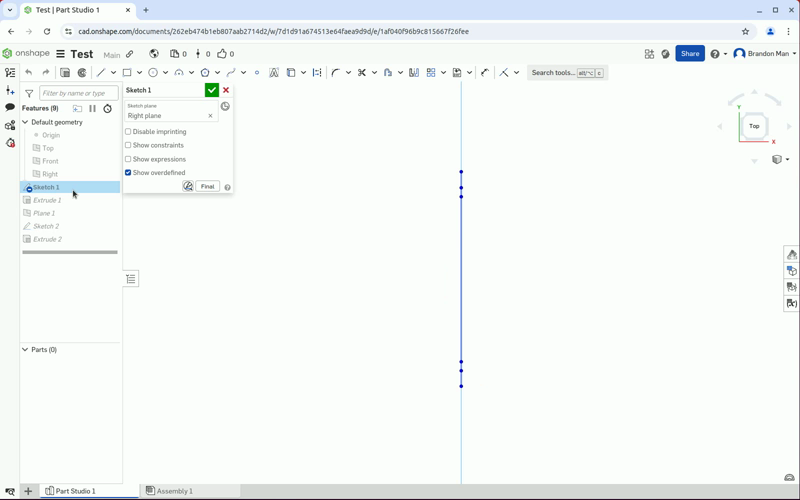
mouse_move(229, 92)
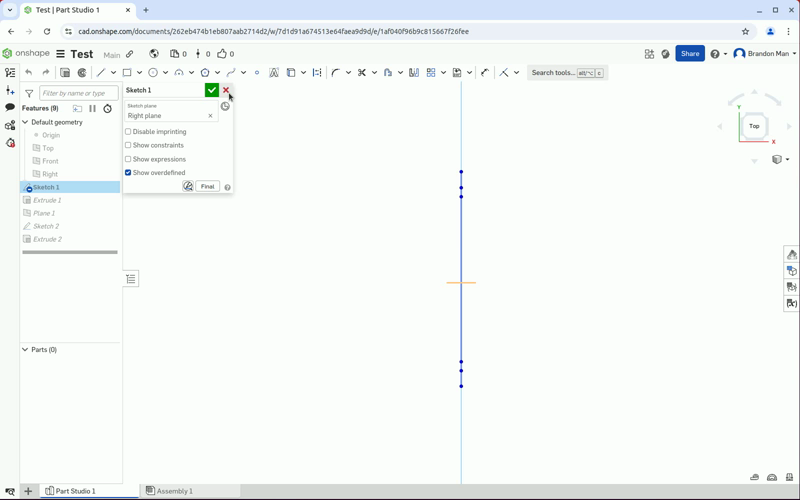
click(229, 92)
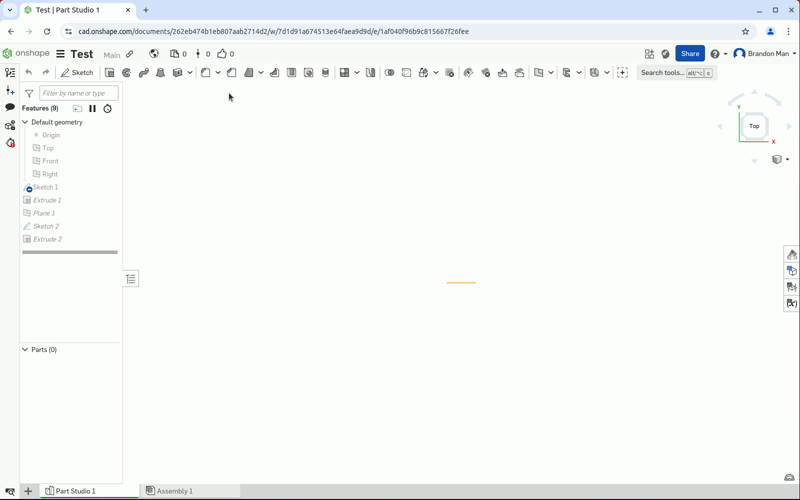
key(shift+s)
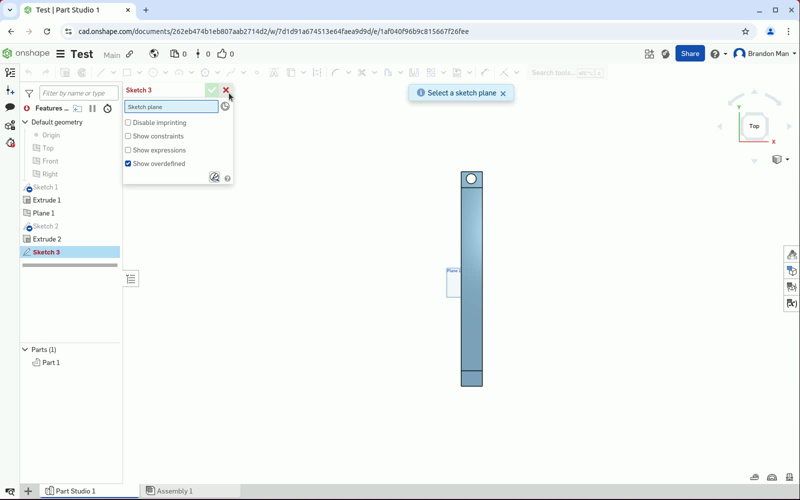
mouse_move(73, 215)
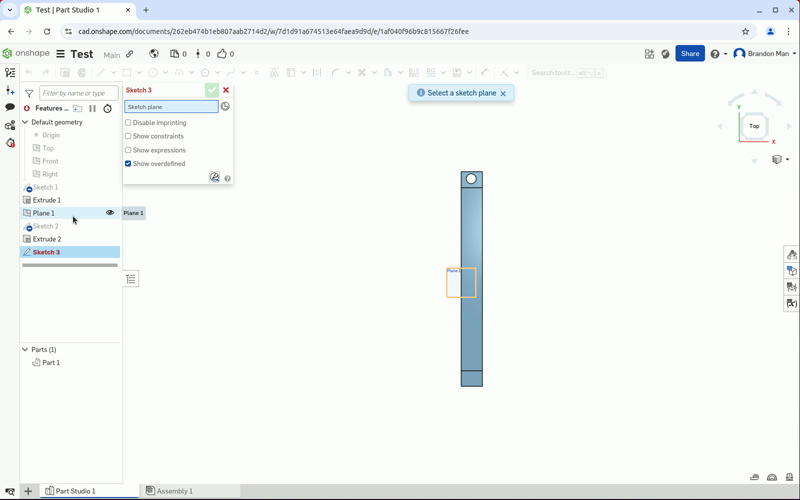
click(73, 215)
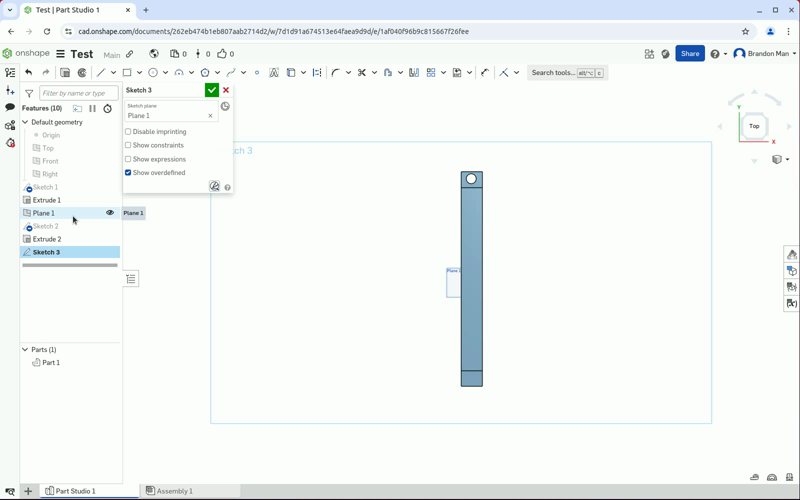
mouse_move(73, 352)
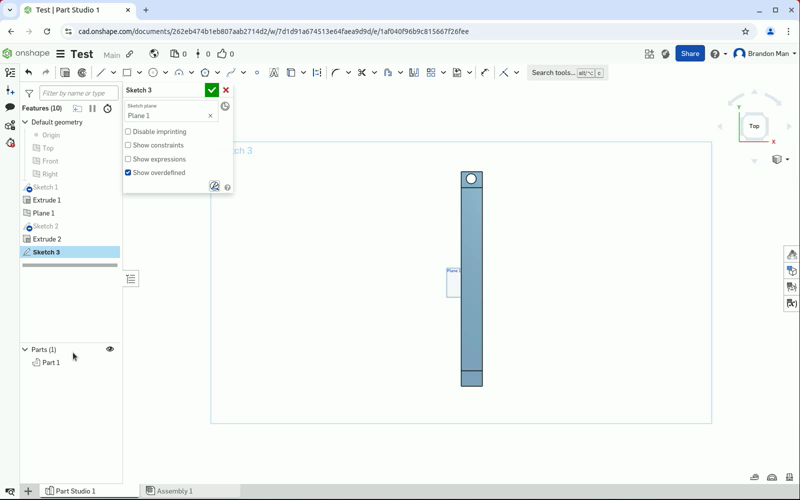
key(y)
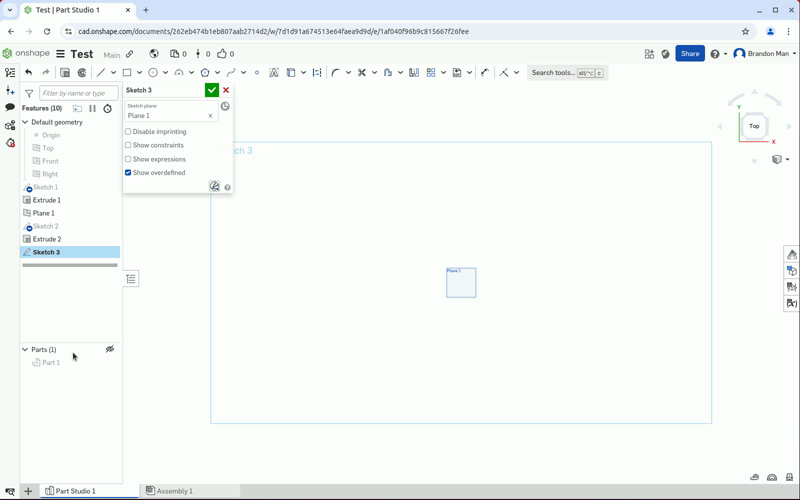
key(c)
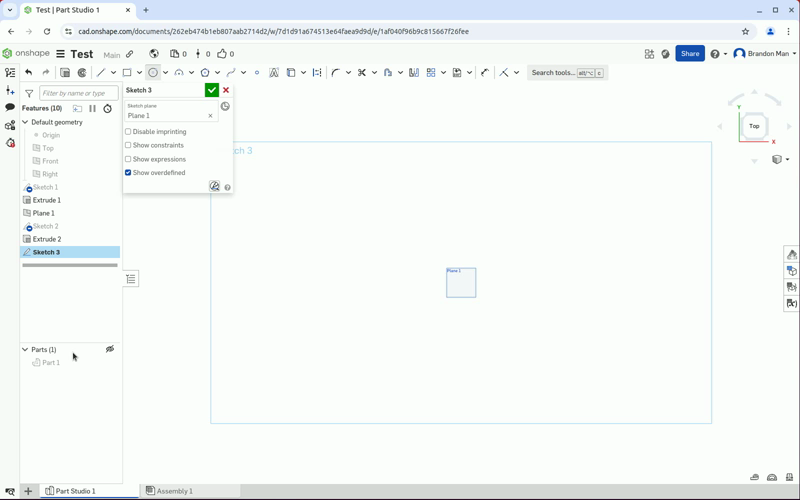
key_down(shift)
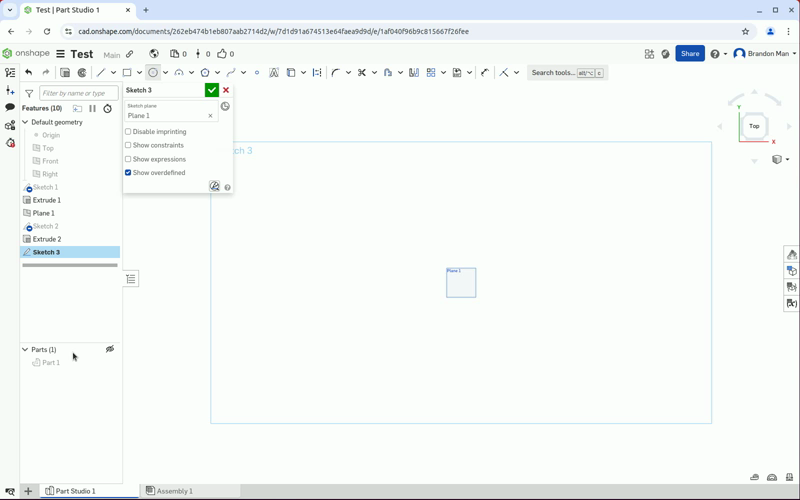
mouse_move(471, 378)
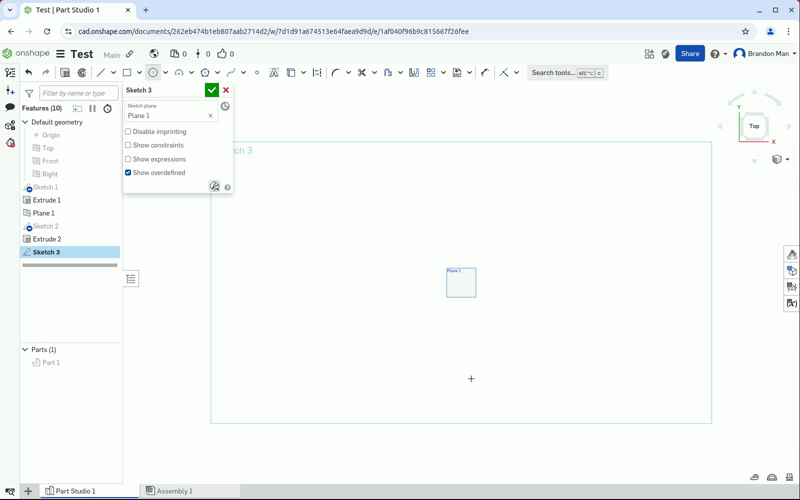
click(471, 378)
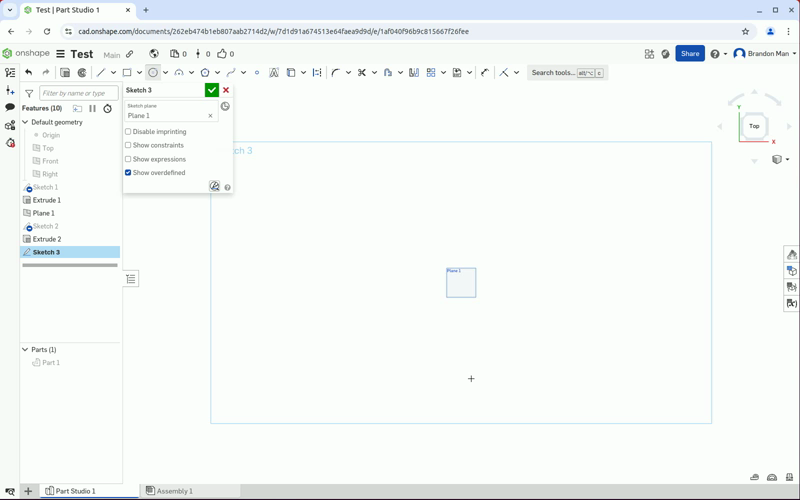
key_up(shift)
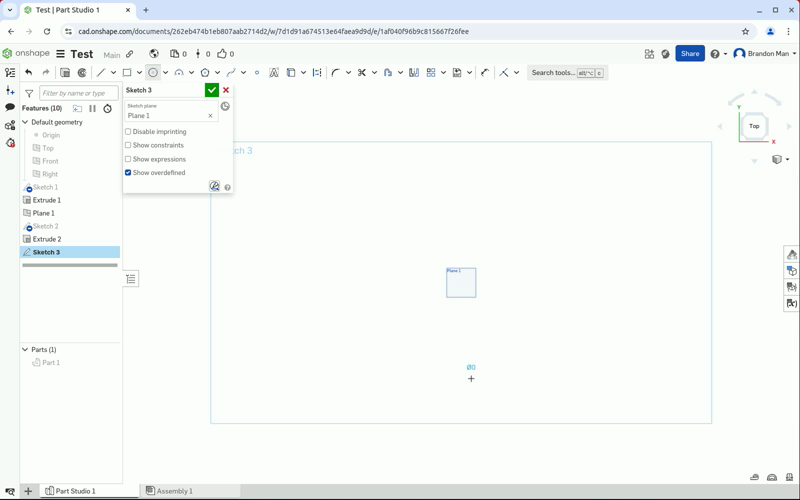
mouse_move(476, 378)
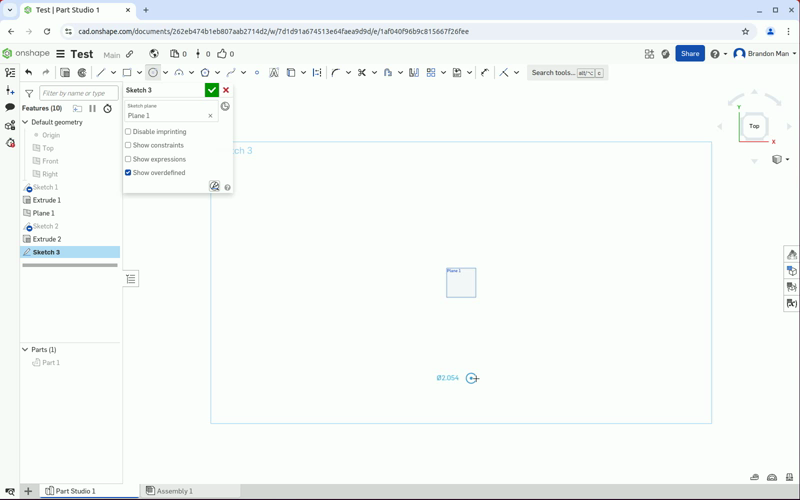
click(476, 378)
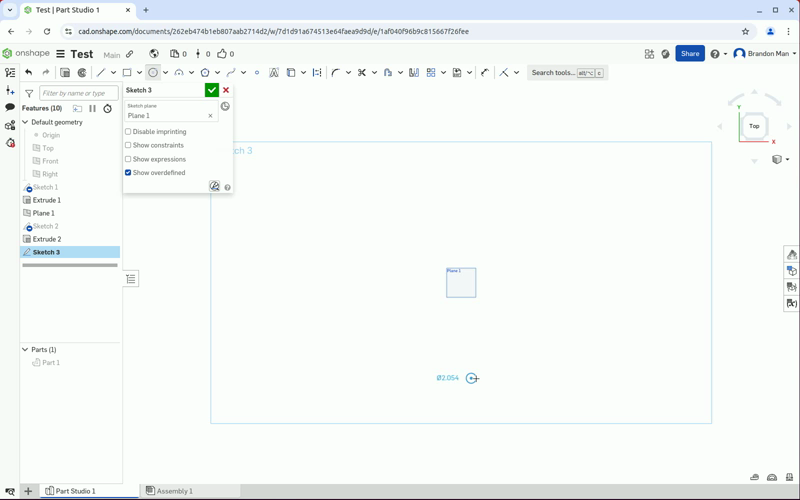
key(esc)
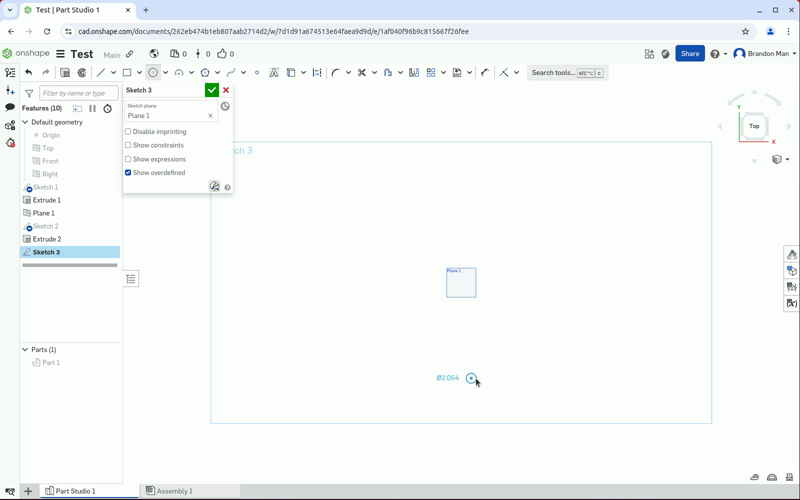
mouse_move(473, 380)
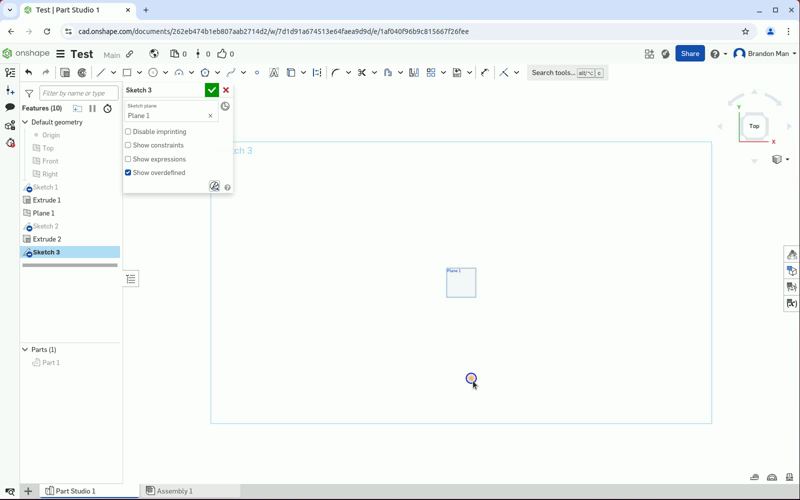
scroll(6)
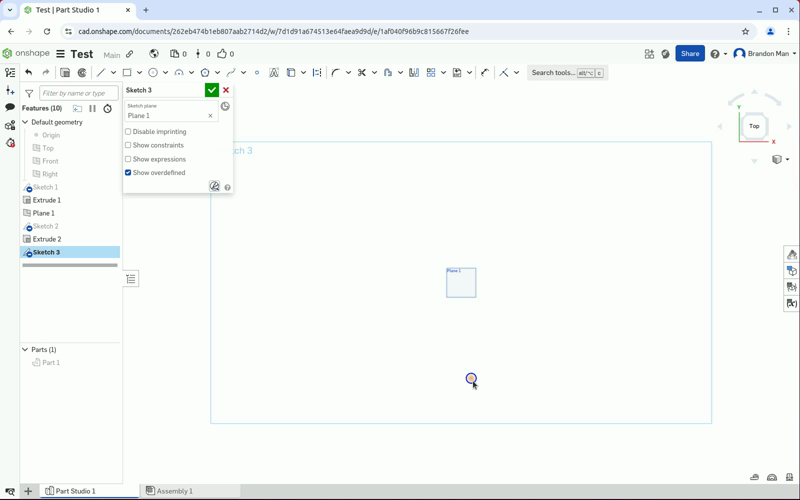
scroll(6)
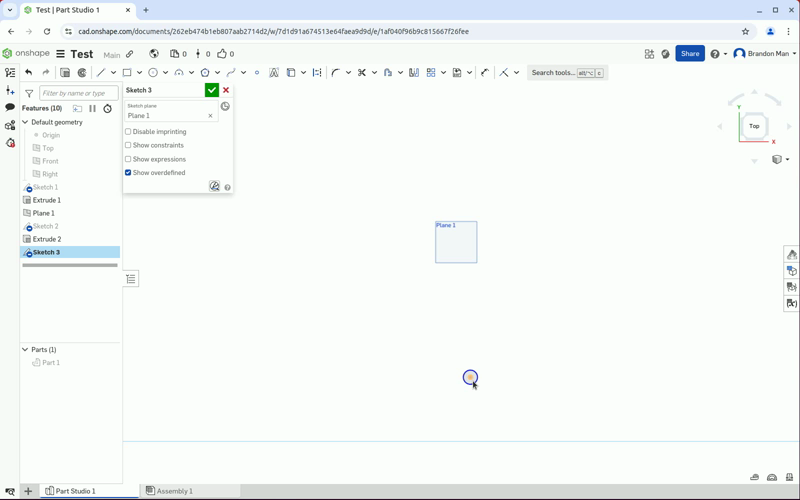
scroll(6)
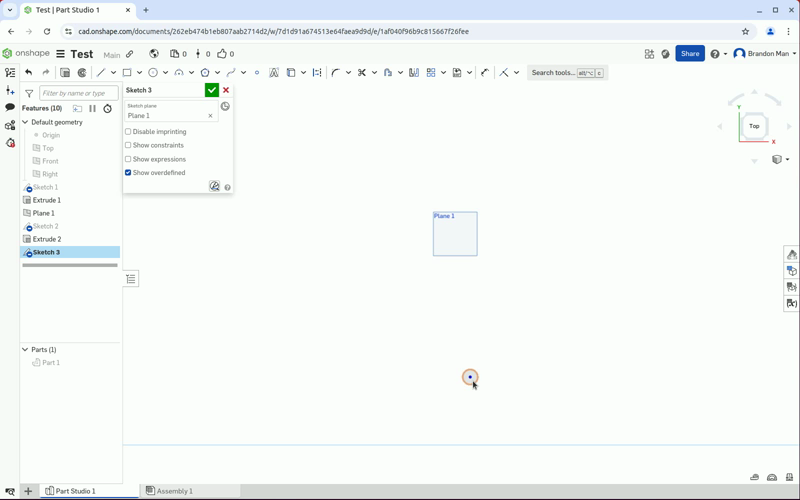
scroll(6)
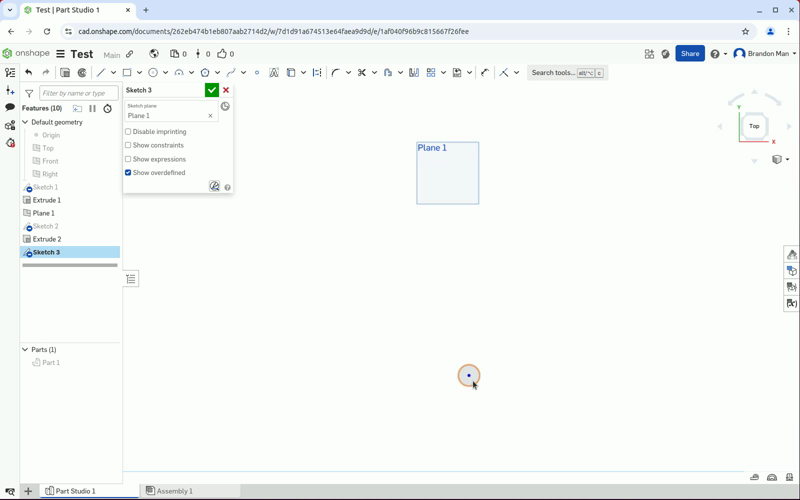
scroll(6)
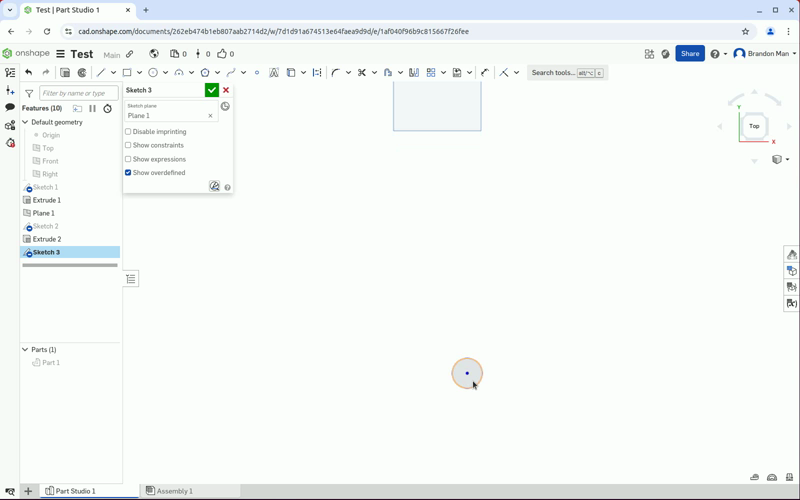
scroll(6)
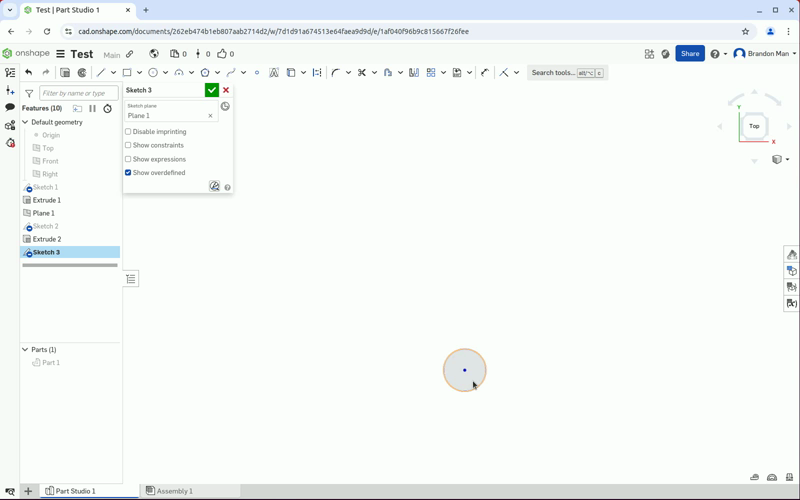
scroll(6)
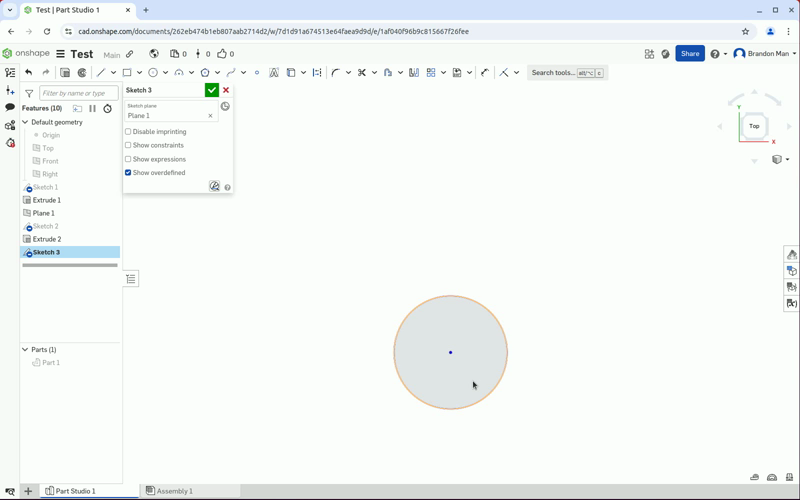
click(473, 380)
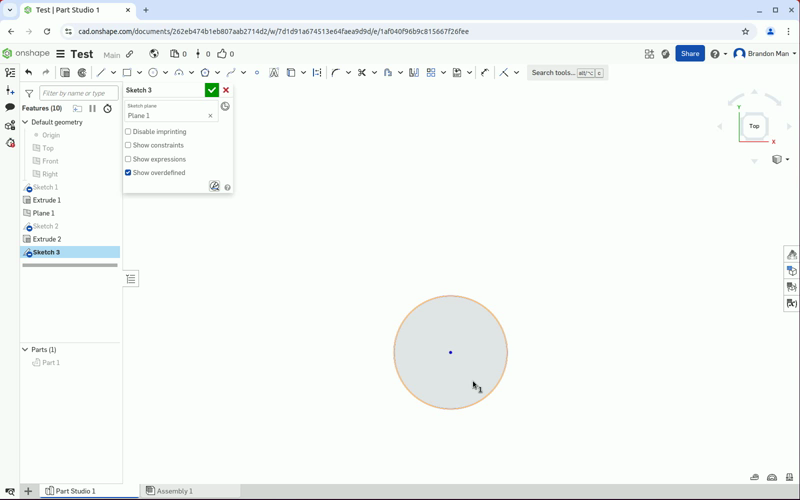
scroll(-6)
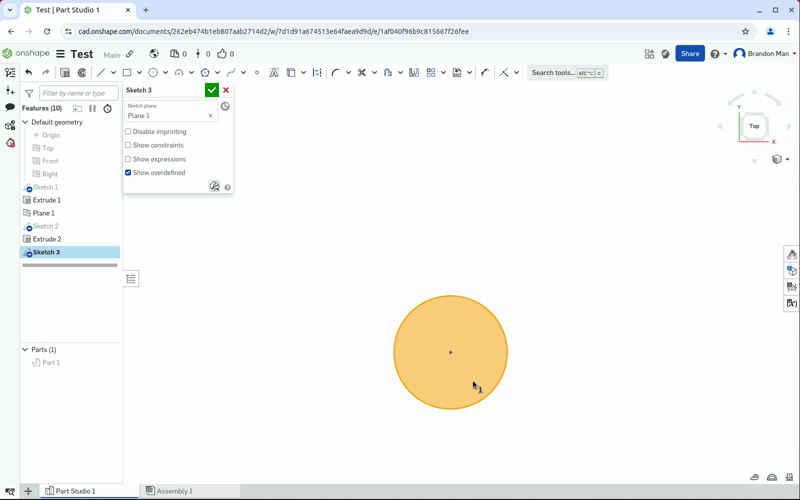
scroll(-6)
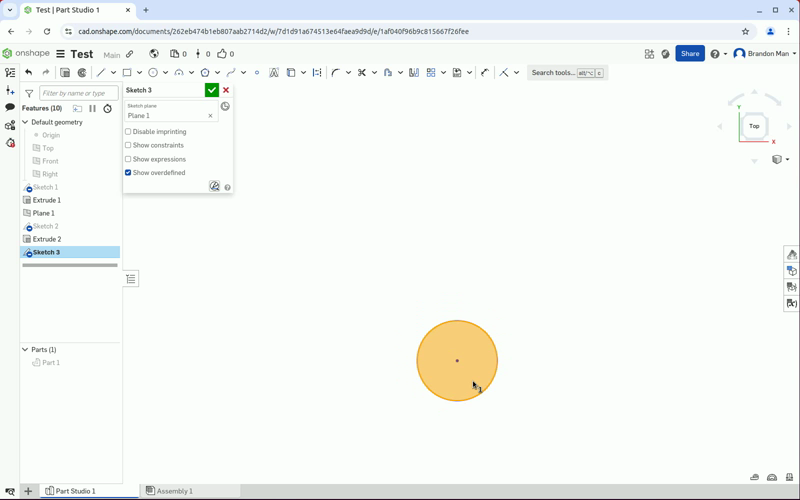
scroll(-6)
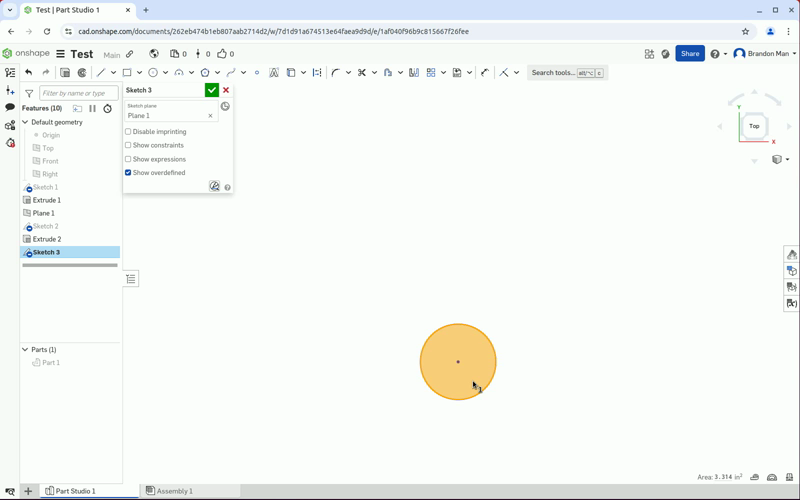
scroll(-6)
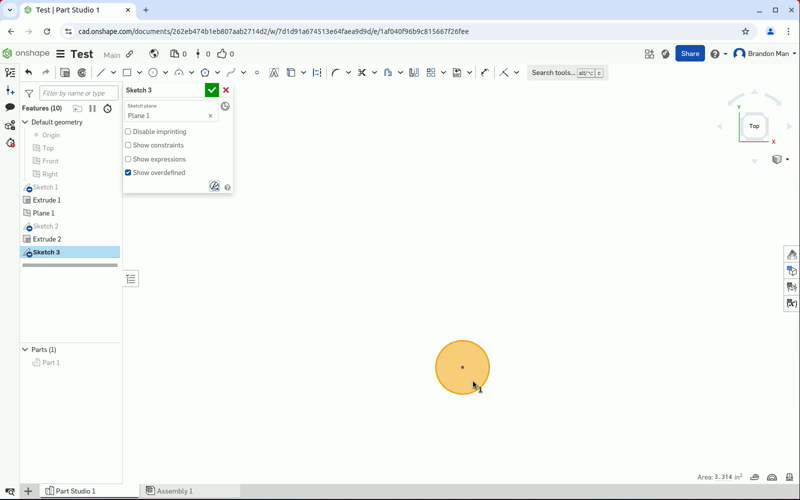
scroll(-6)
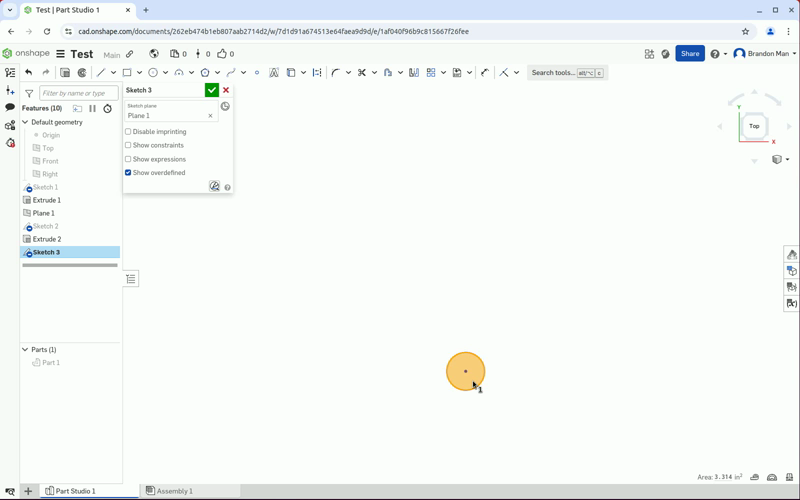
scroll(-6)
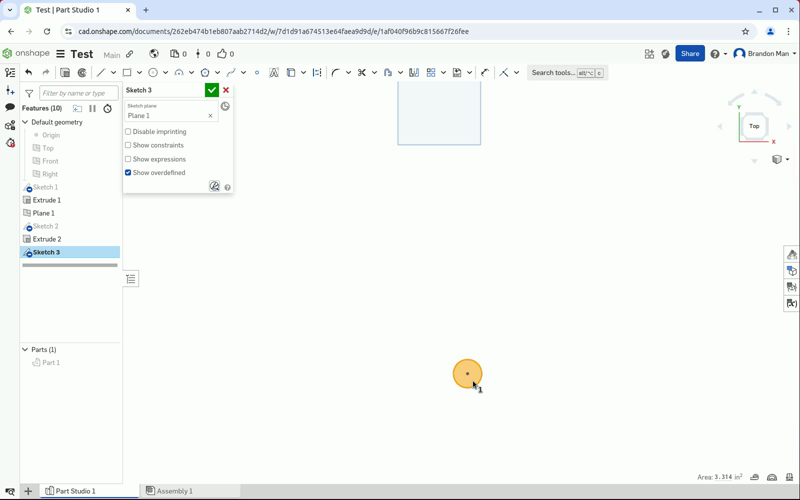
scroll(-6)
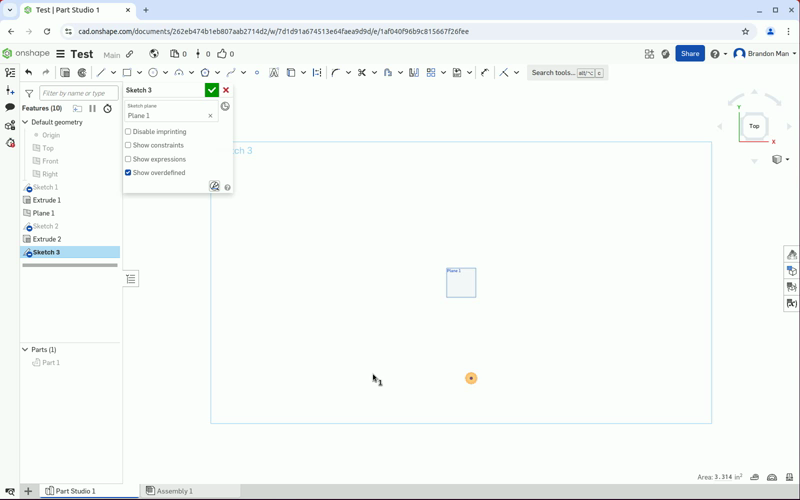
mouse_move(73, 352)
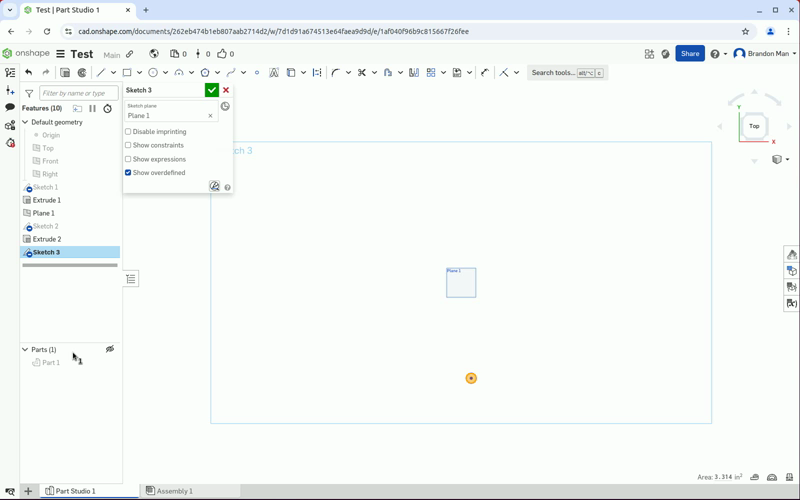
key(shift+y)
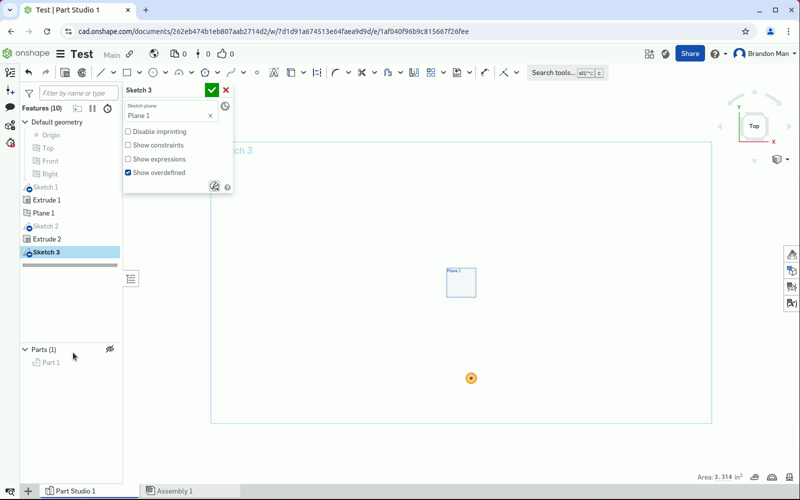
key(shift+e)
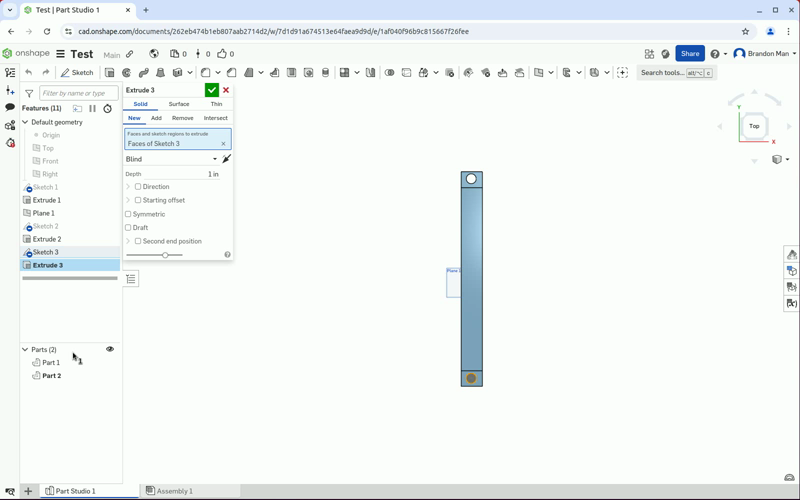
mouse_move(143, 106)
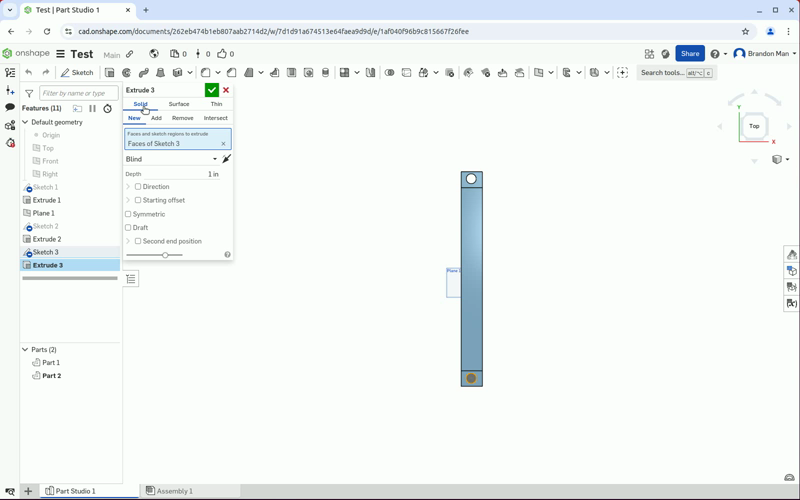
click(143, 106)
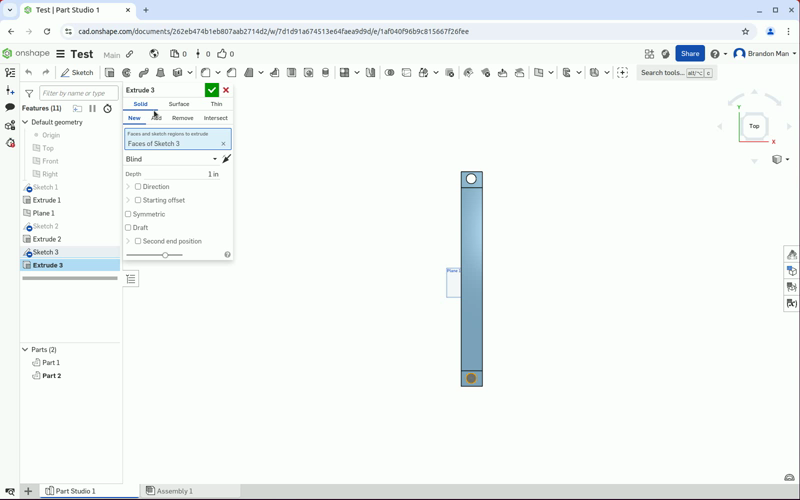
mouse_move(186, 120)
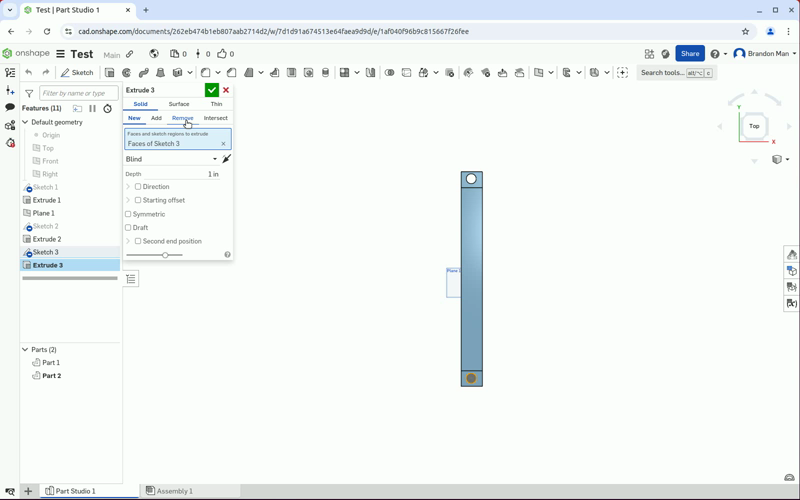
click(186, 120)
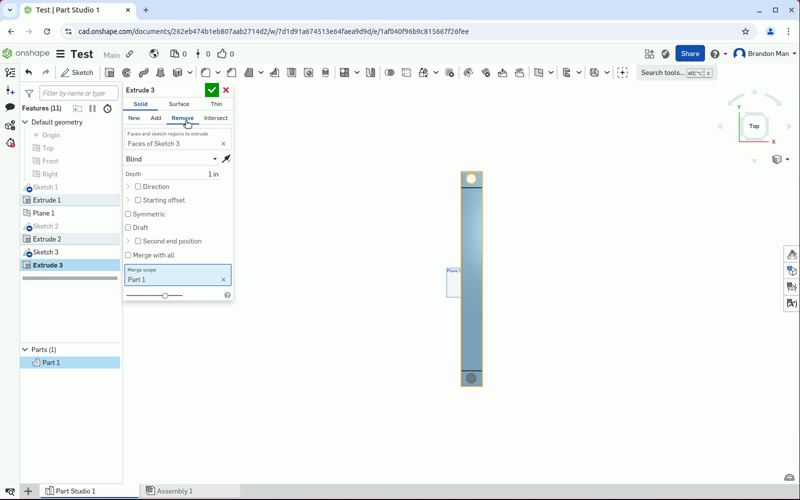
key(tab, 4)
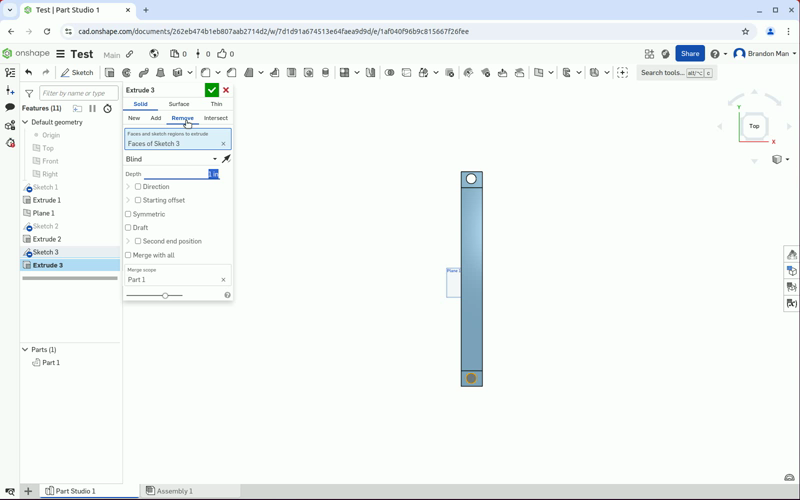
text(10.832)
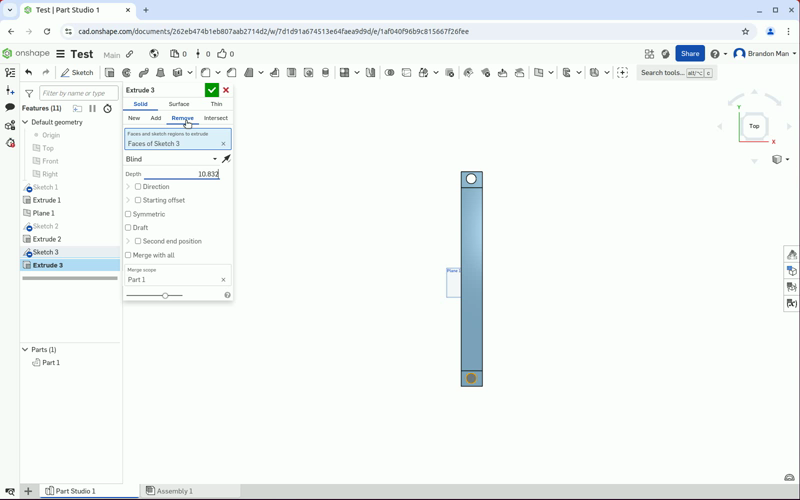
key(tab, 6)
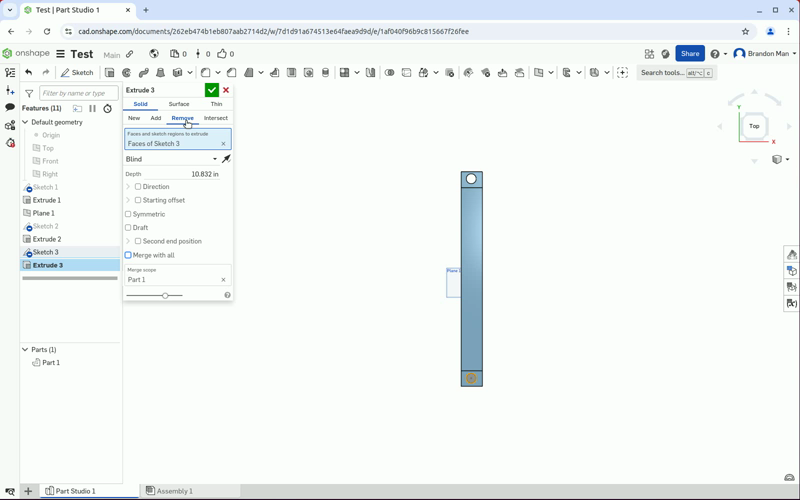
key(space)
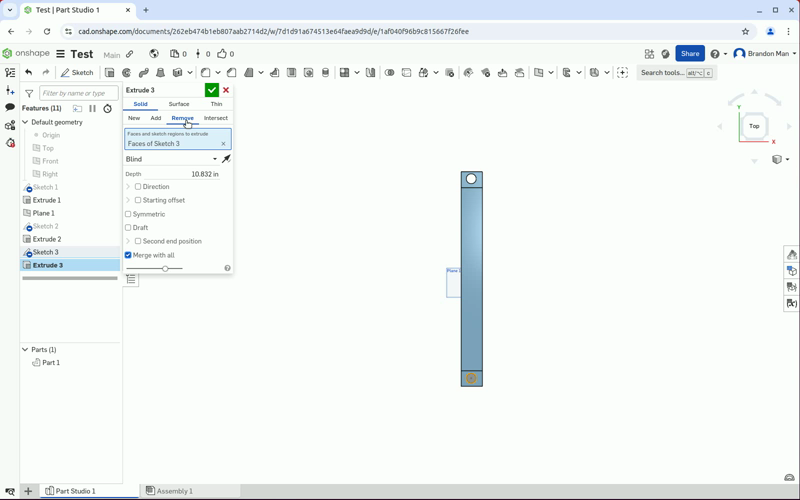
key(enter)
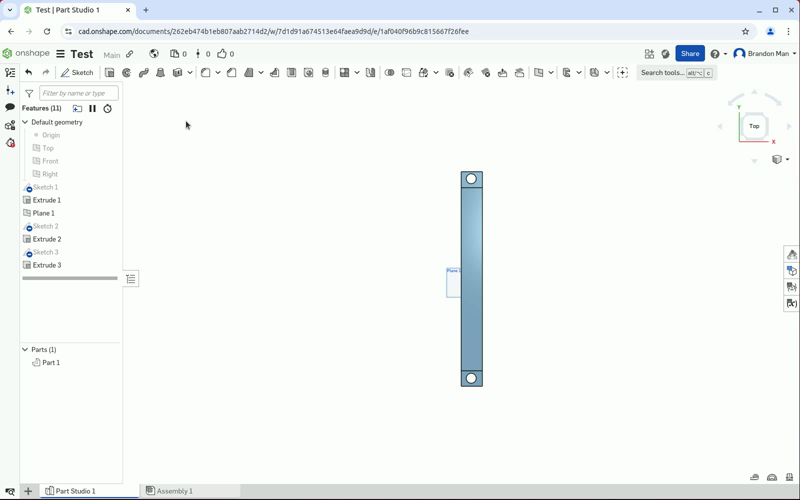
key(shift+h)
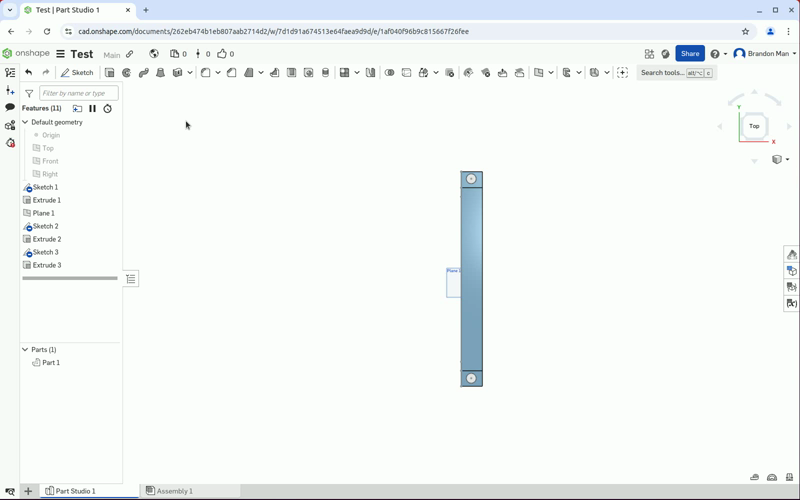
key(shift+h)
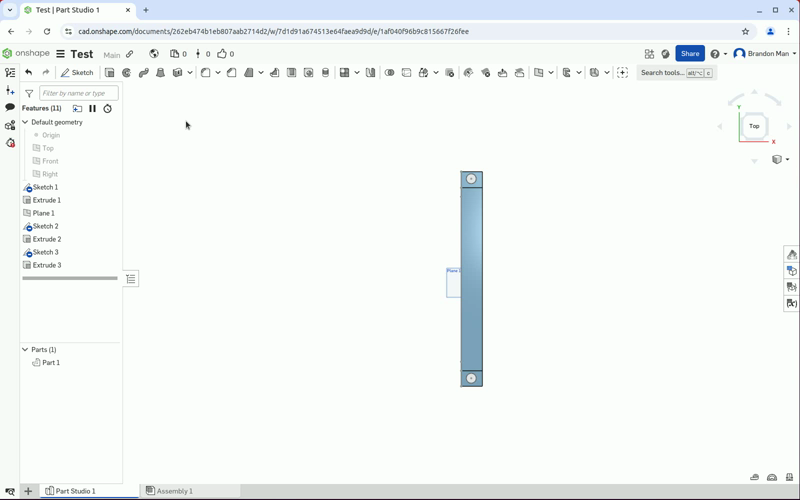
key(shift+7)
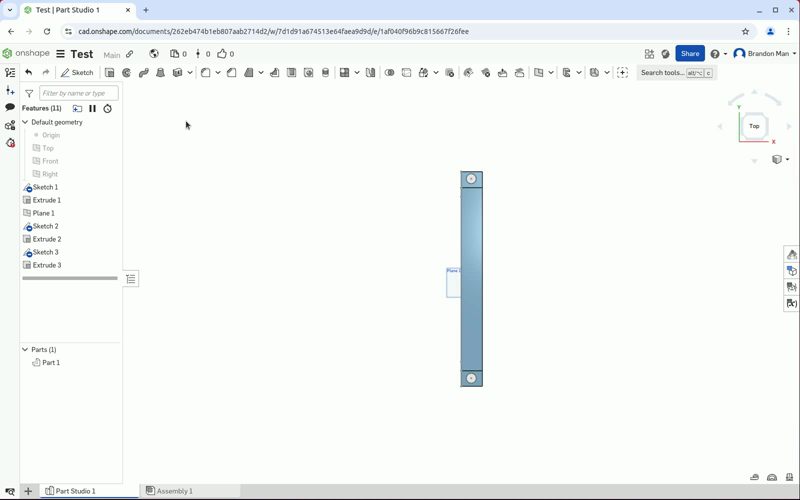
key(up, 3)
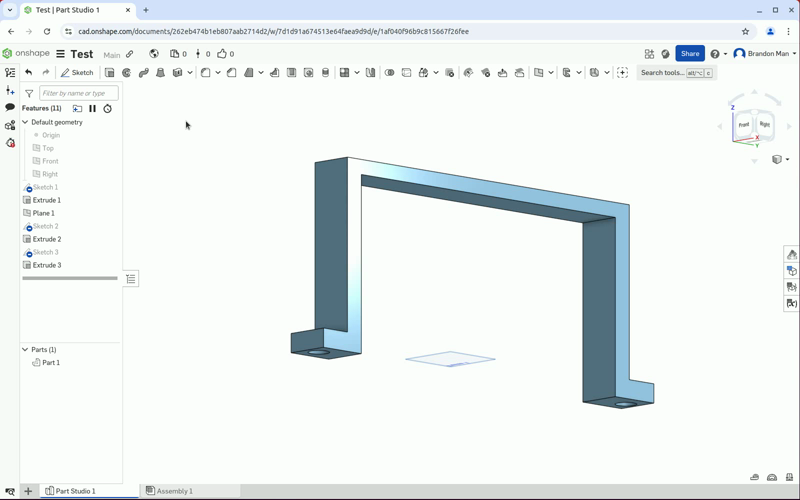
key(left, 3)
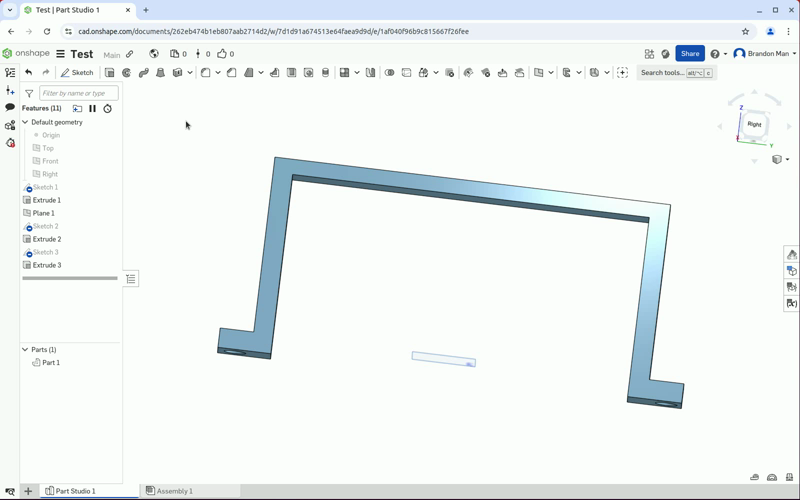
key(right, 3)
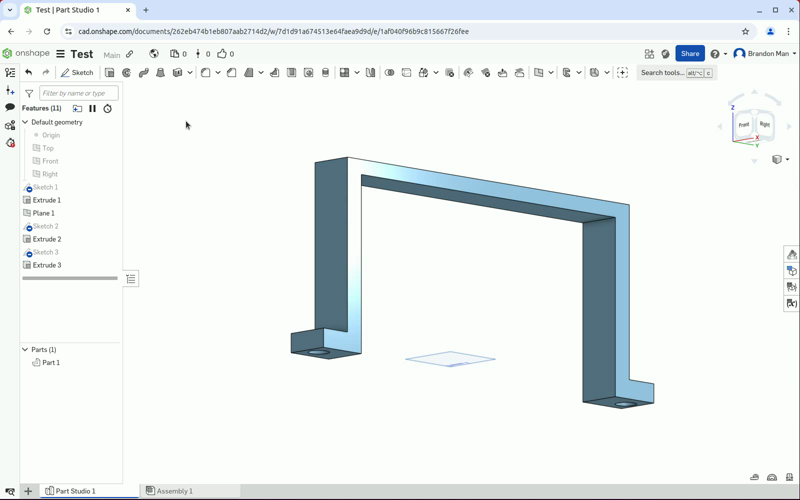
key(down, 3)
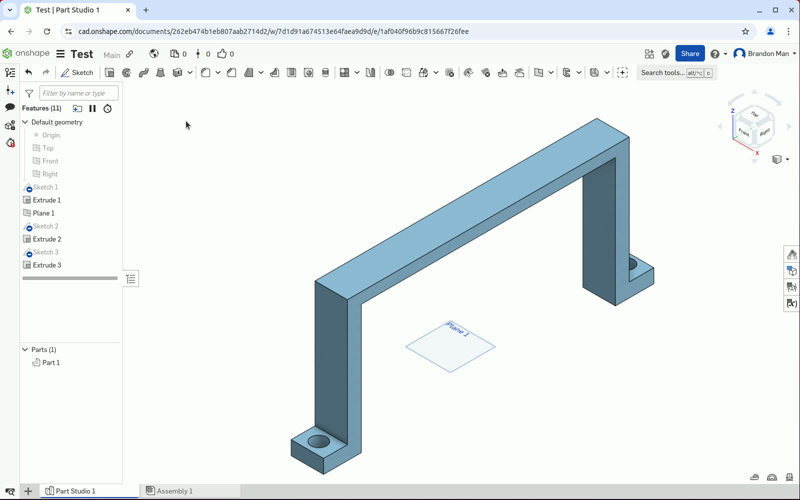
mouse_move(73, 189)
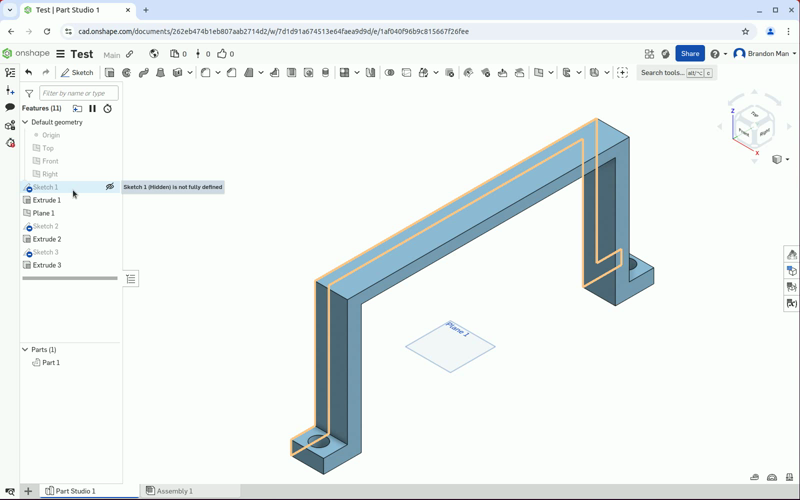
click(73, 189)